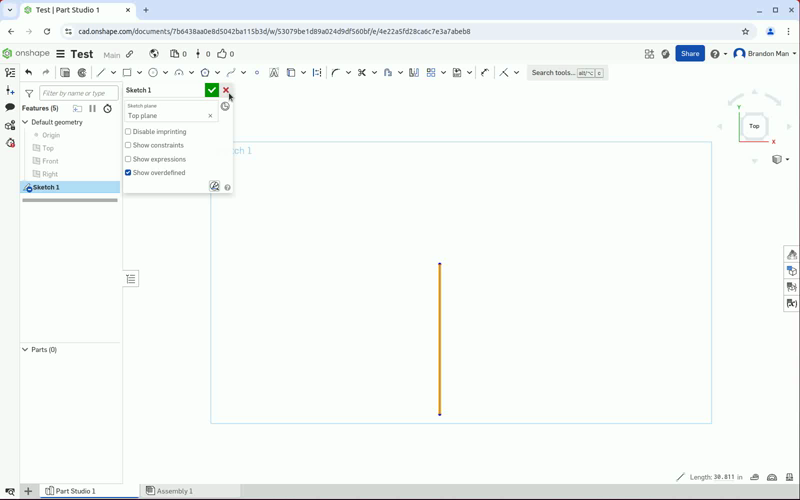
key(shift+h)
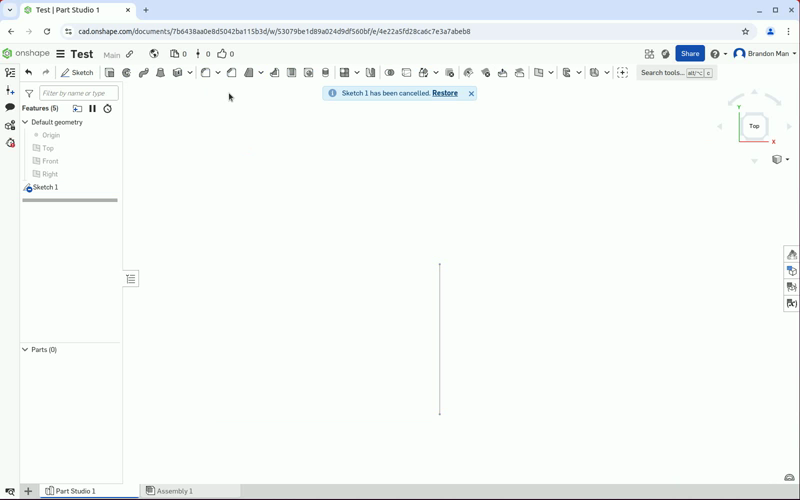
key(shift+s)
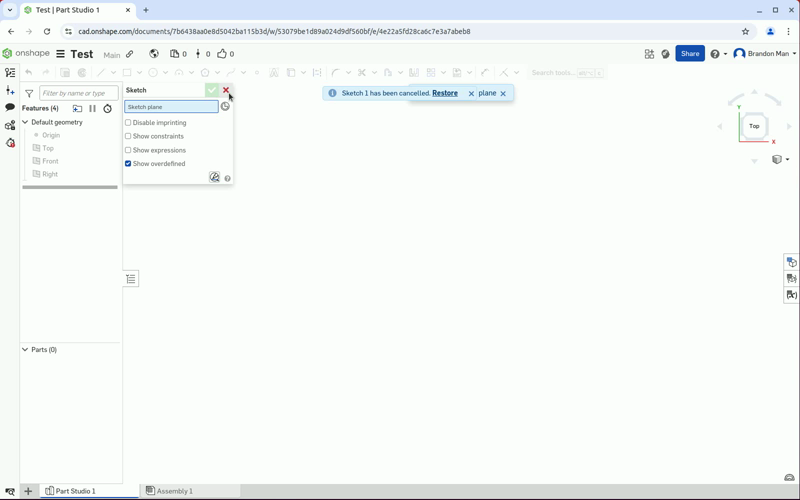
mouse_move(73, 150)
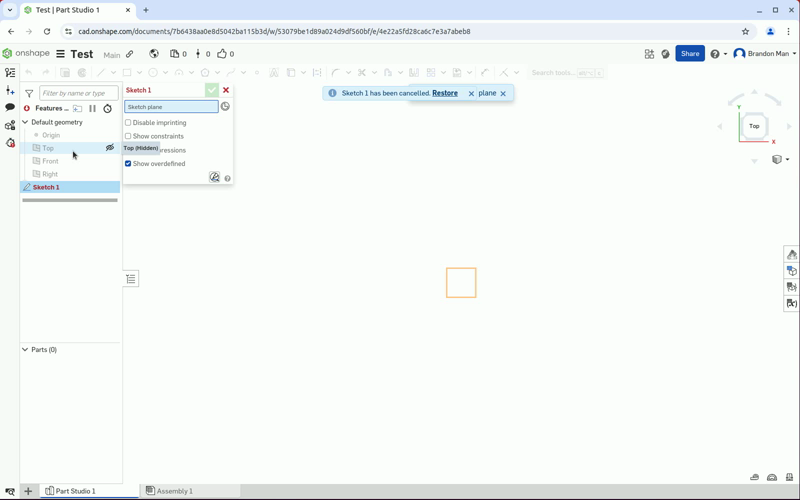
click(73, 150)
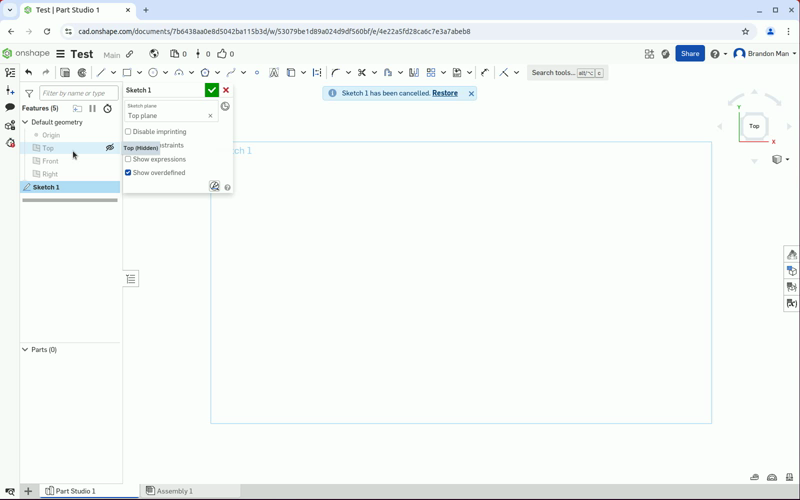
mouse_move(73, 352)
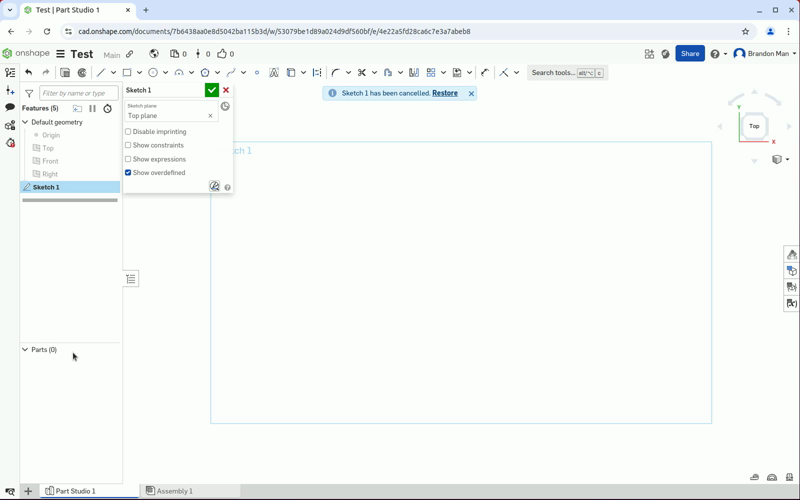
key(y)
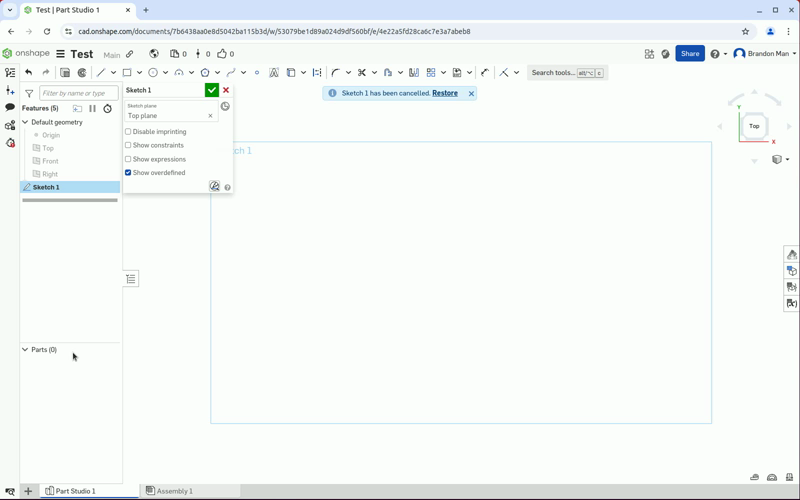
key(l)
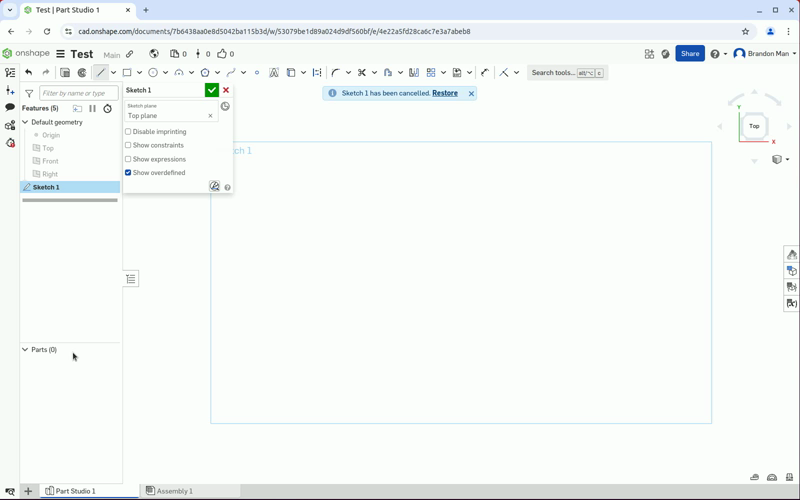
key_down(shift)
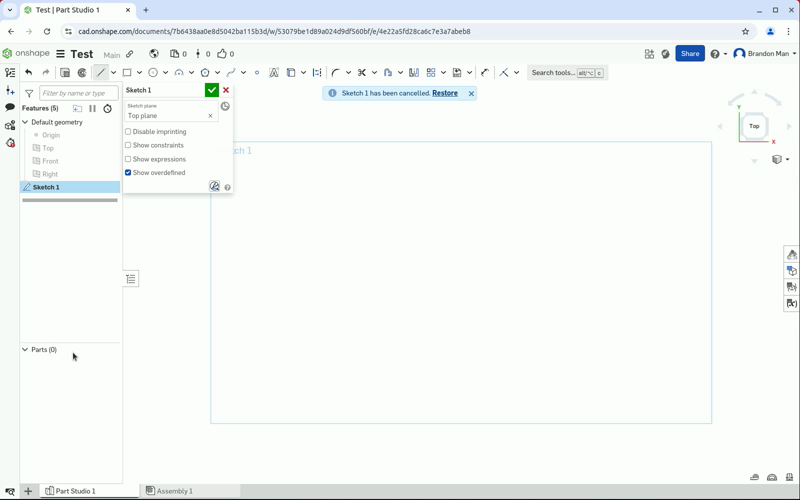
mouse_move(445, 205)
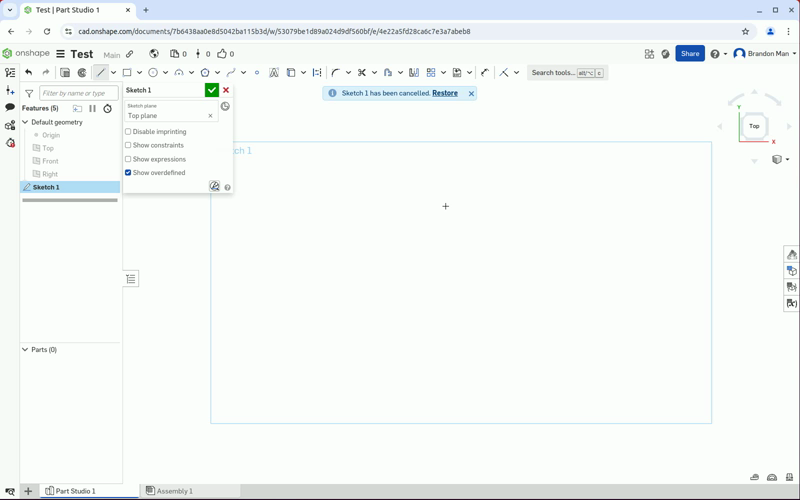
click(445, 205)
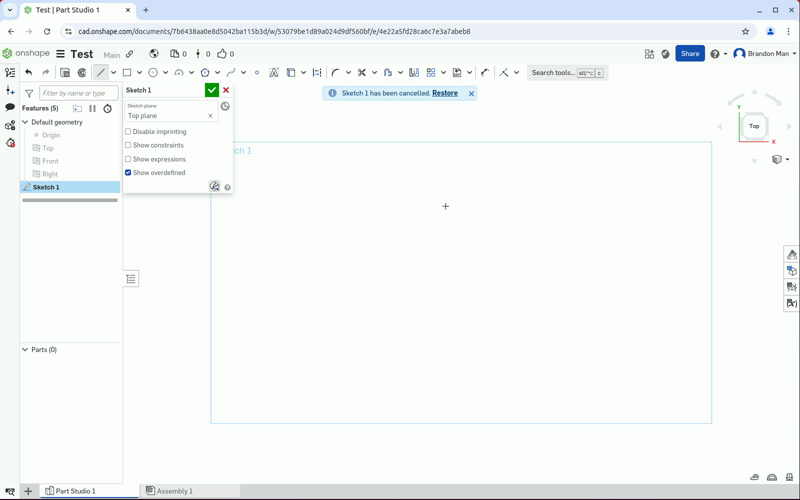
key_up(shift)
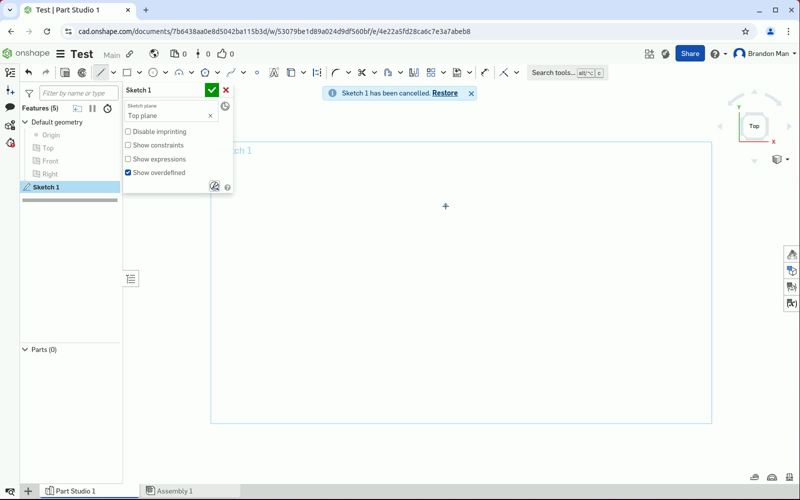
key_down(shift)
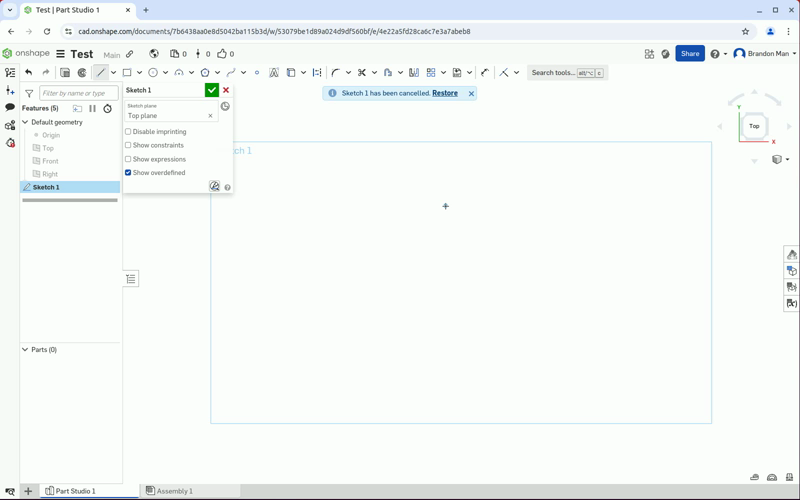
mouse_move(475, 205)
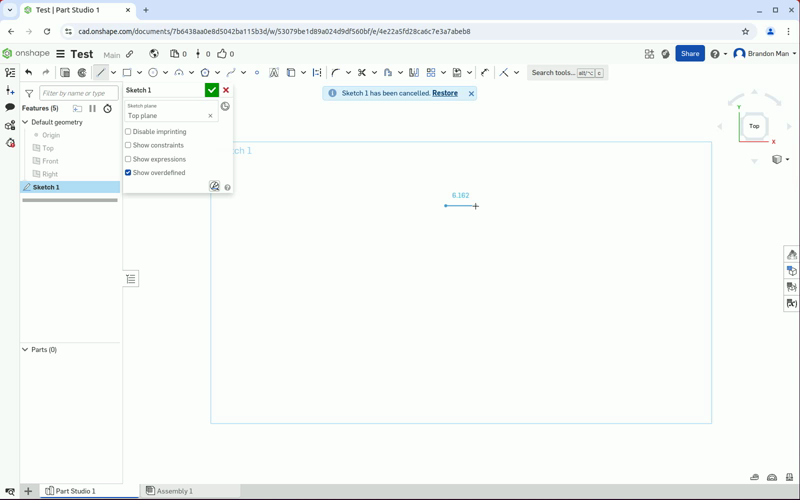
mouse_move(445, 180)
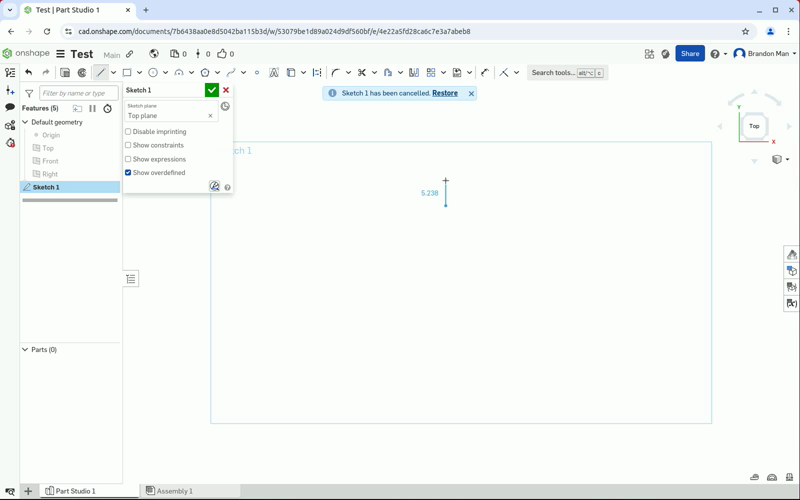
click(445, 180)
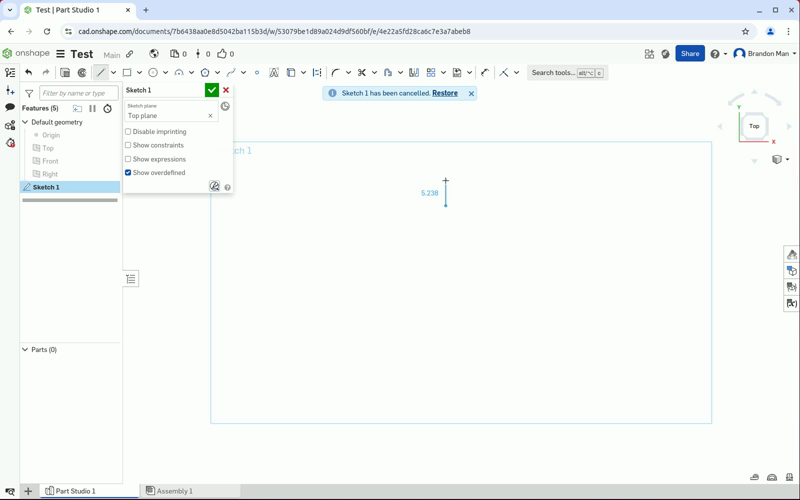
key_up(shift)
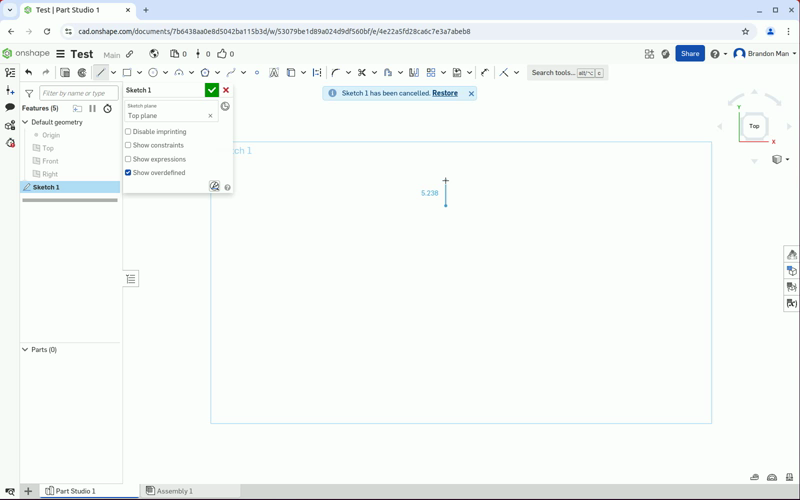
key(esc)
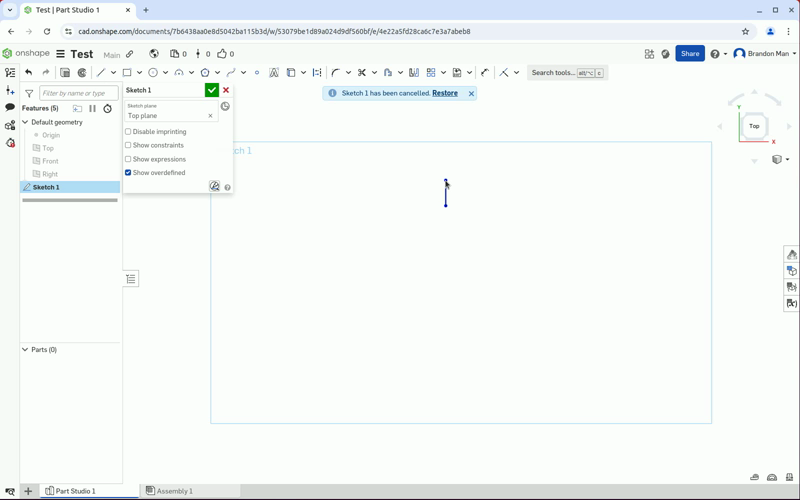
key(a)
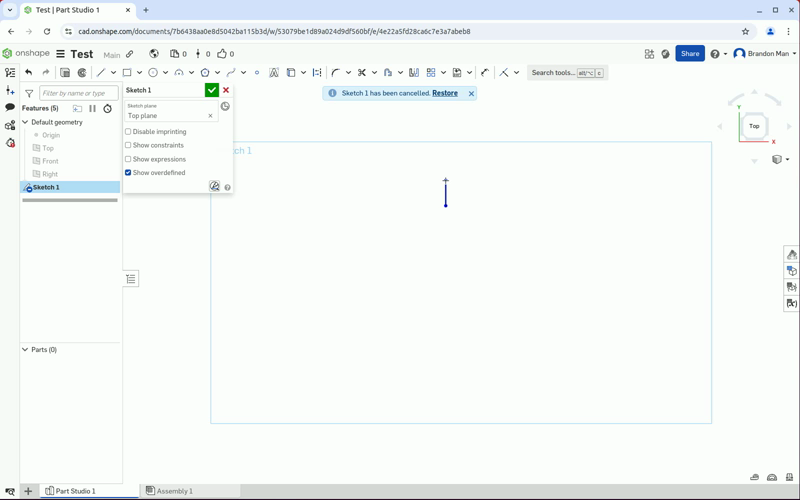
mouse_move(445, 180)
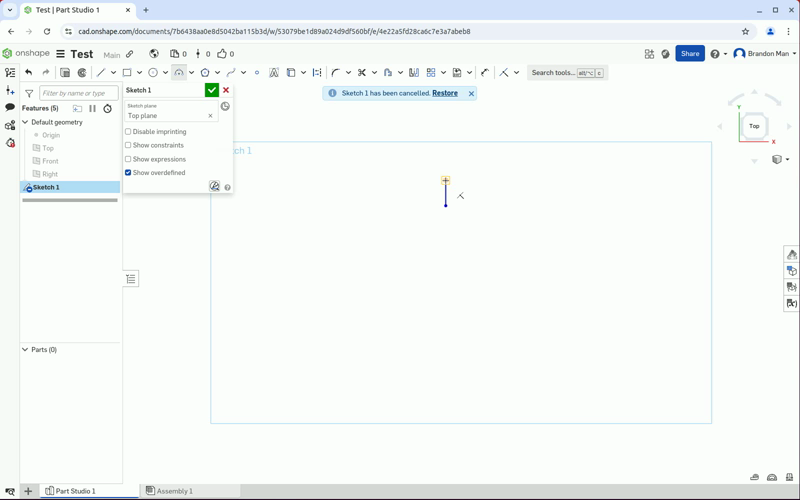
click(445, 180)
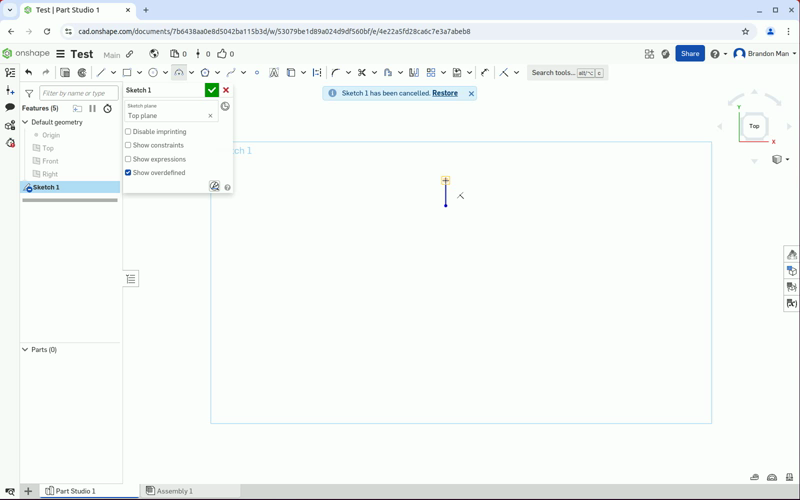
mouse_move(445, 205)
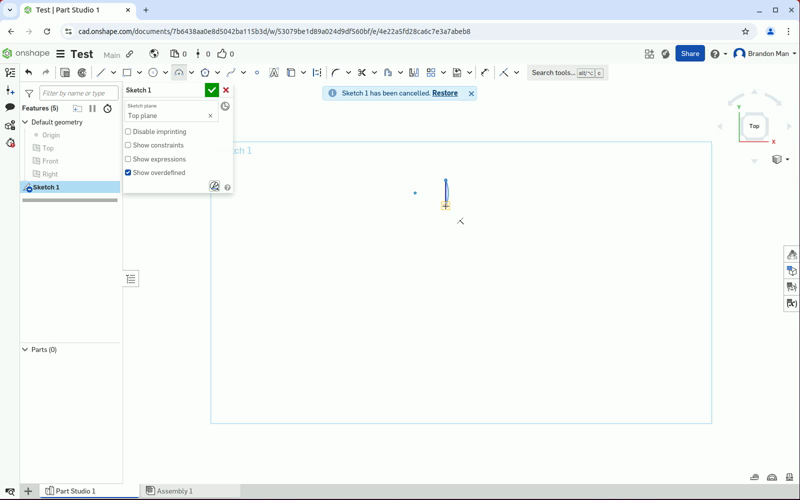
click(445, 205)
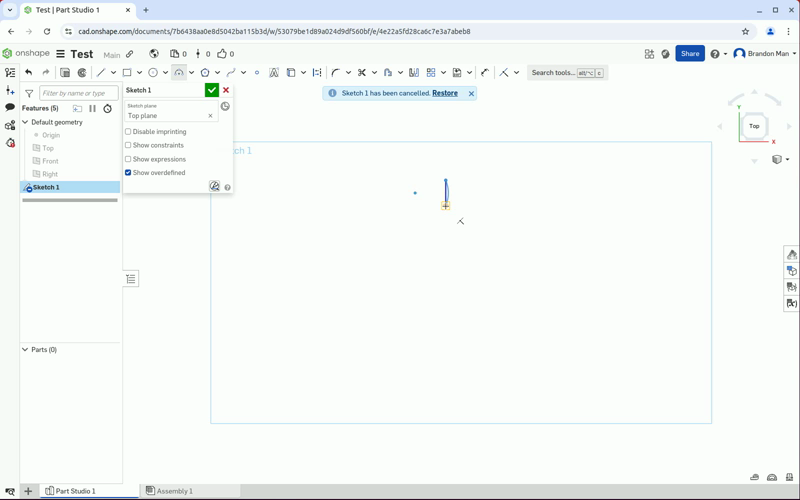
key_down(shift)
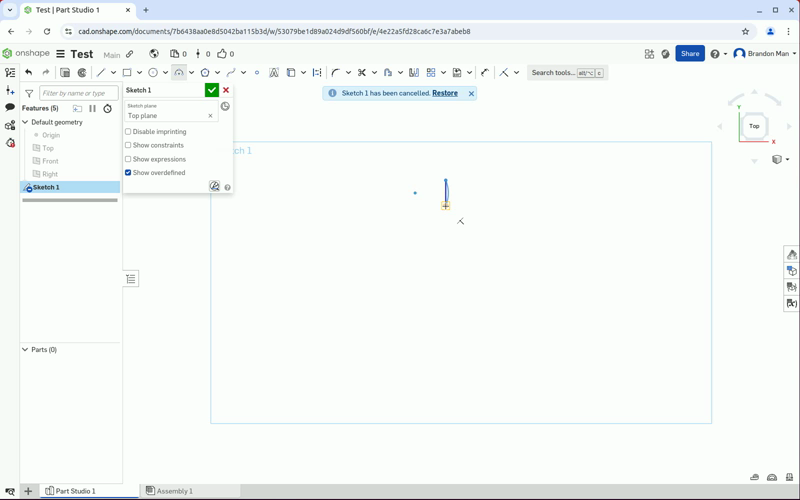
mouse_move(404, 192)
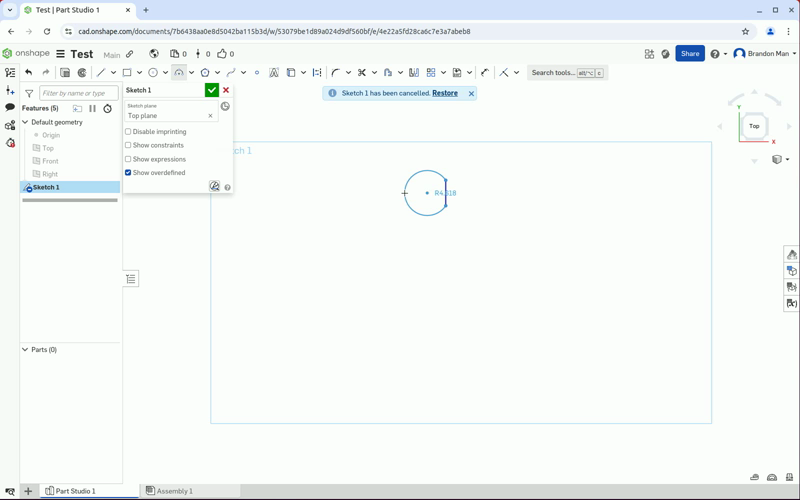
click(404, 192)
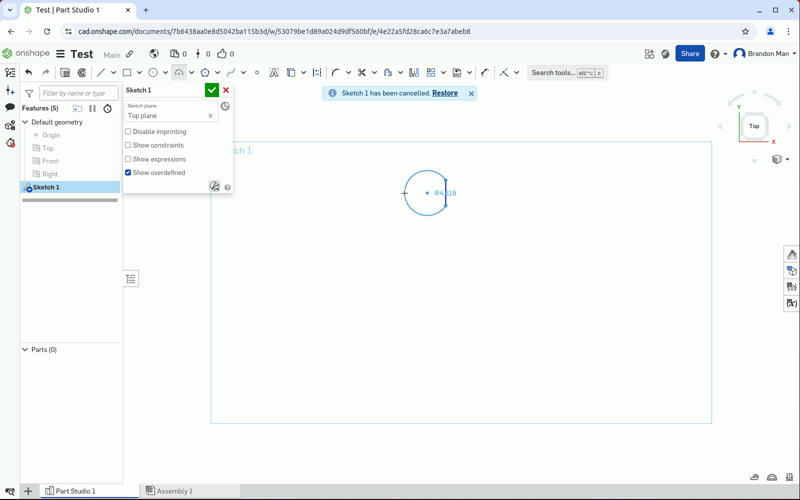
key_up(shift)
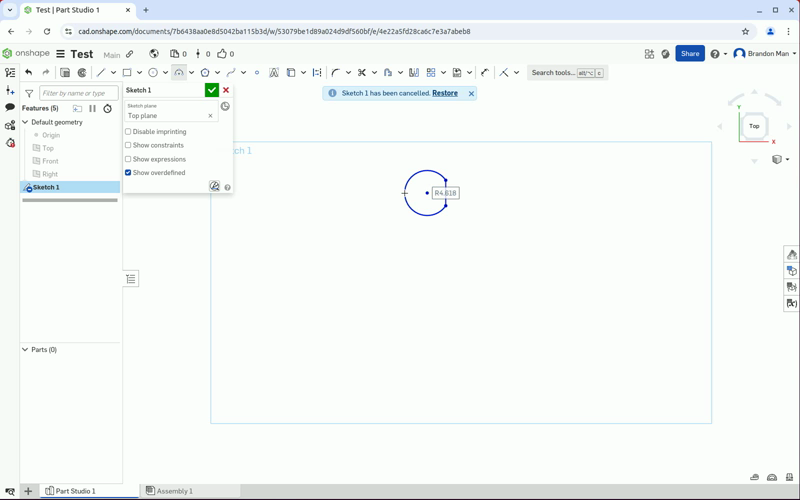
key(esc)
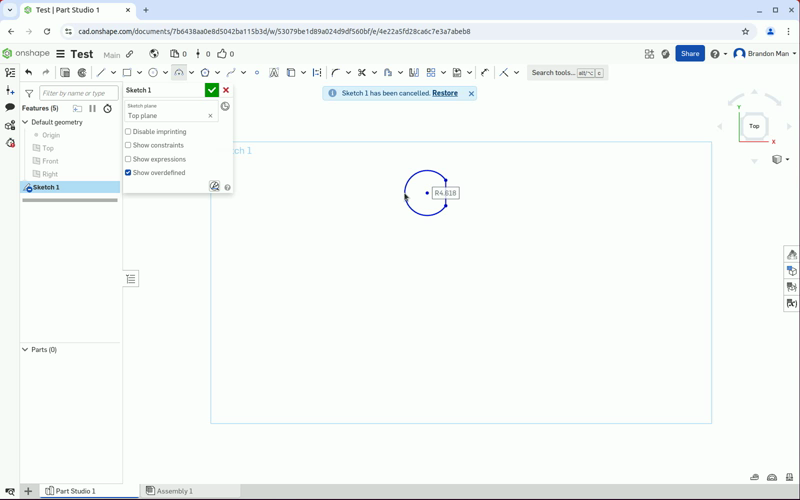
mouse_move(437, 208)
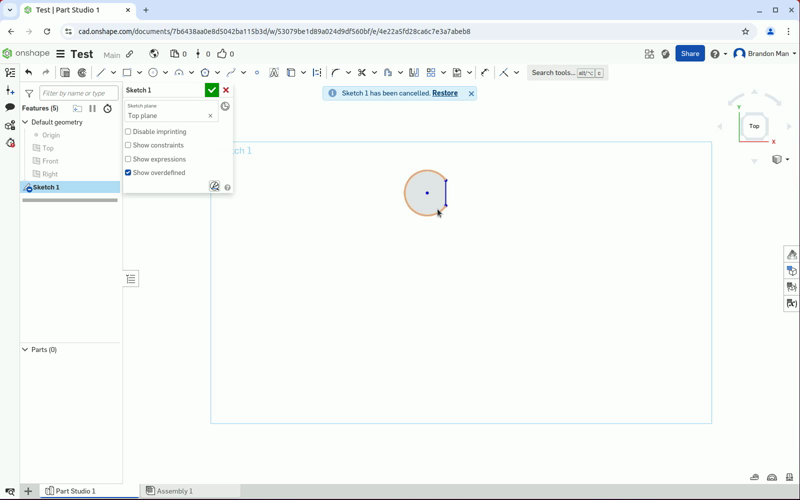
scroll(6)
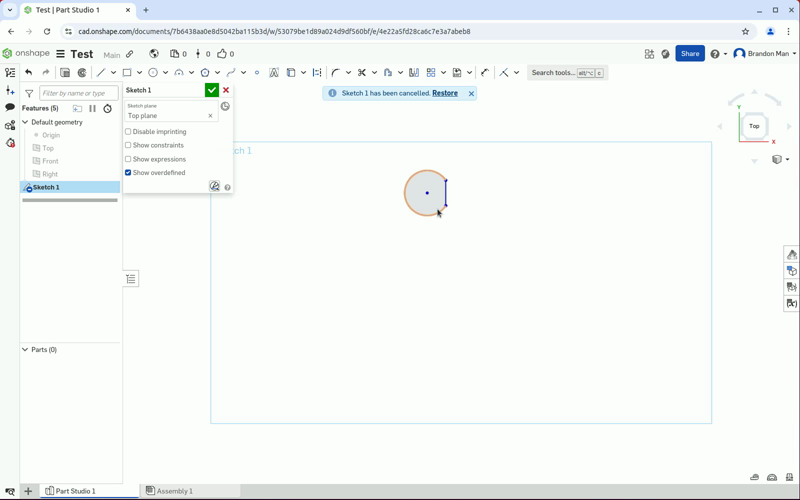
scroll(6)
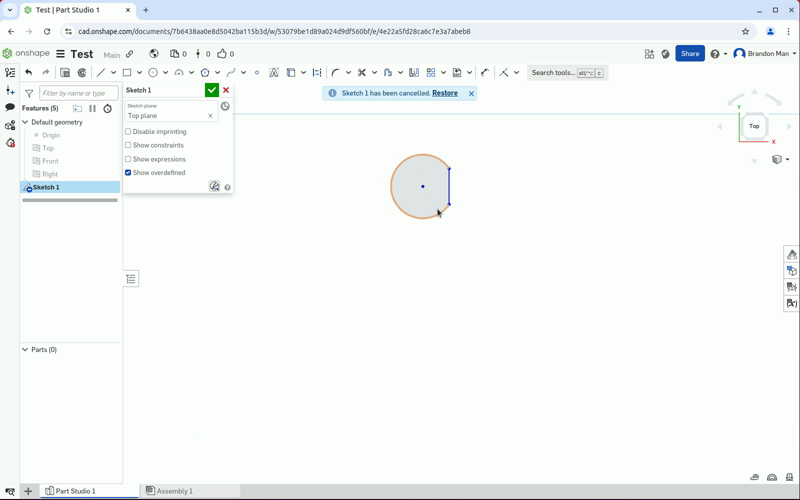
scroll(6)
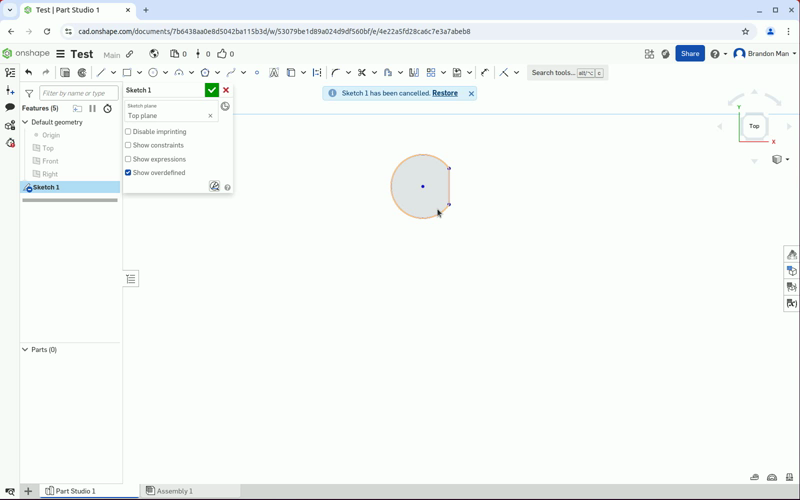
scroll(6)
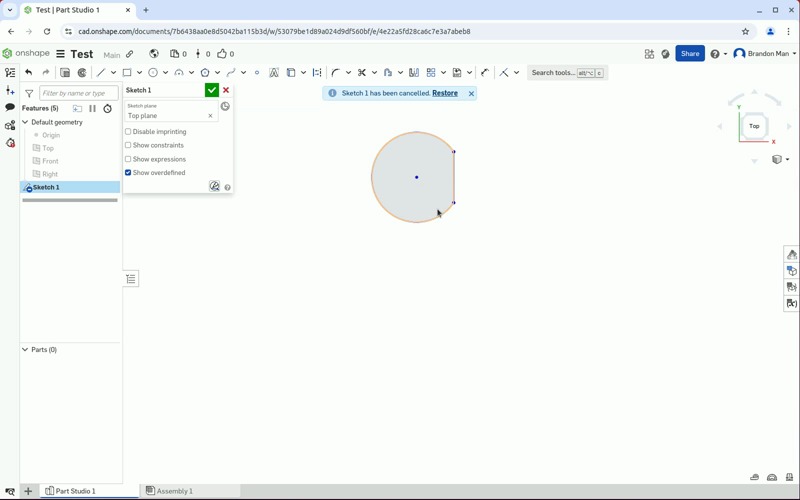
scroll(6)
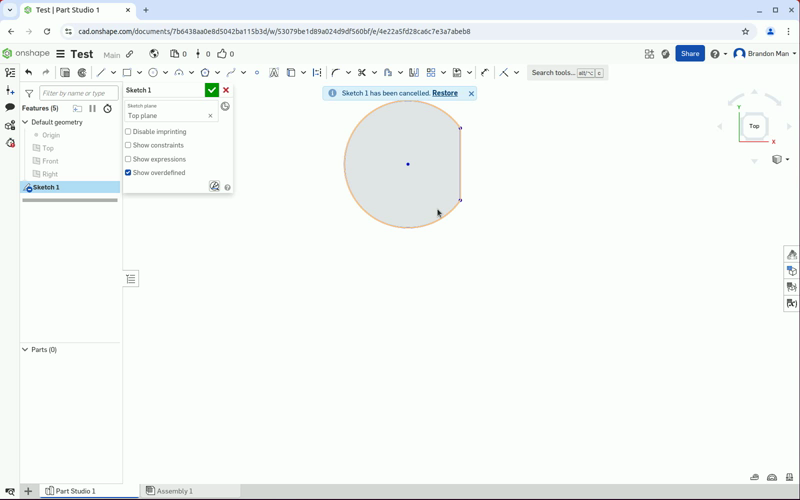
scroll(6)
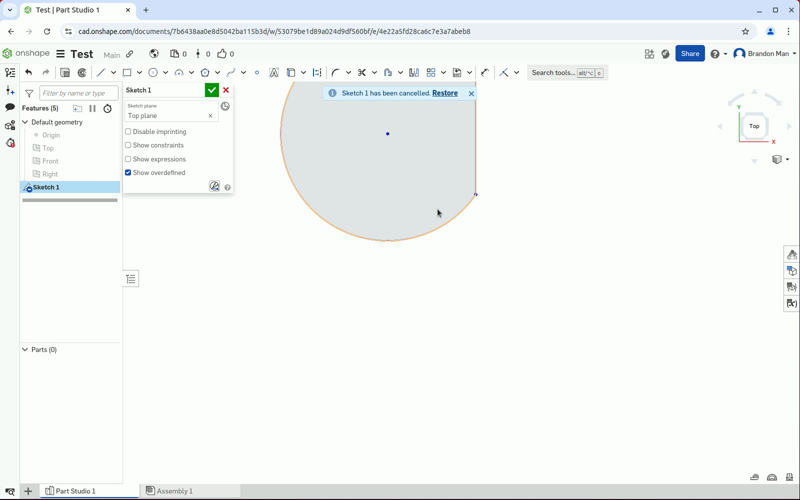
scroll(6)
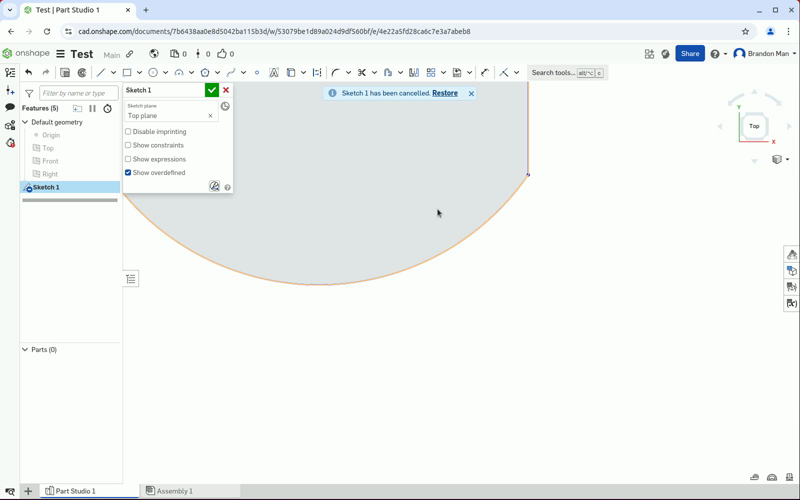
click(437, 208)
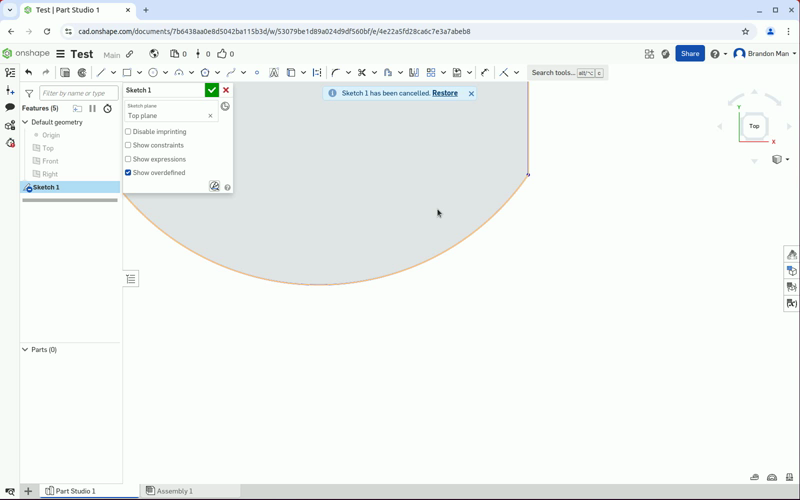
scroll(-6)
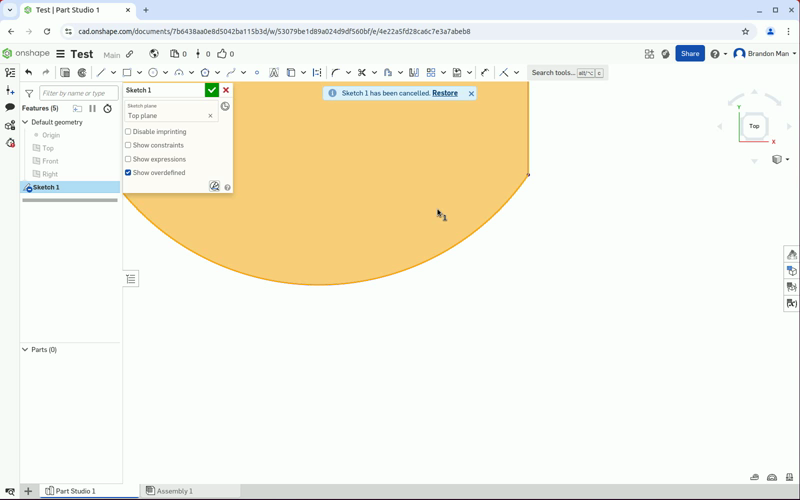
scroll(-6)
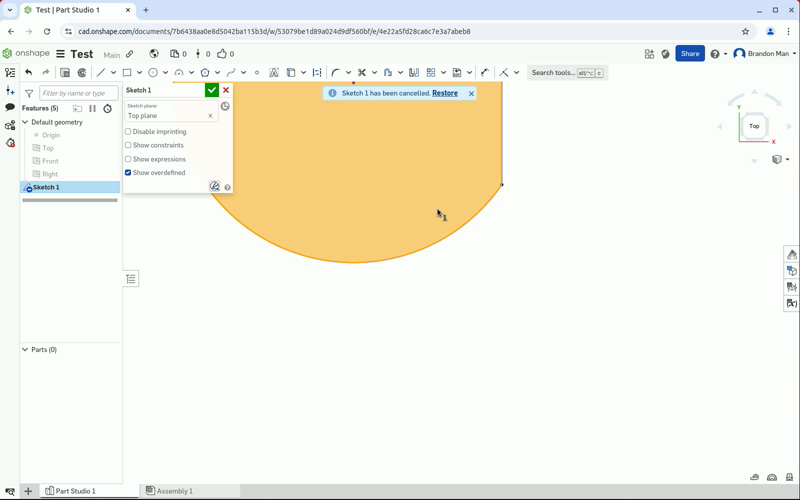
scroll(-6)
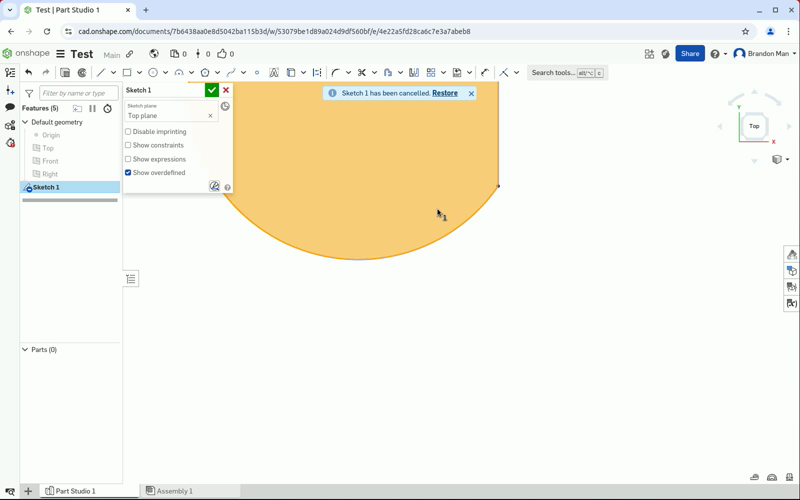
scroll(-6)
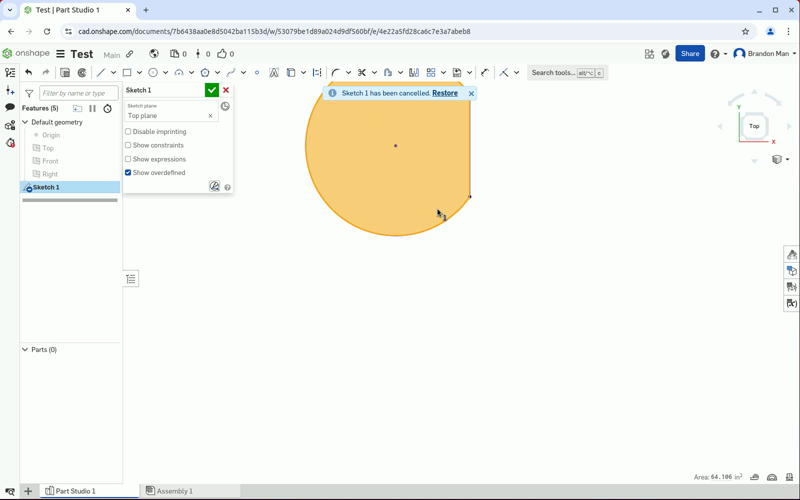
scroll(-6)
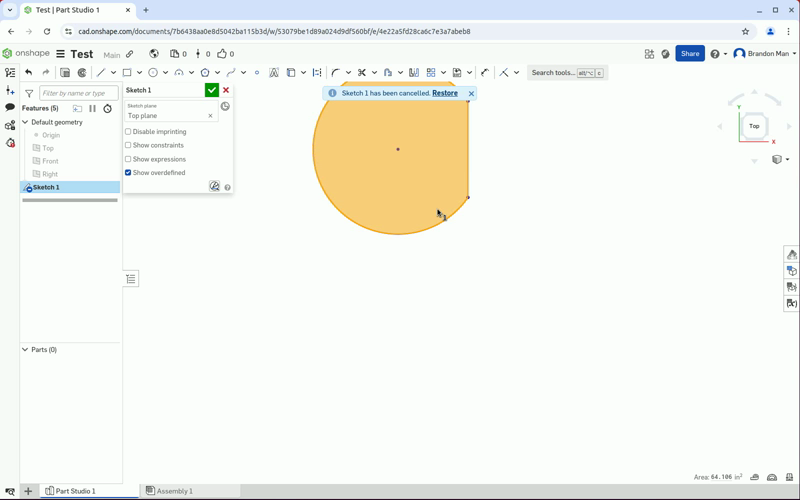
scroll(-6)
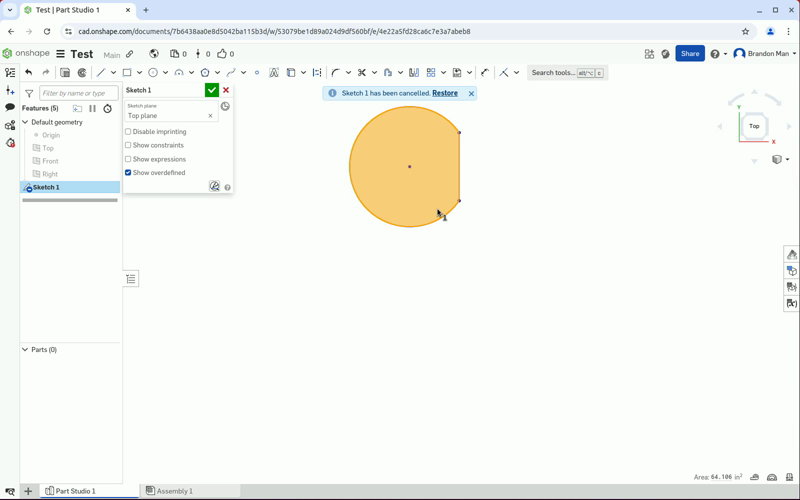
scroll(-6)
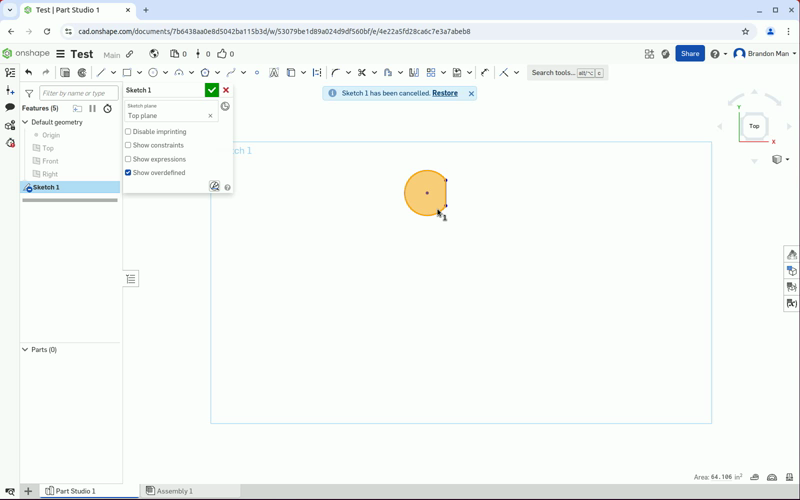
mouse_move(73, 352)
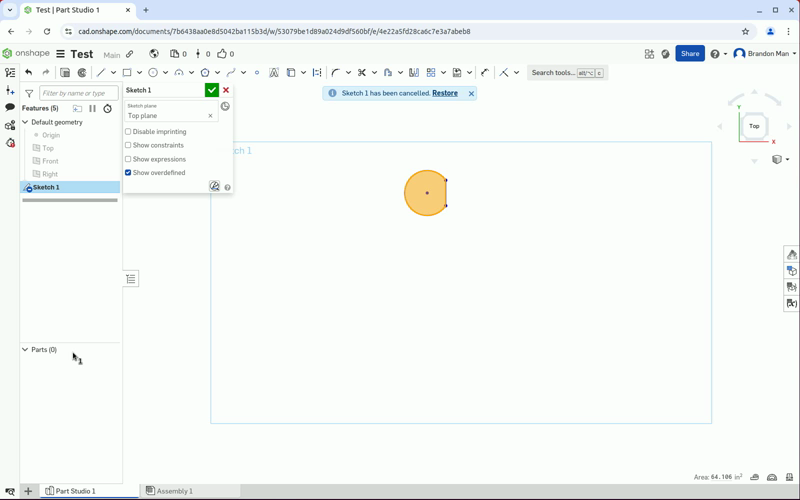
key(shift+y)
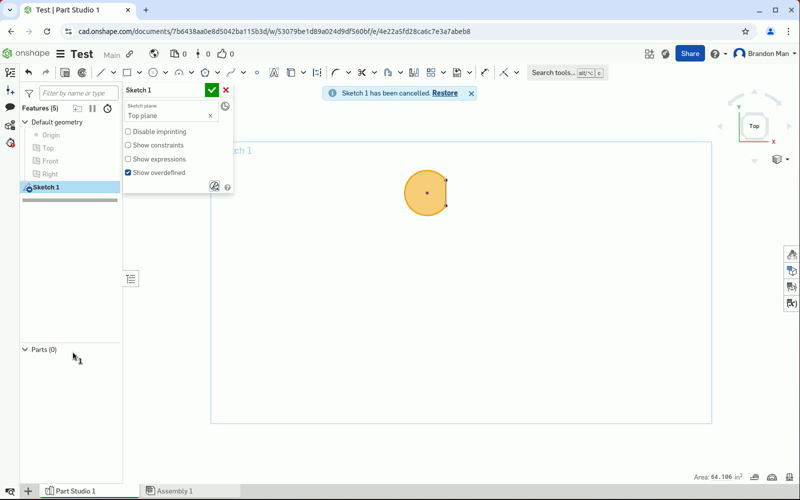
key(shift+e)
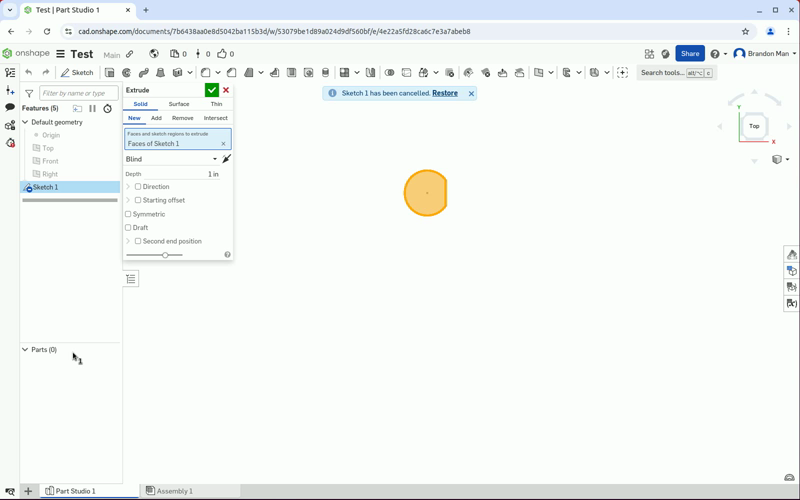
mouse_move(143, 106)
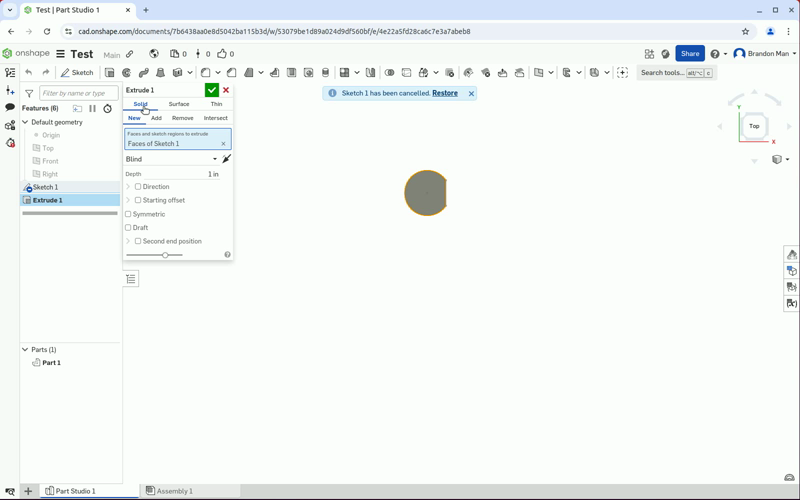
click(143, 106)
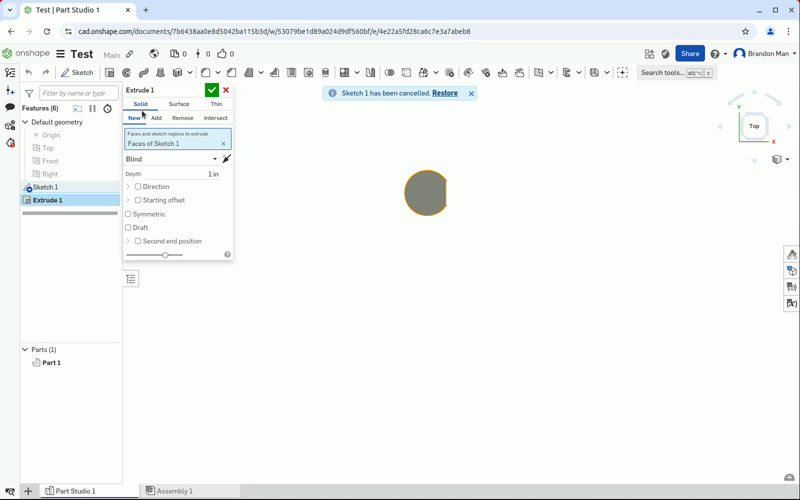
mouse_move(137, 120)
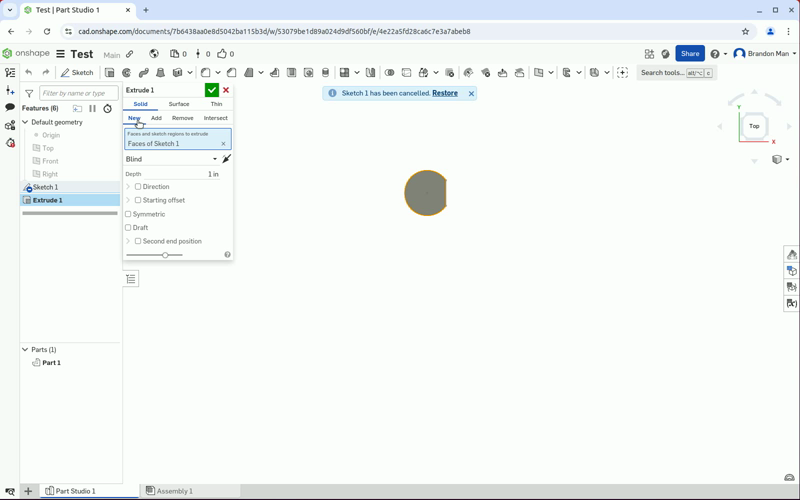
click(137, 120)
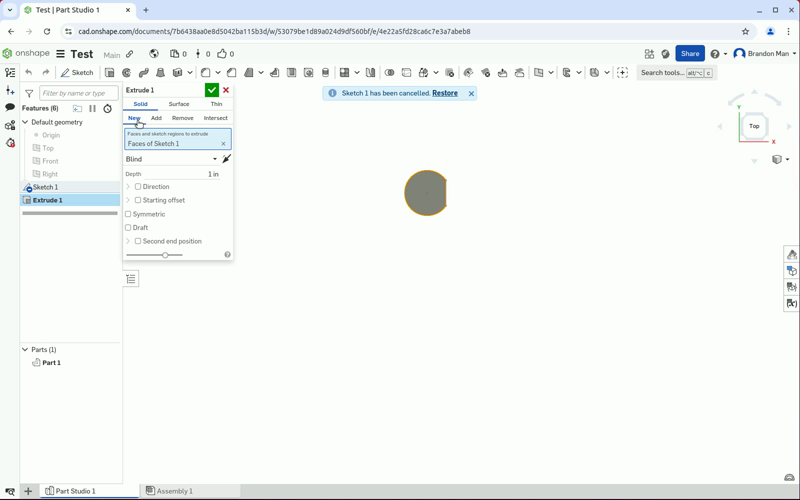
key(tab, 4)
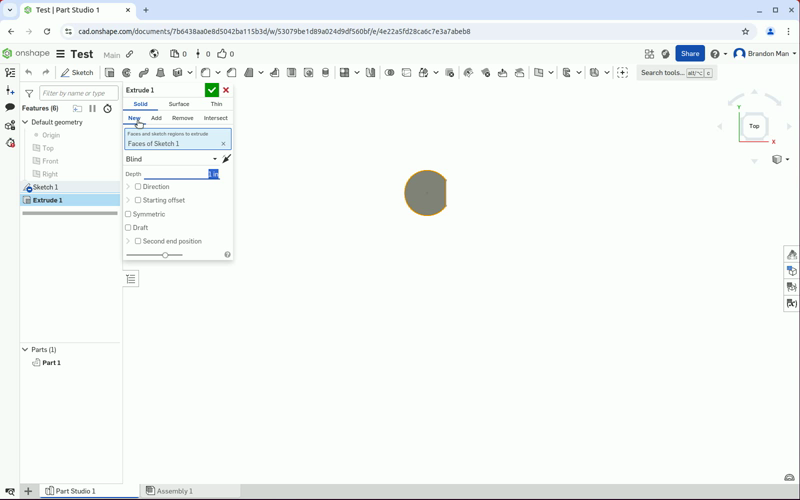
text(4.574)
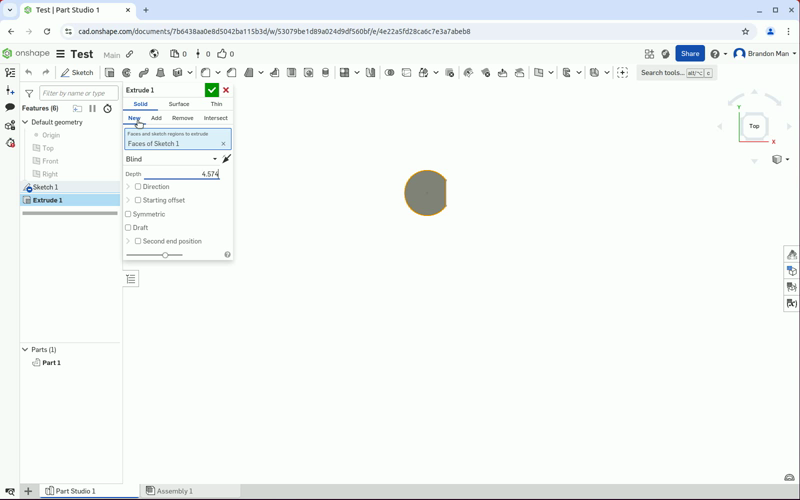
key(enter)
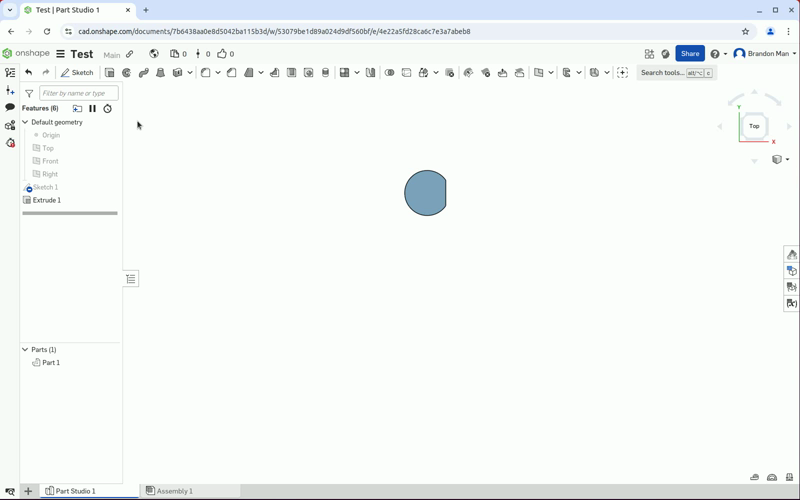
key(shift+h)
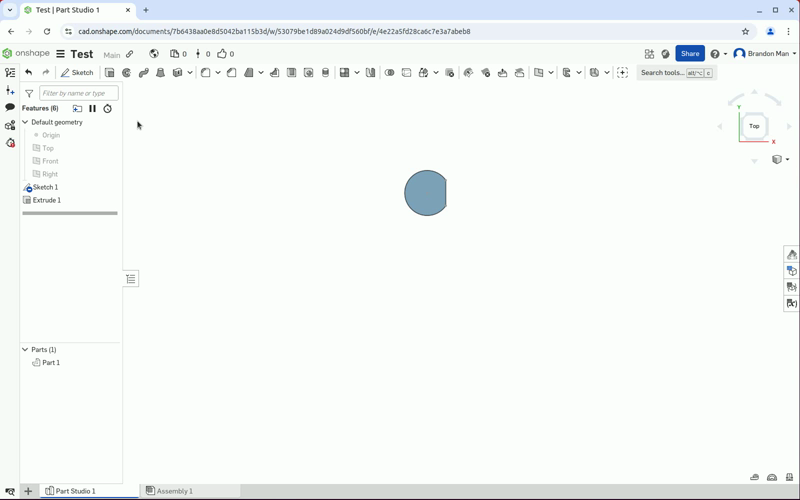
key(shift+h)
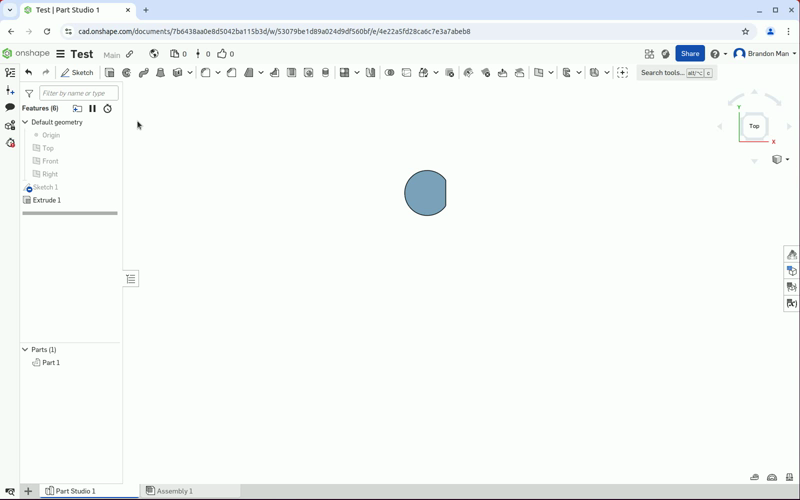
mouse_move(73, 189)
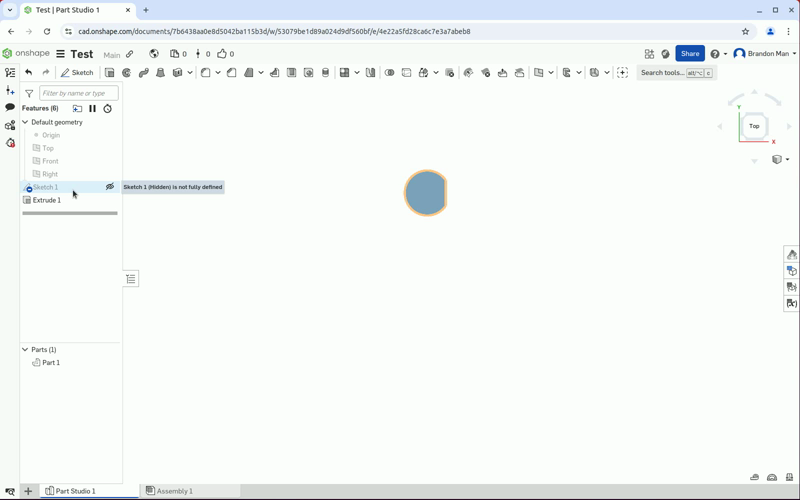
click(73, 189)
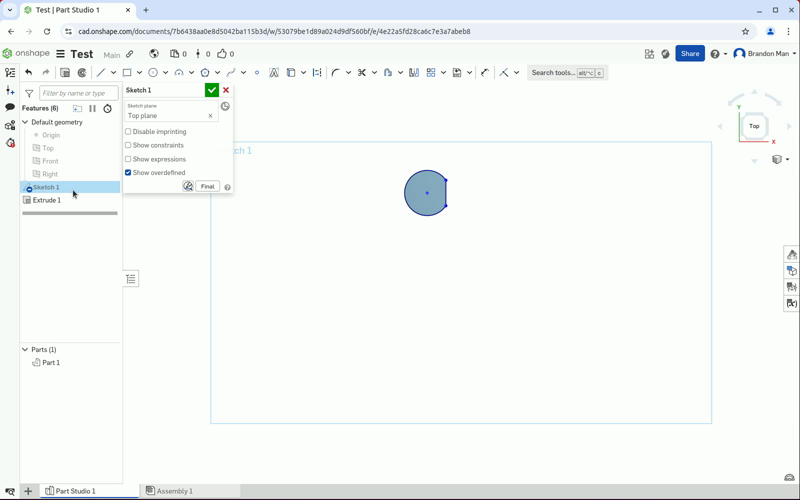
mouse_move(229, 92)
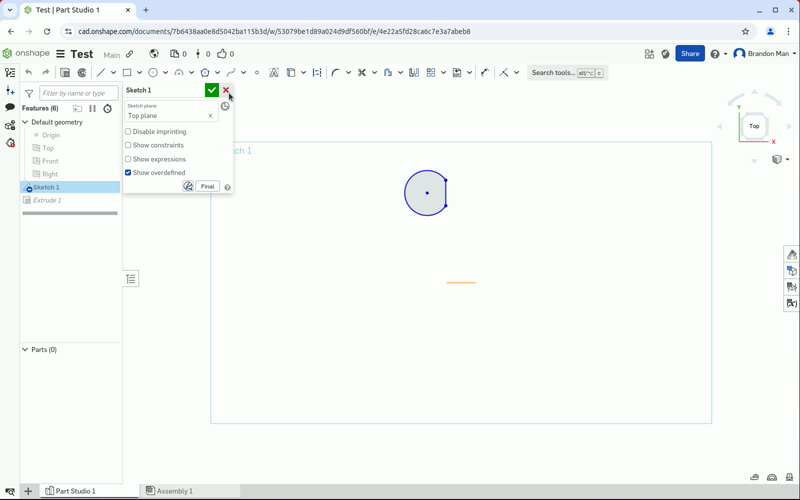
click(229, 92)
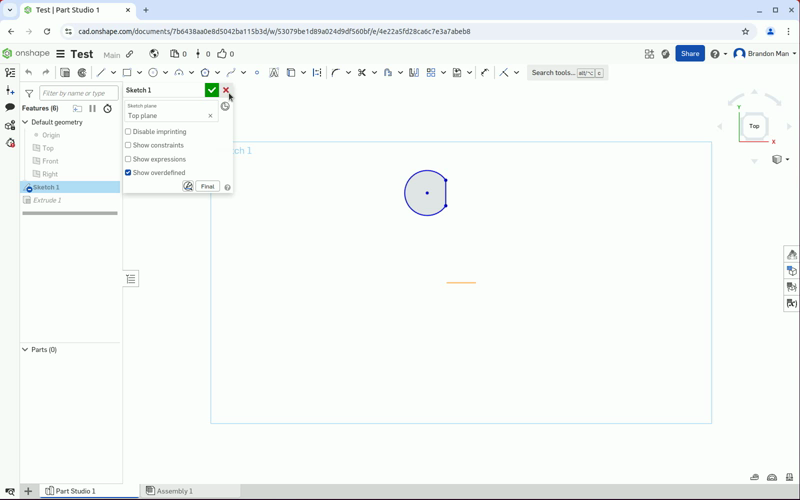
key(shift+s)
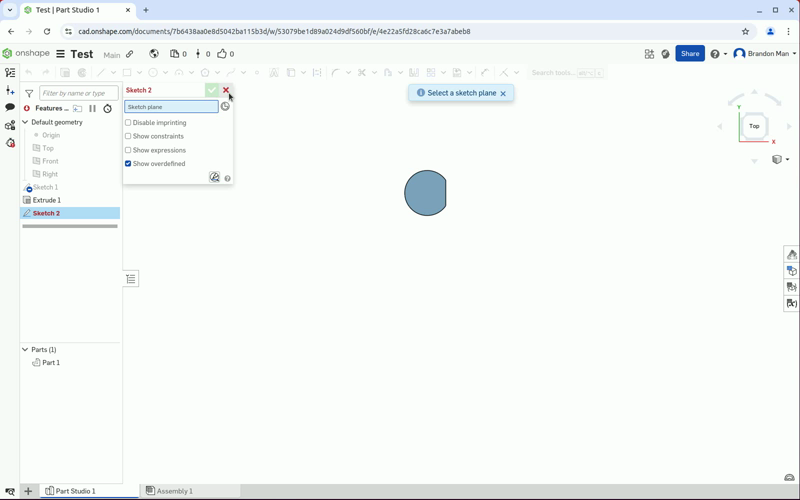
mouse_move(73, 150)
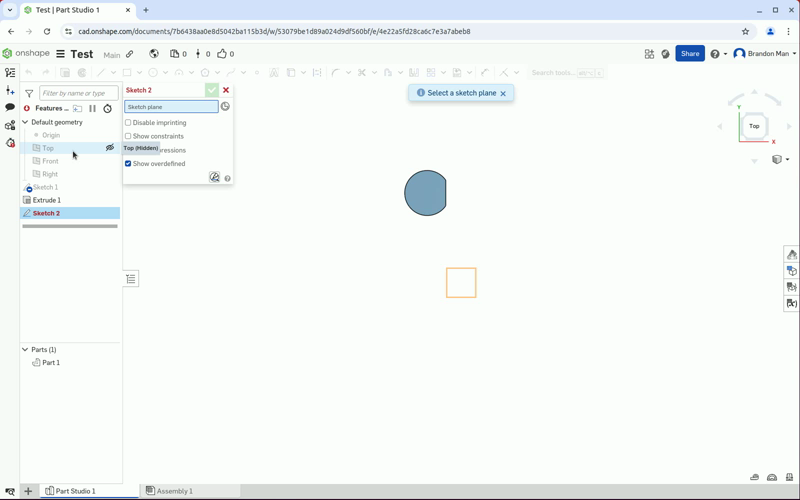
click(73, 150)
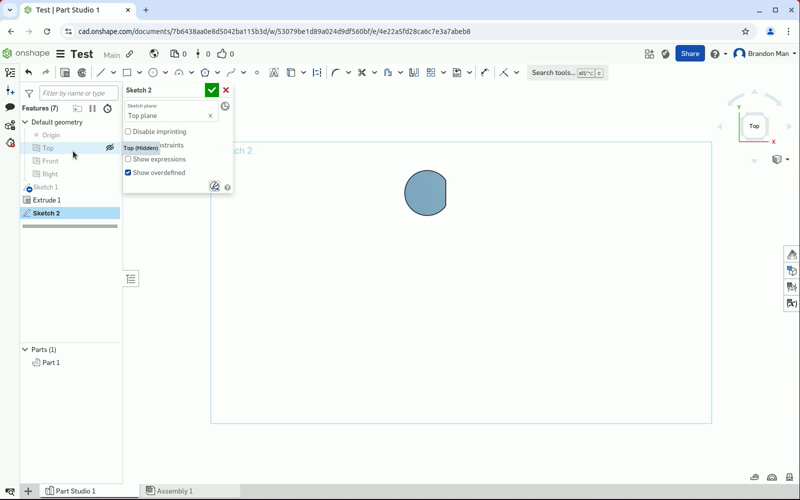
mouse_move(73, 352)
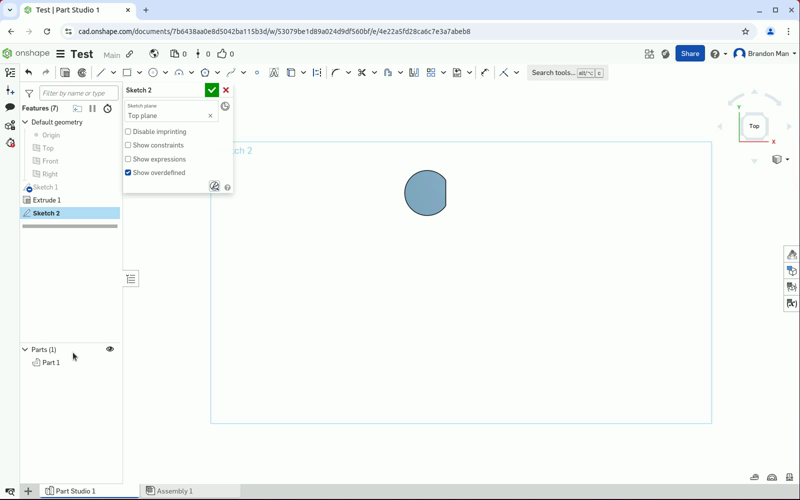
key(y)
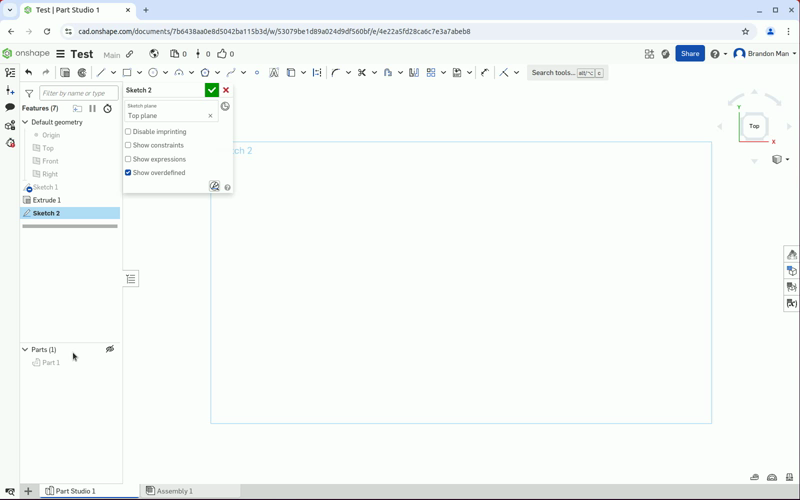
key(a)
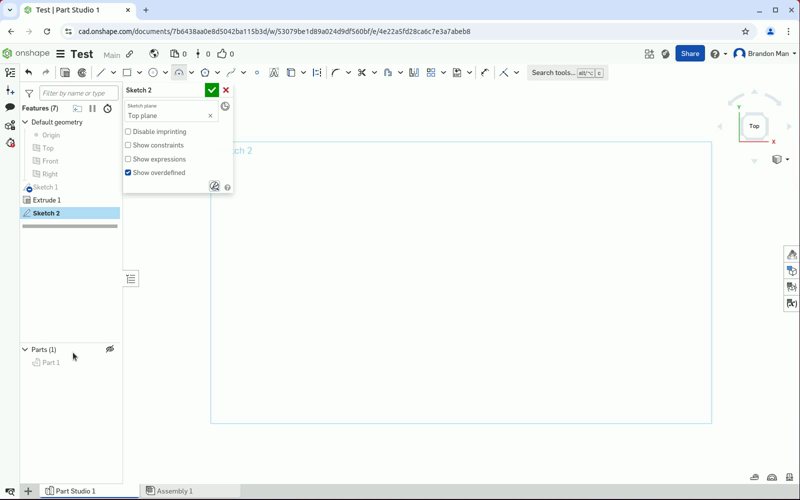
key_down(shift)
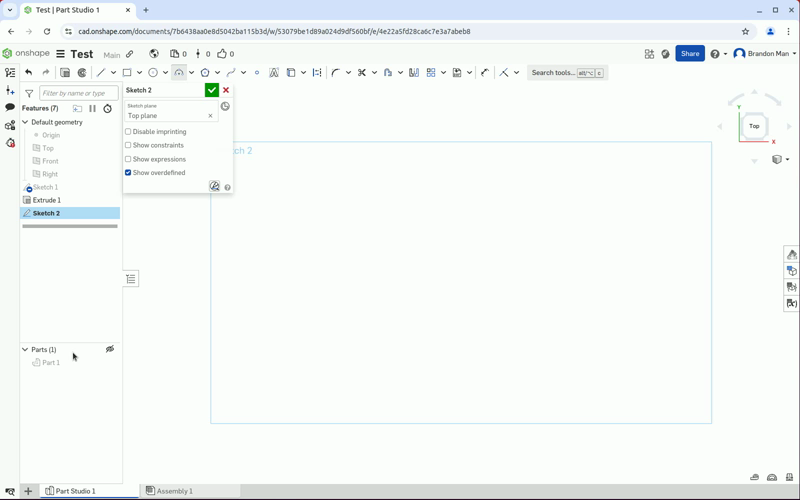
mouse_move(486, 205)
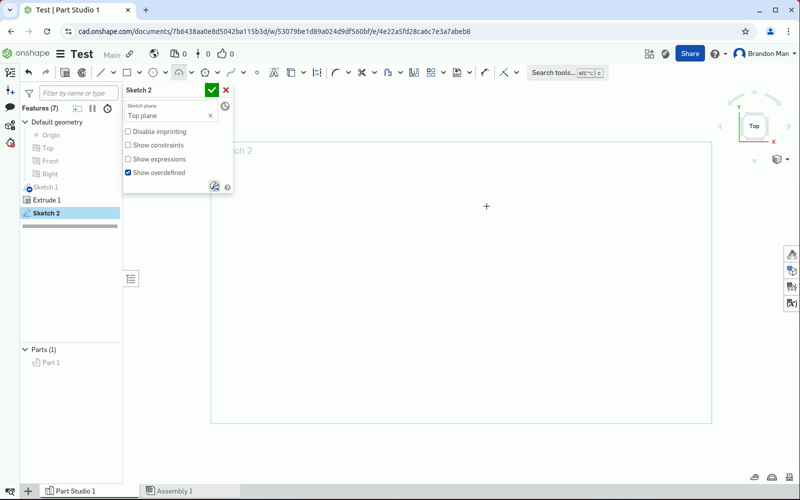
click(486, 205)
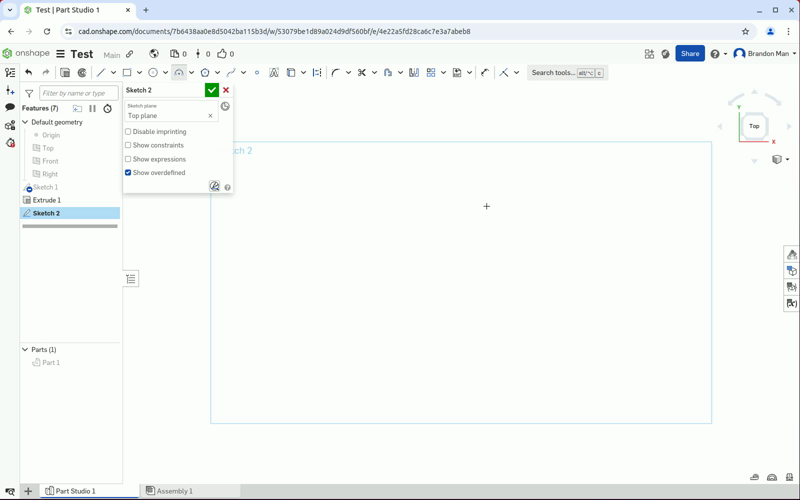
key_up(shift)
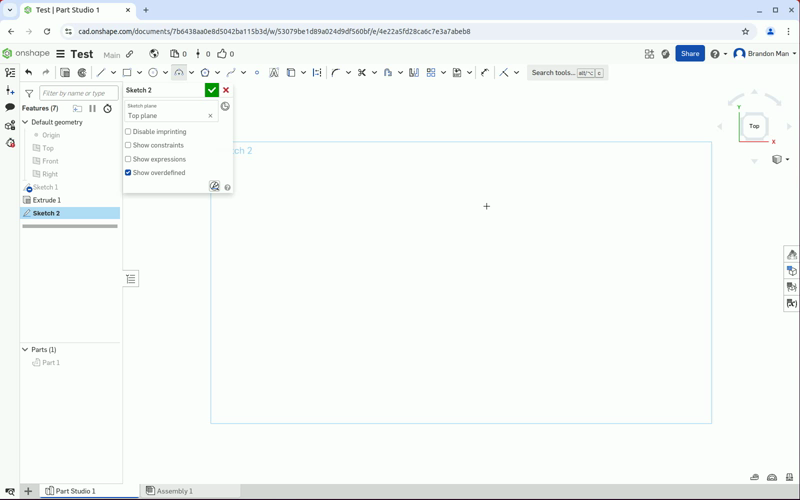
key_down(shift)
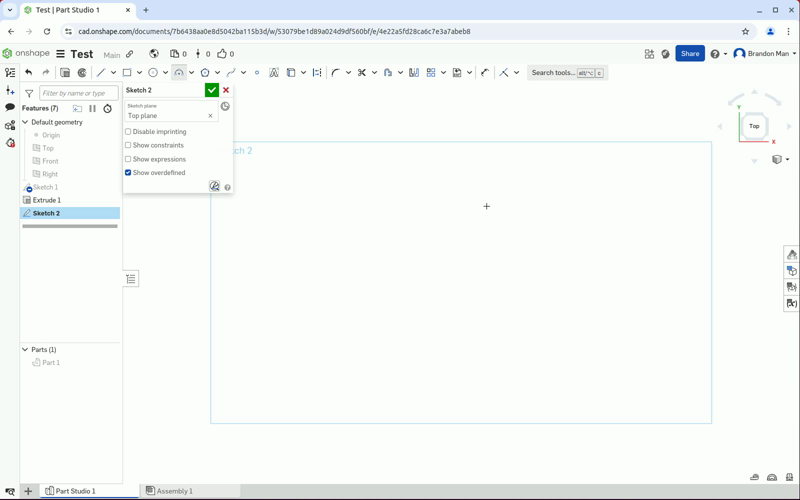
mouse_move(486, 180)
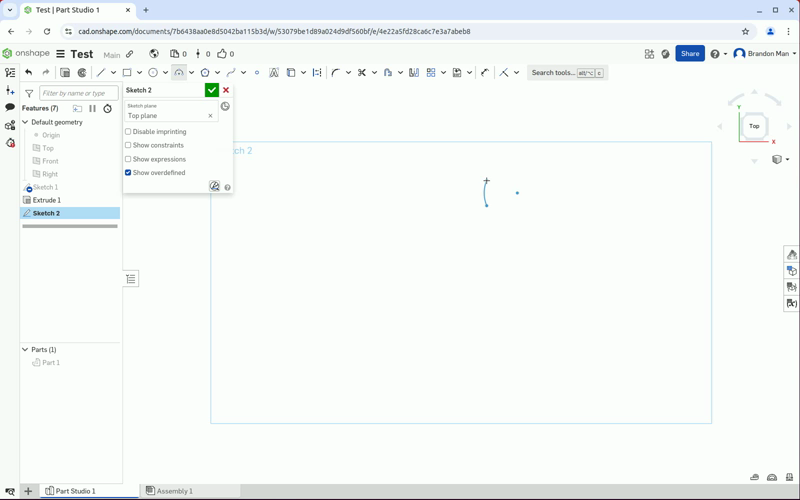
click(486, 180)
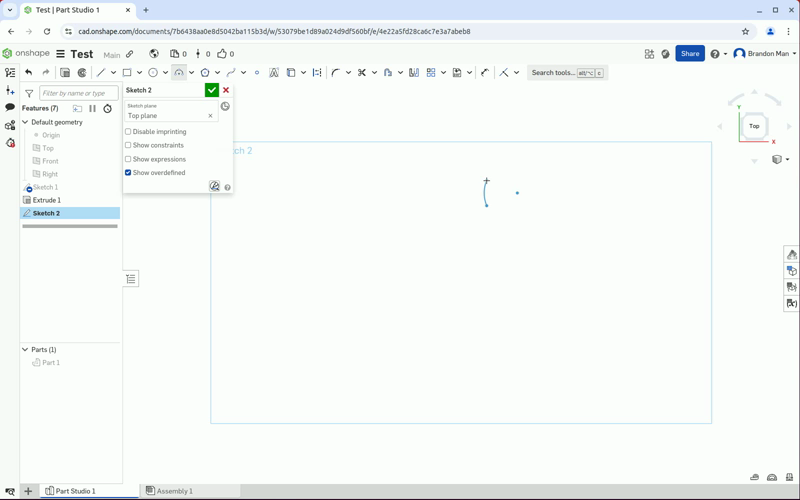
mouse_move(527, 192)
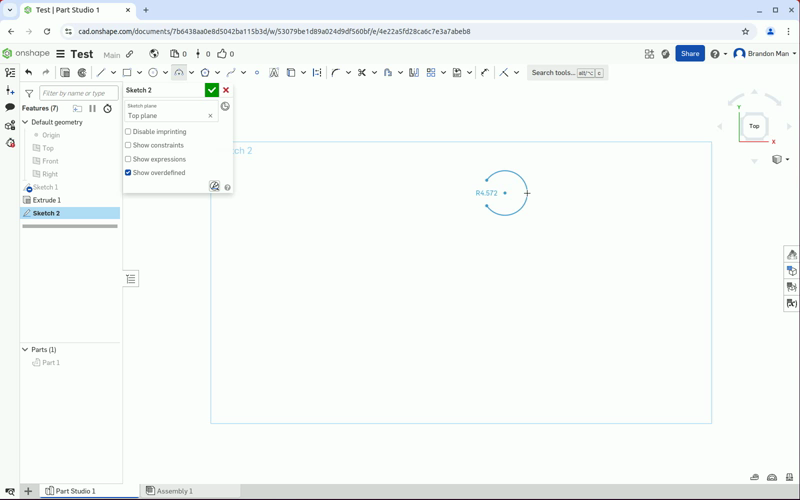
click(527, 192)
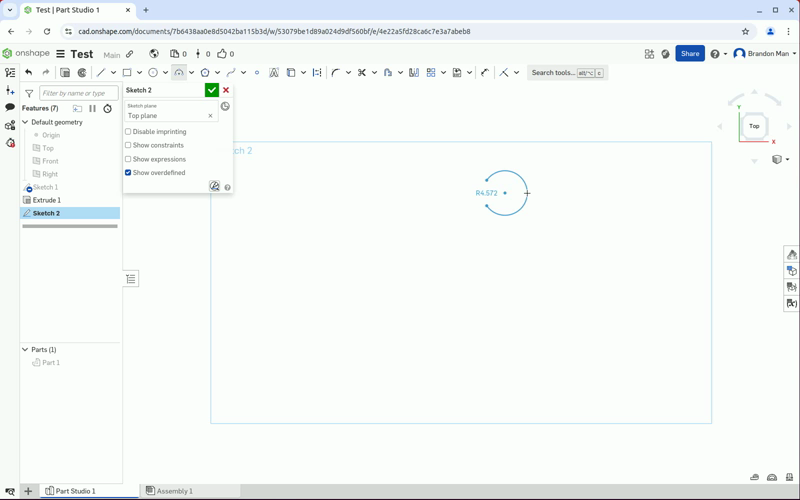
key_up(shift)
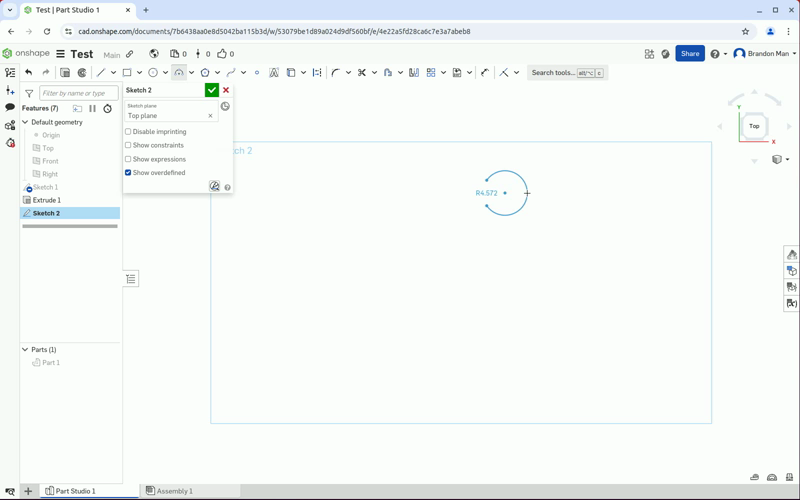
key(esc)
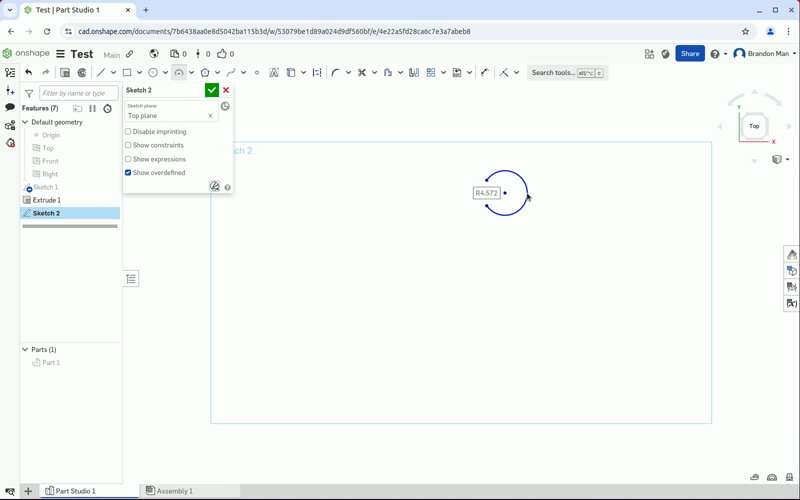
key(l)
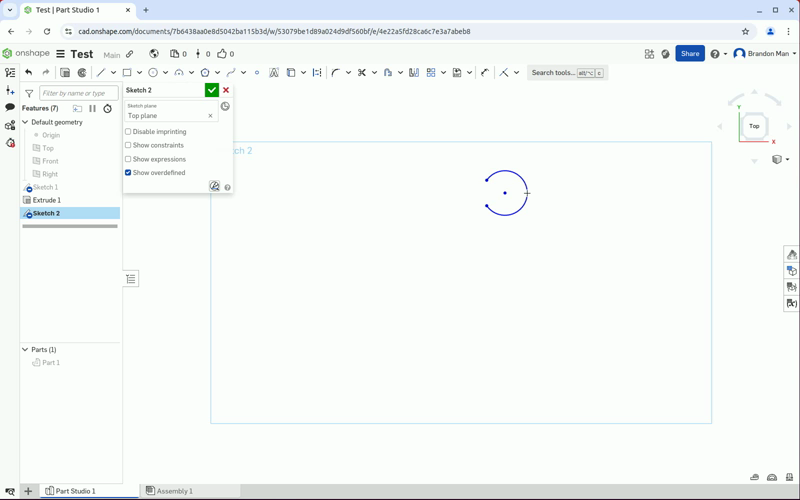
mouse_move(486, 180)
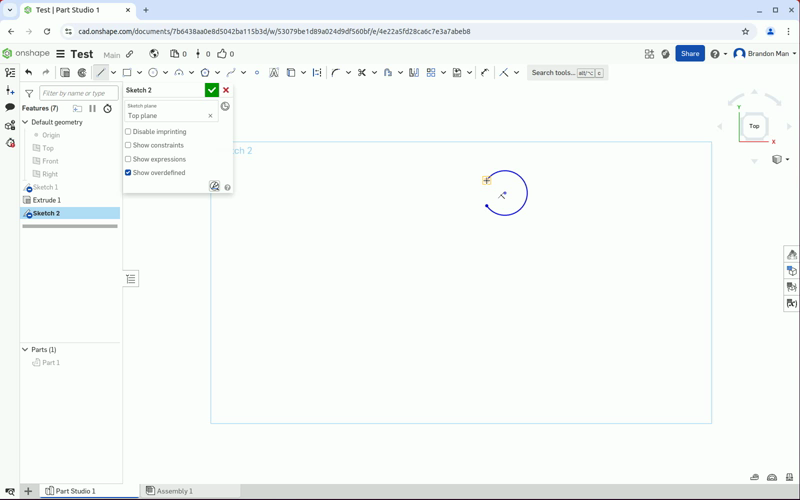
click(486, 180)
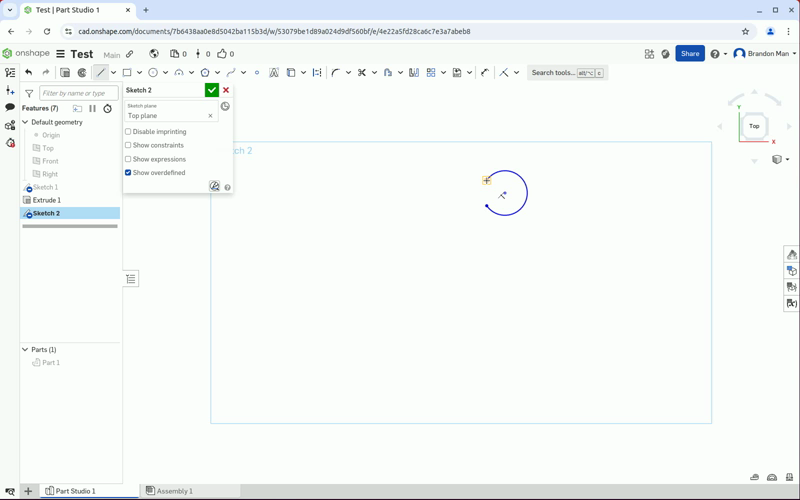
mouse_move(516, 180)
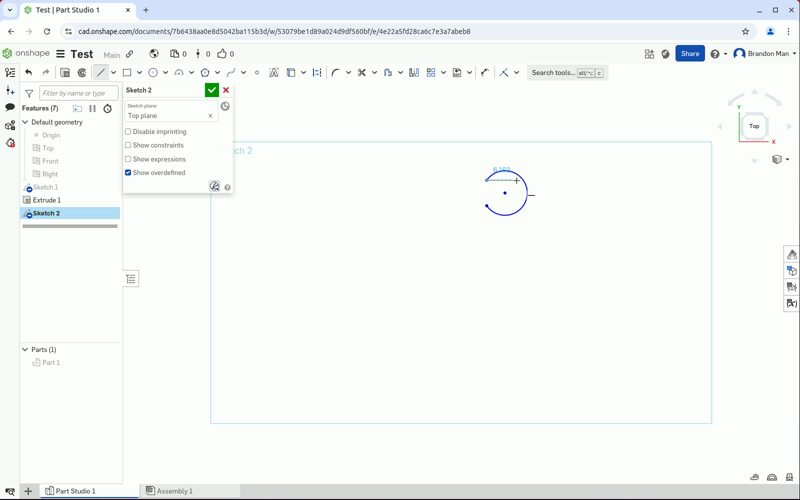
key_down(shift)
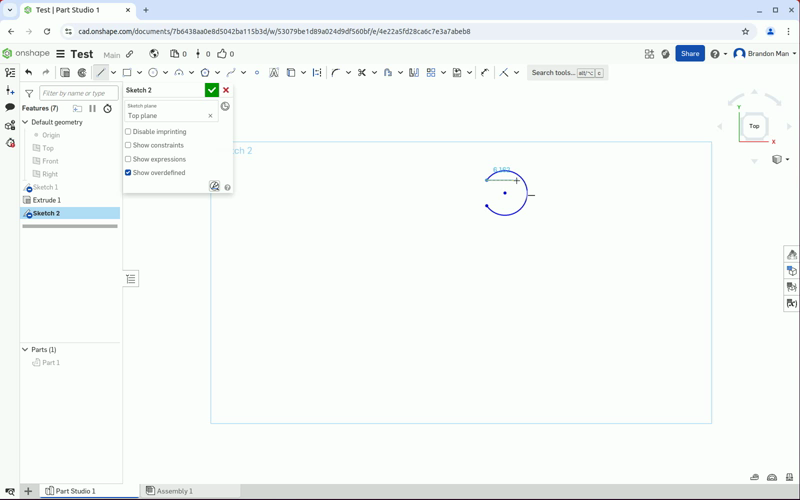
mouse_move(486, 205)
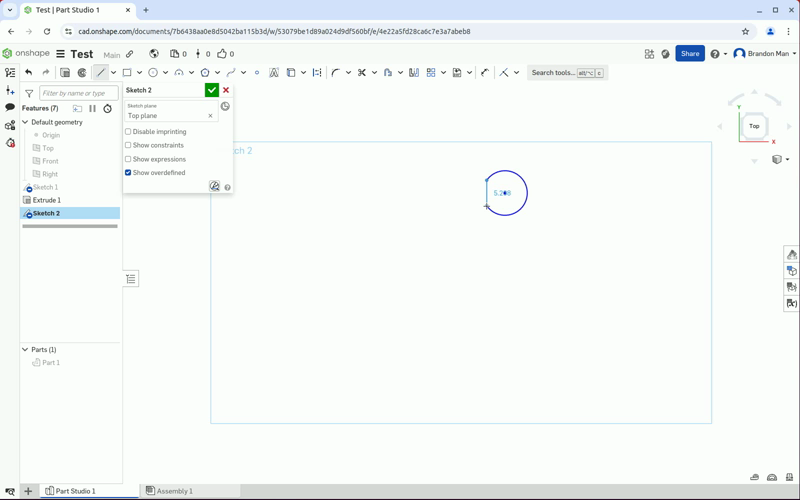
key_up(shift)
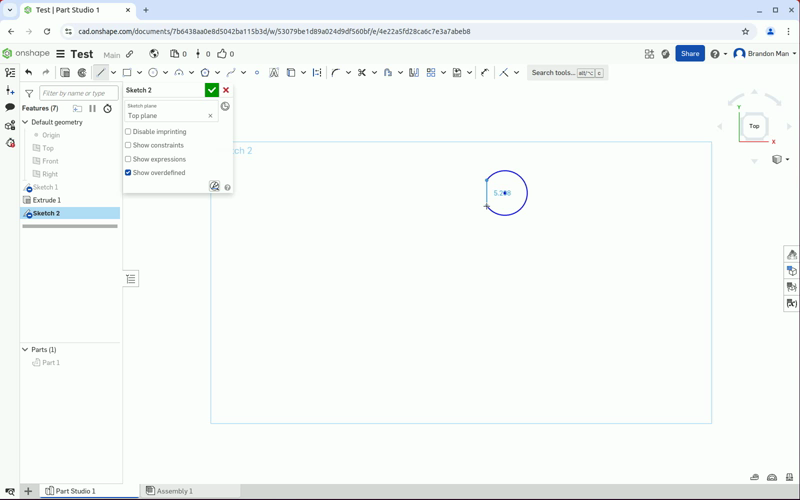
click(486, 205)
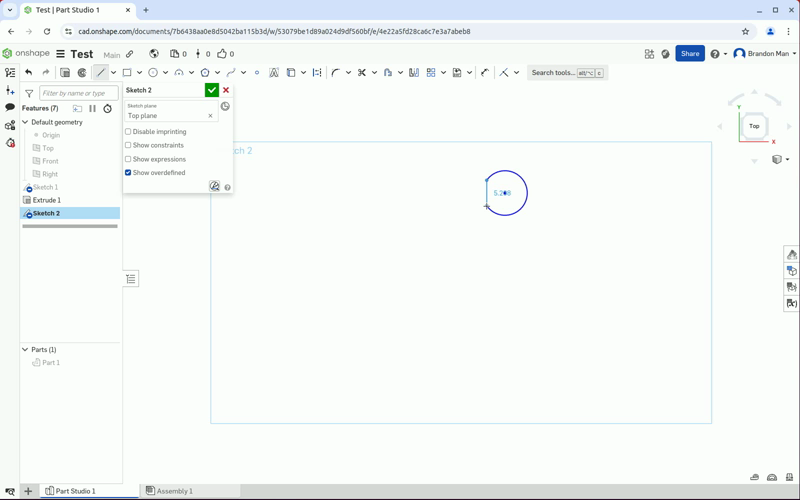
key(esc)
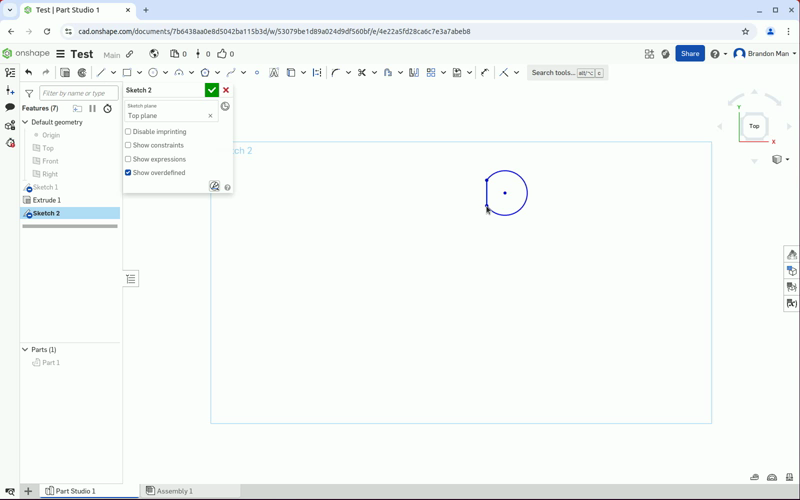
mouse_move(511, 203)
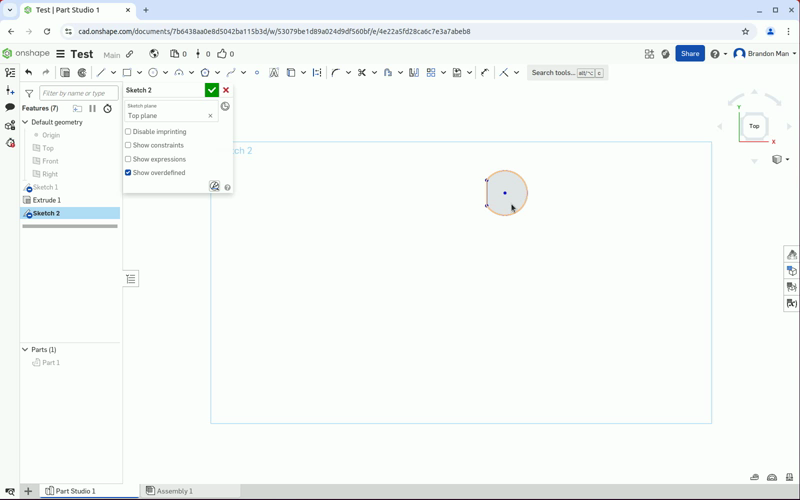
scroll(6)
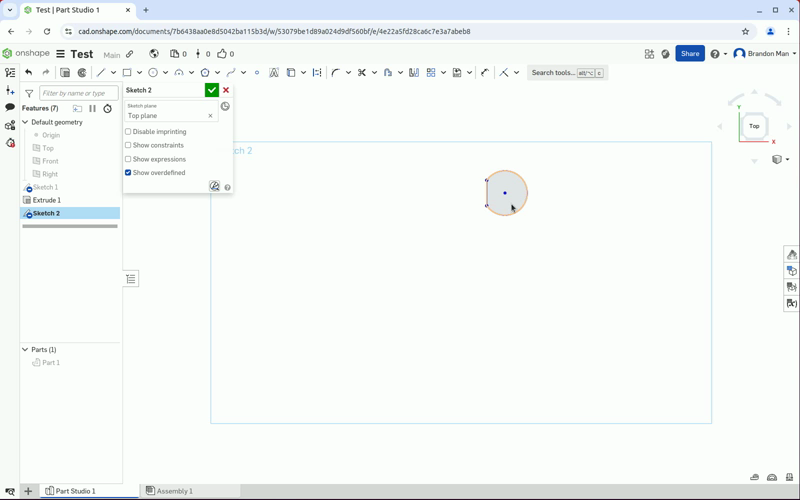
scroll(6)
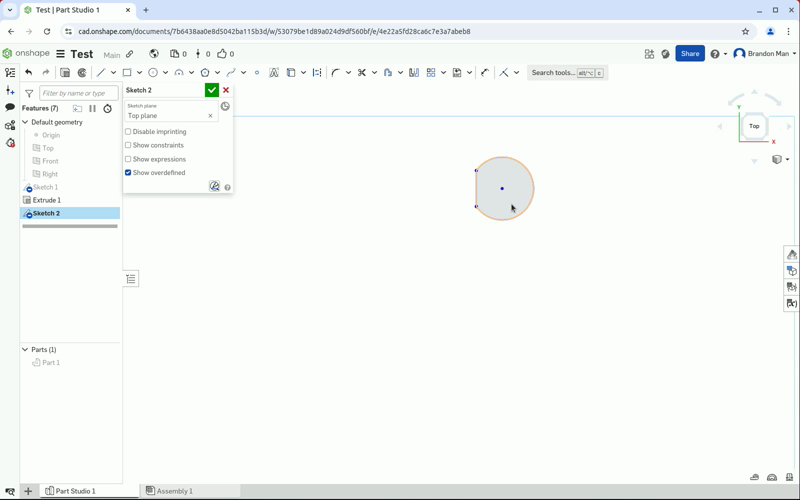
scroll(6)
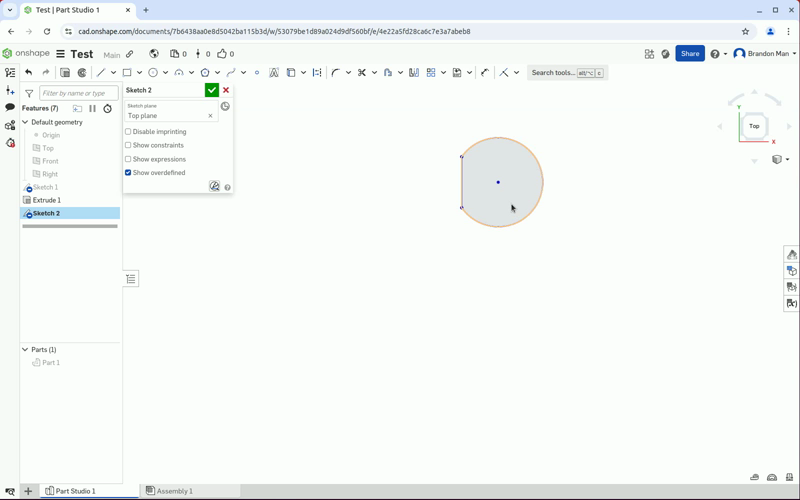
scroll(6)
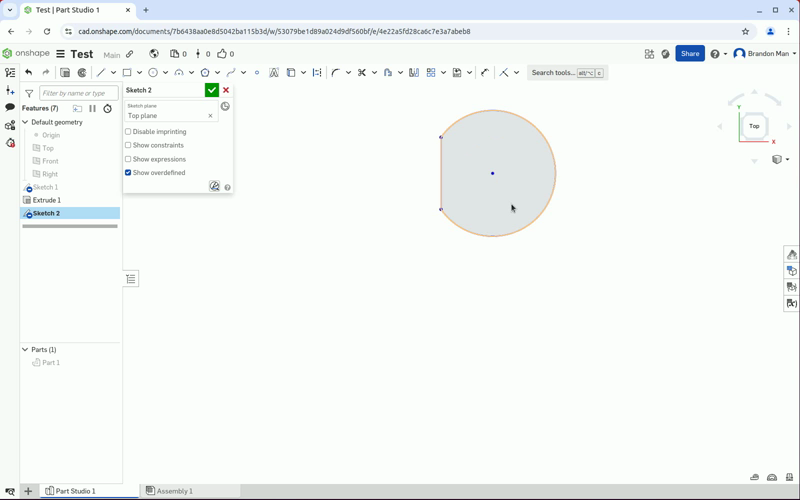
scroll(6)
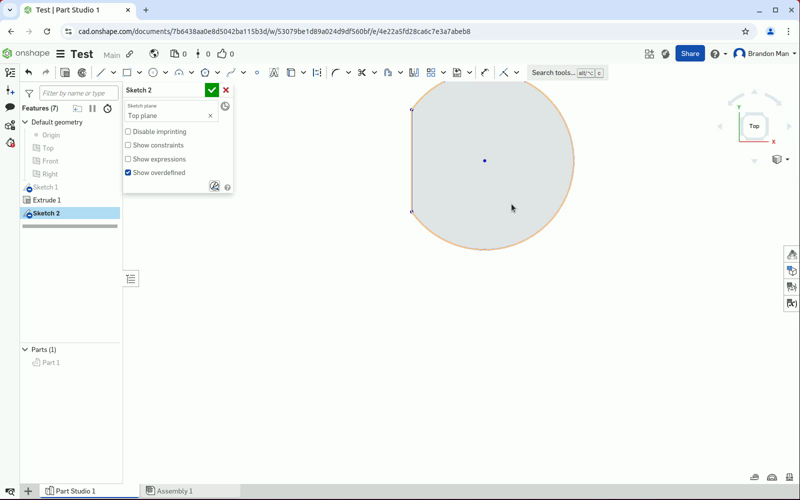
scroll(6)
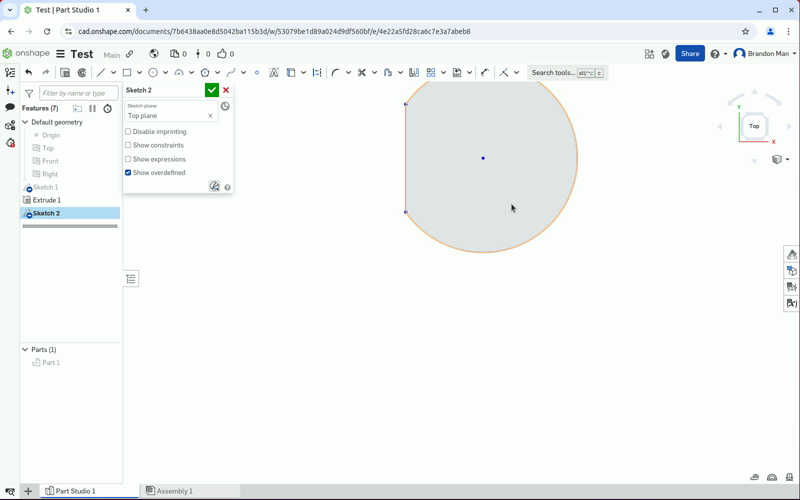
scroll(6)
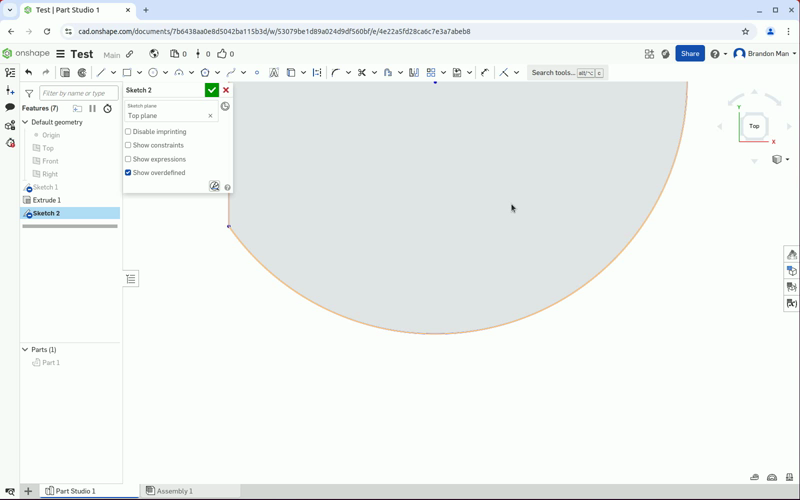
click(511, 203)
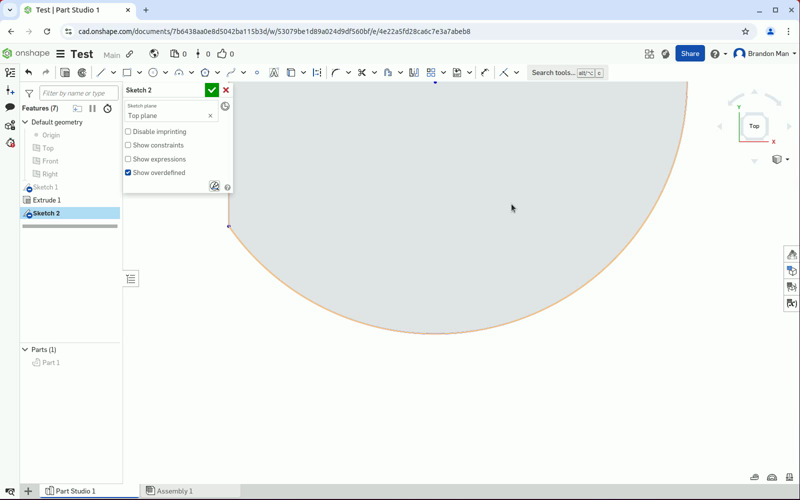
scroll(-6)
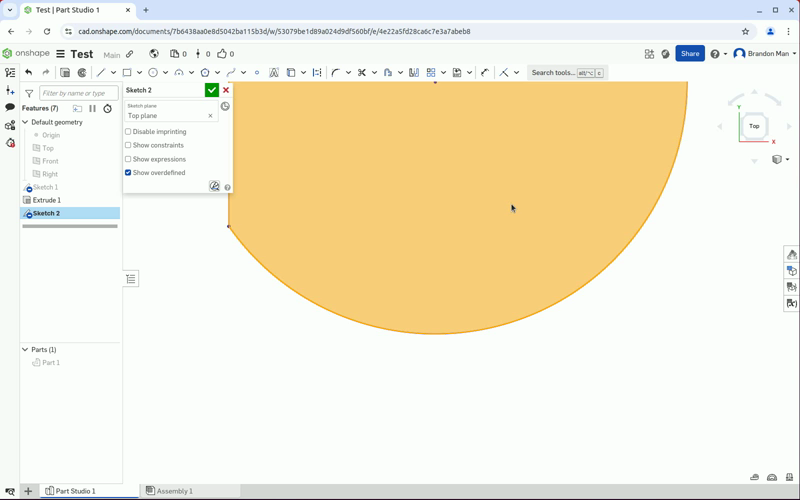
scroll(-6)
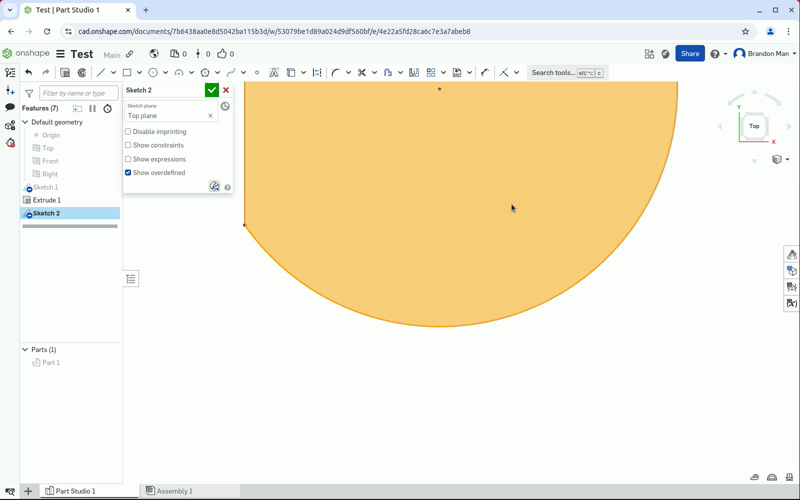
scroll(-6)
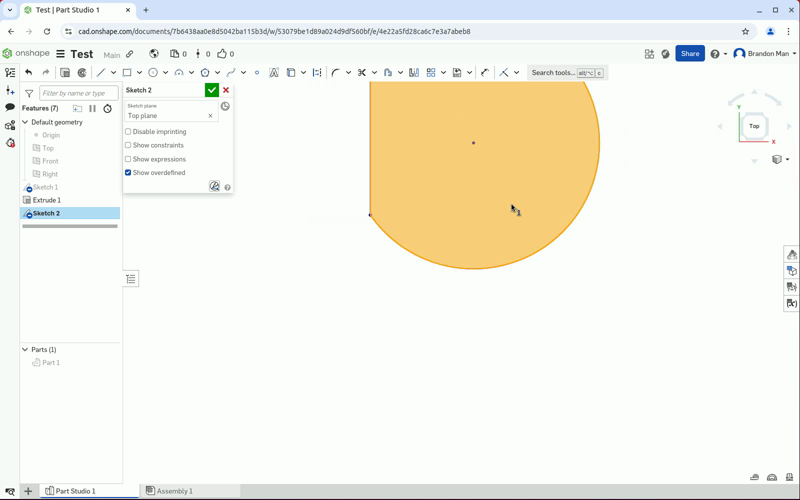
scroll(-6)
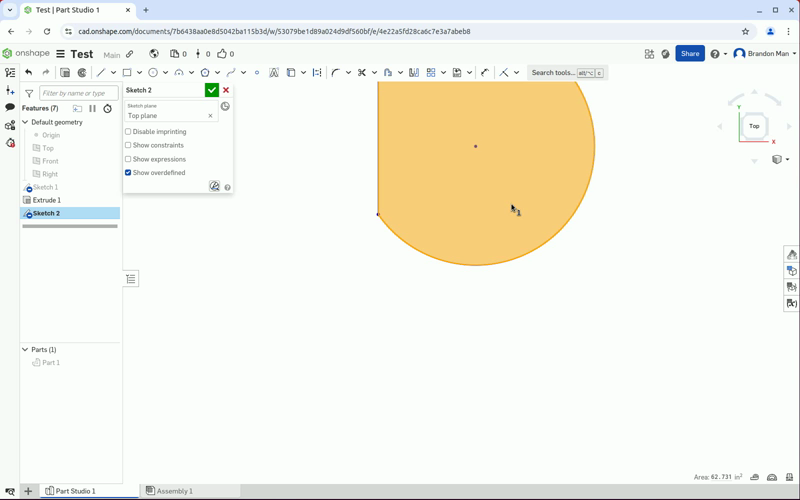
scroll(-6)
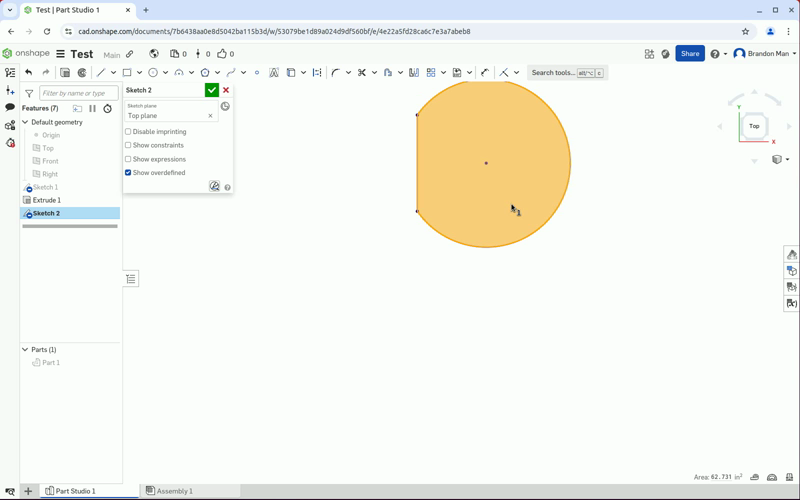
scroll(-6)
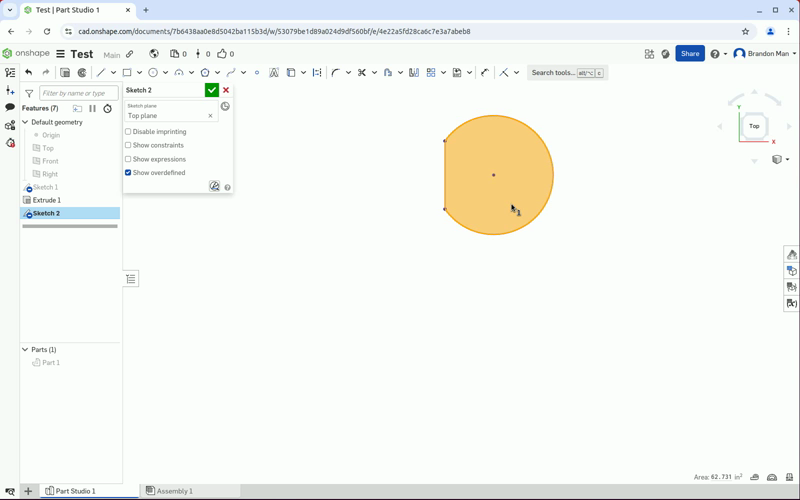
scroll(-6)
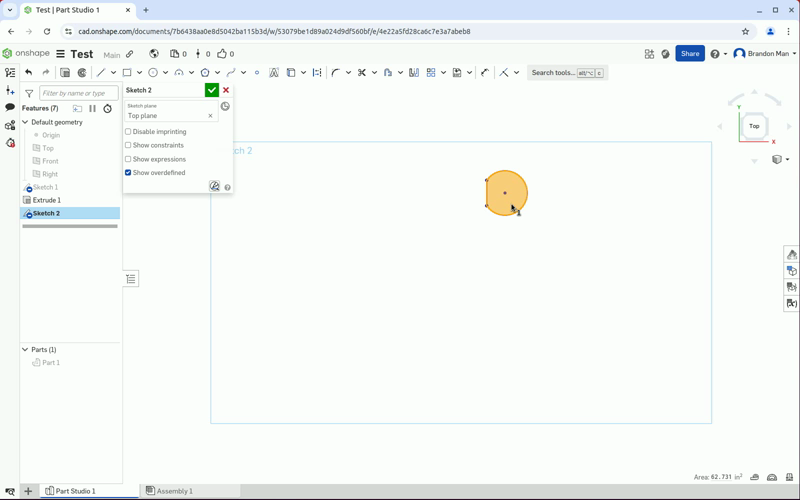
mouse_move(73, 352)
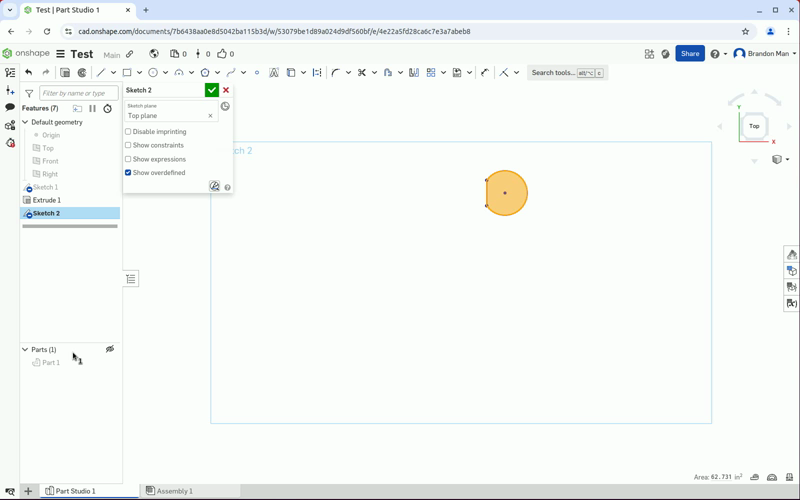
key(shift+y)
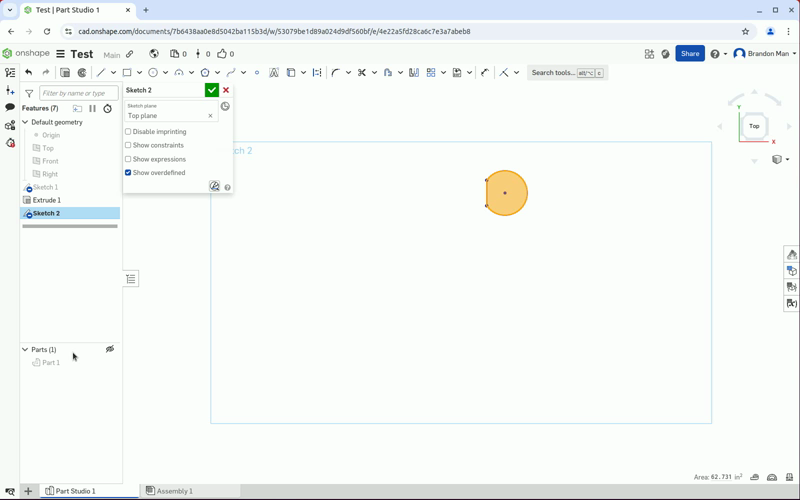
key(shift+e)
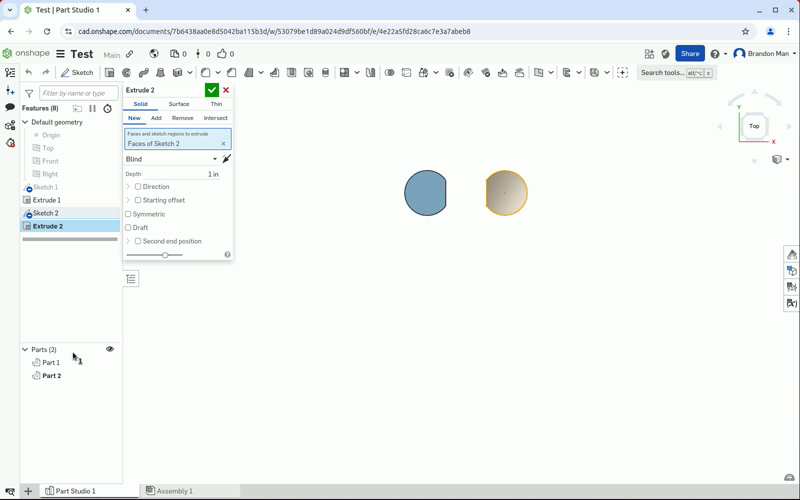
mouse_move(143, 106)
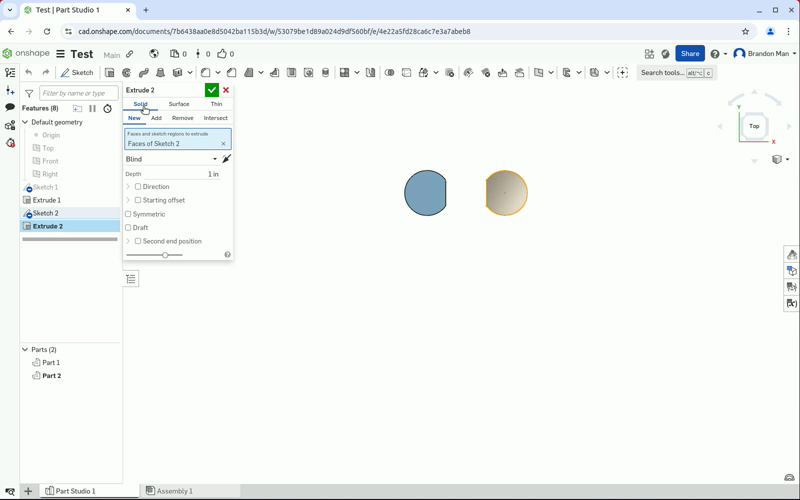
click(143, 106)
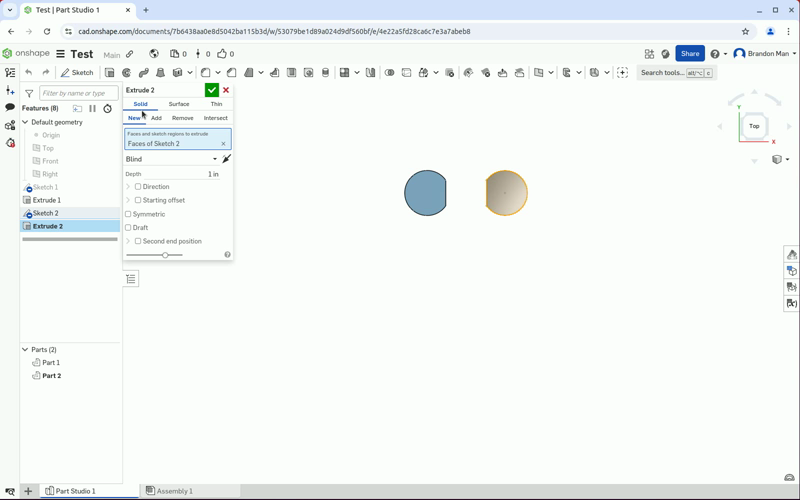
mouse_move(137, 120)
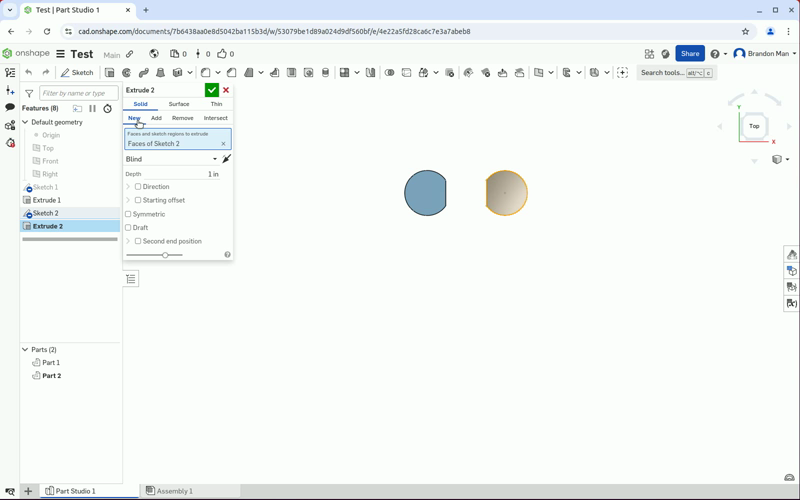
click(137, 120)
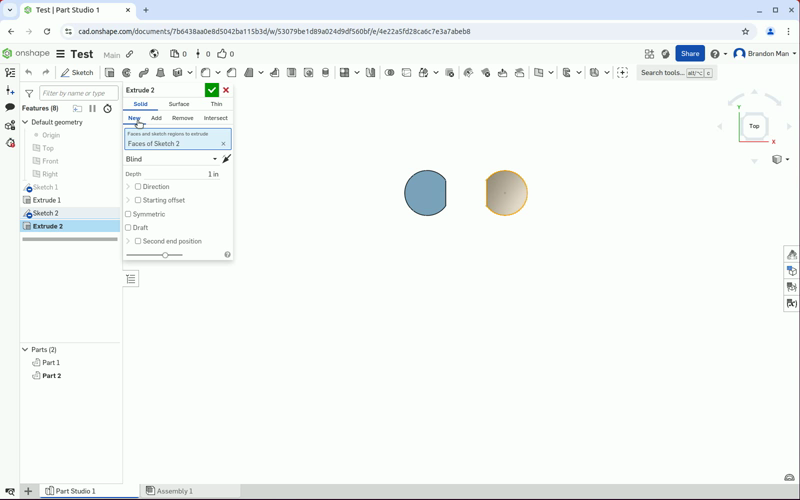
key(tab, 4)
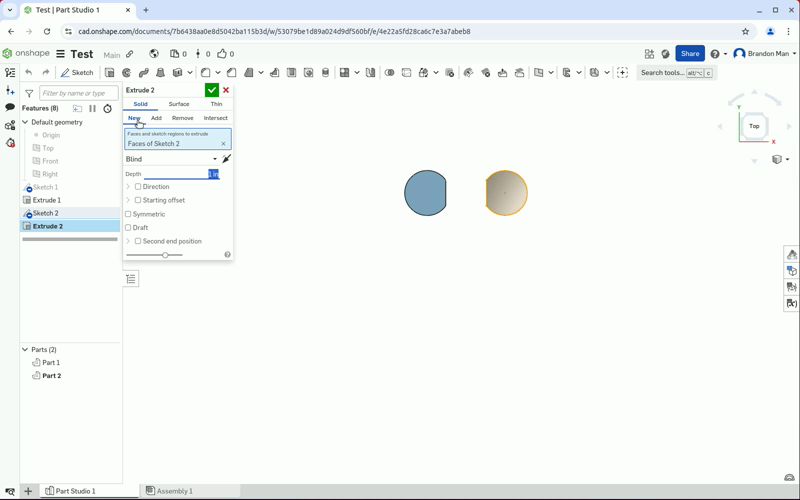
text(4.574)
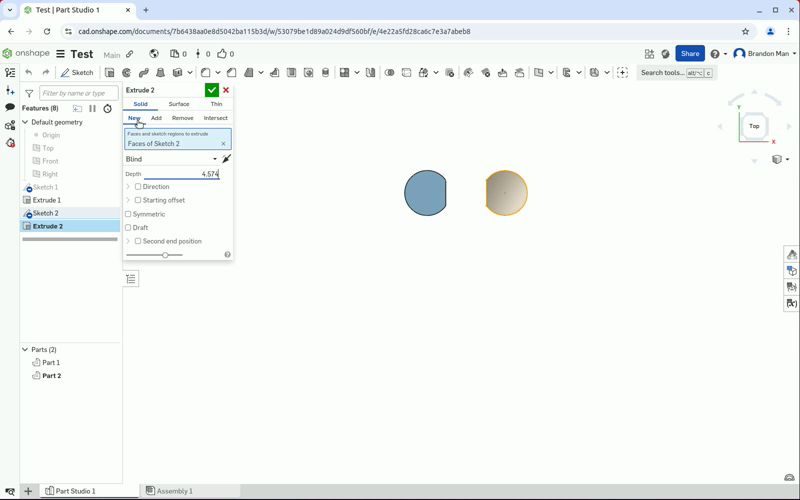
key(enter)
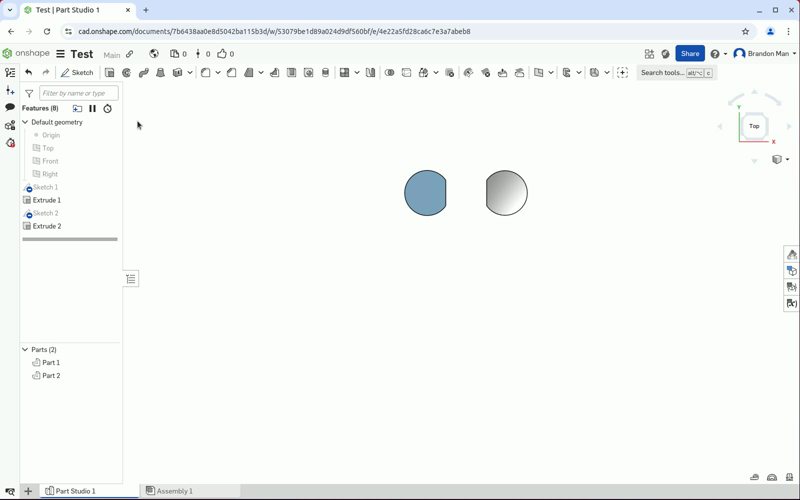
key(shift+h)
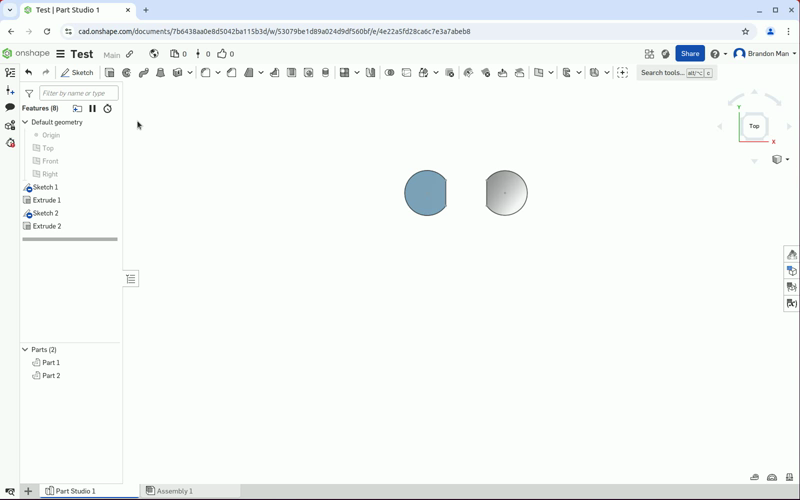
key(shift+h)
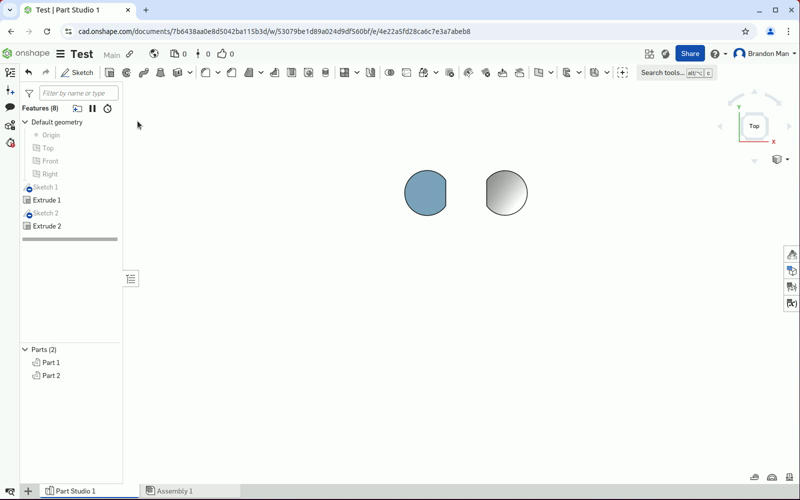
mouse_move(73, 189)
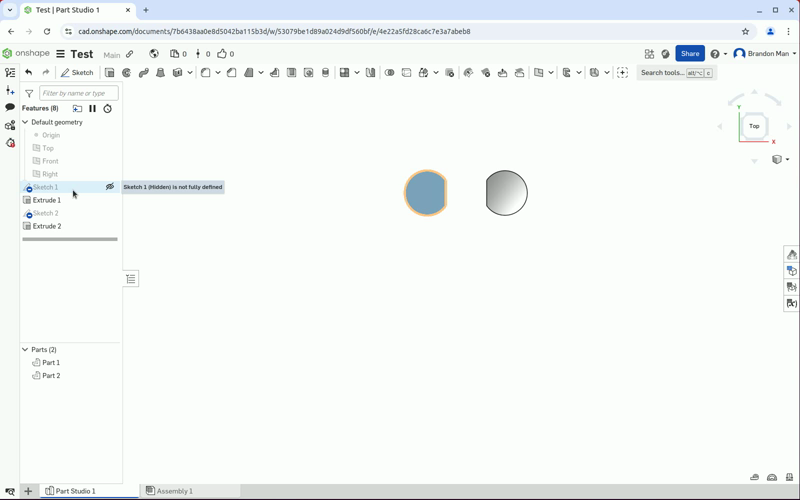
click(73, 189)
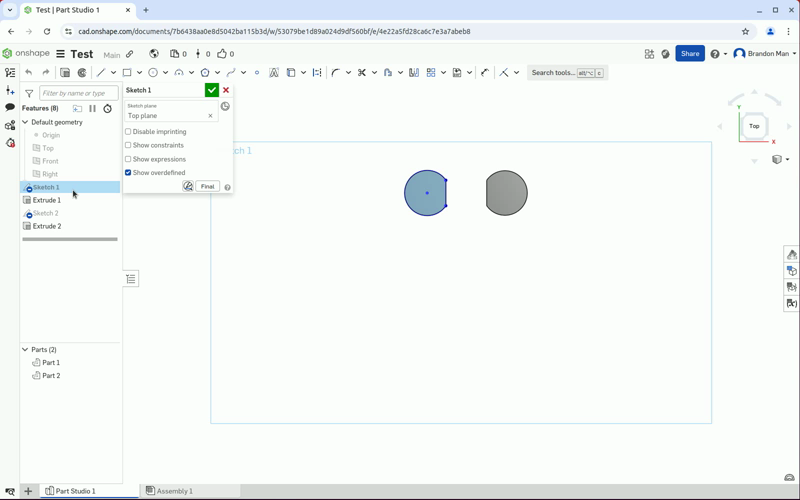
mouse_move(229, 92)
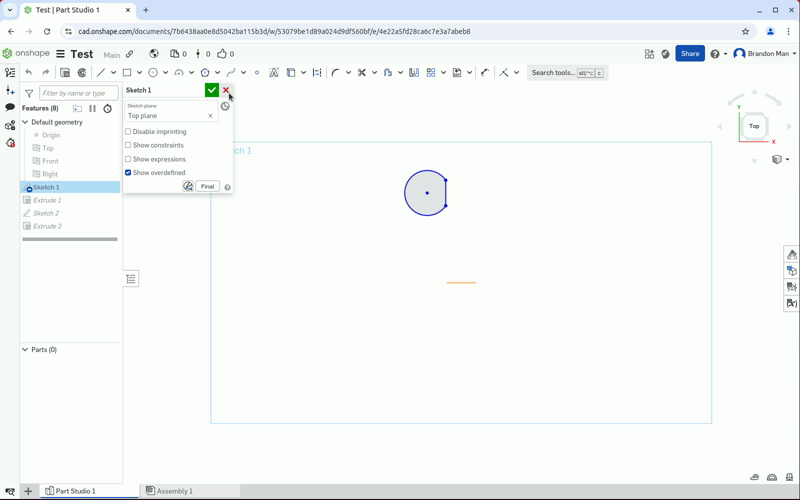
click(229, 92)
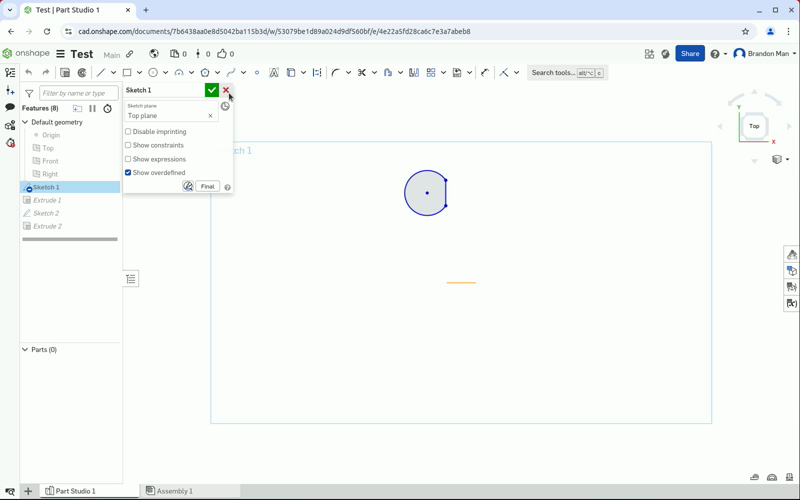
key(shift+s)
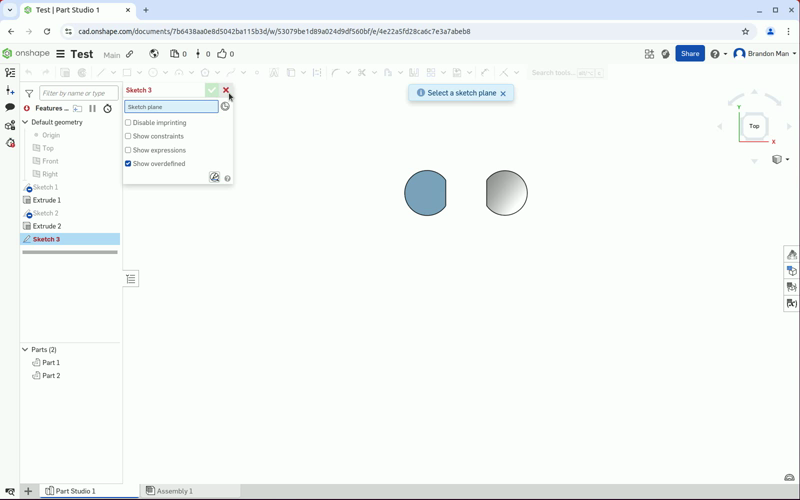
mouse_move(73, 150)
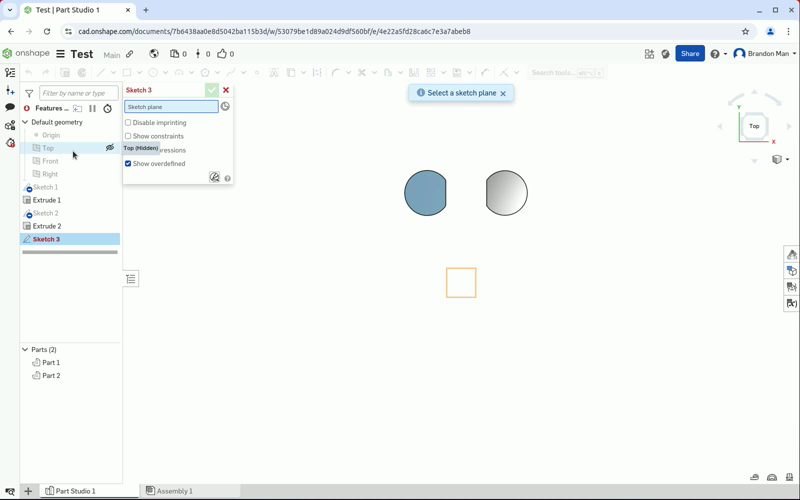
click(73, 150)
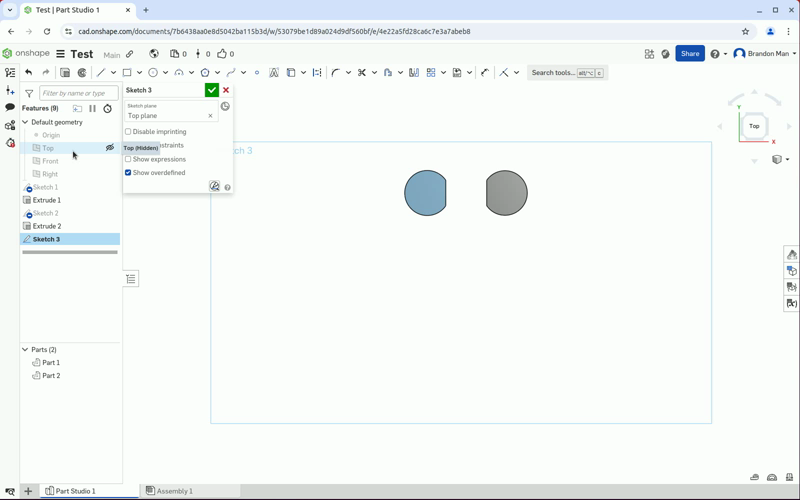
mouse_move(73, 352)
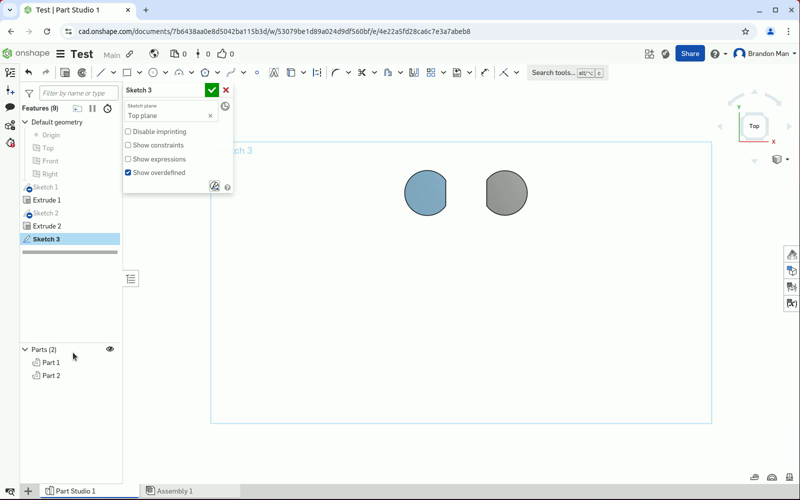
key(y)
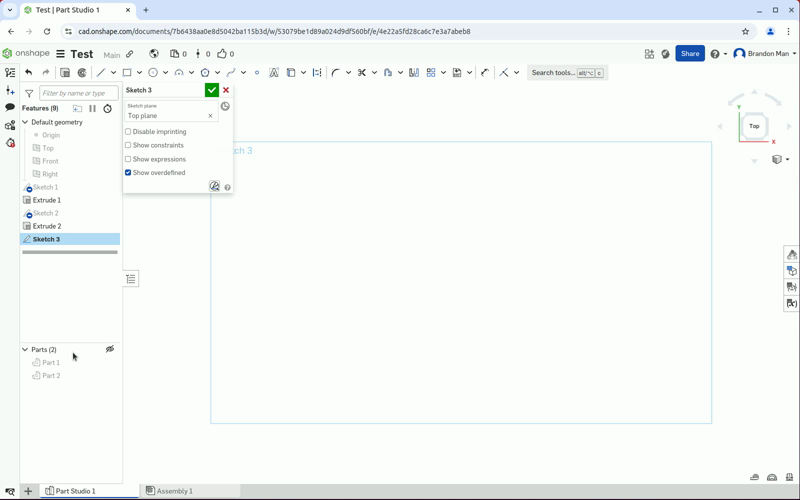
key(l)
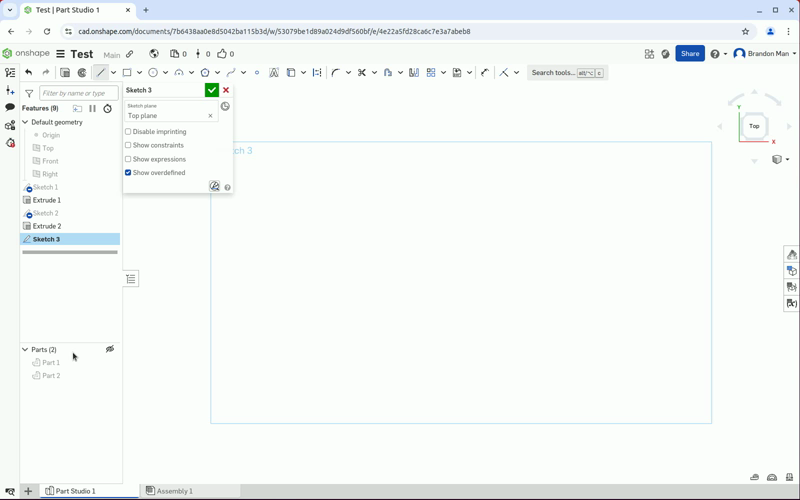
key_down(shift)
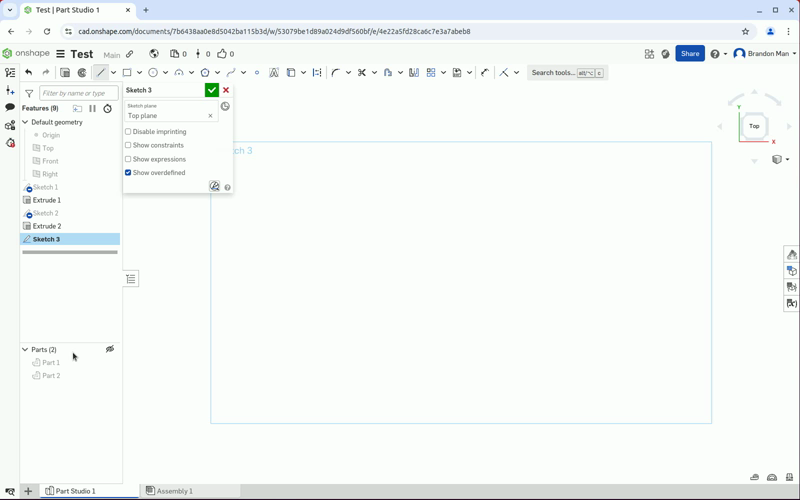
mouse_move(452, 236)
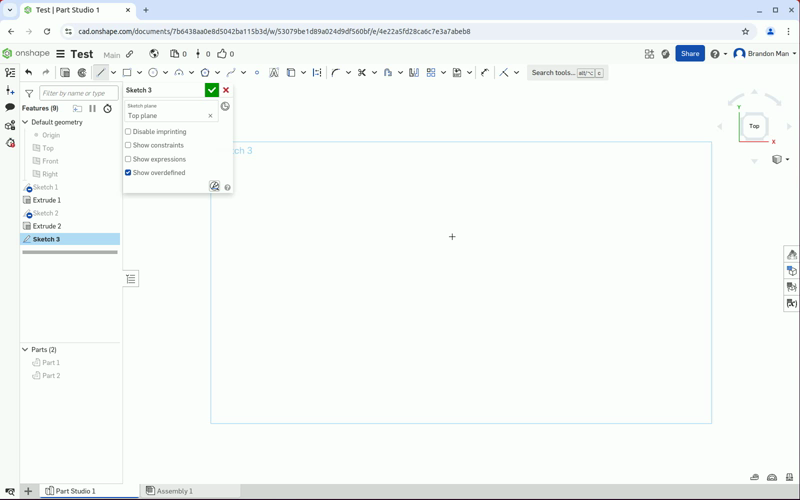
click(452, 236)
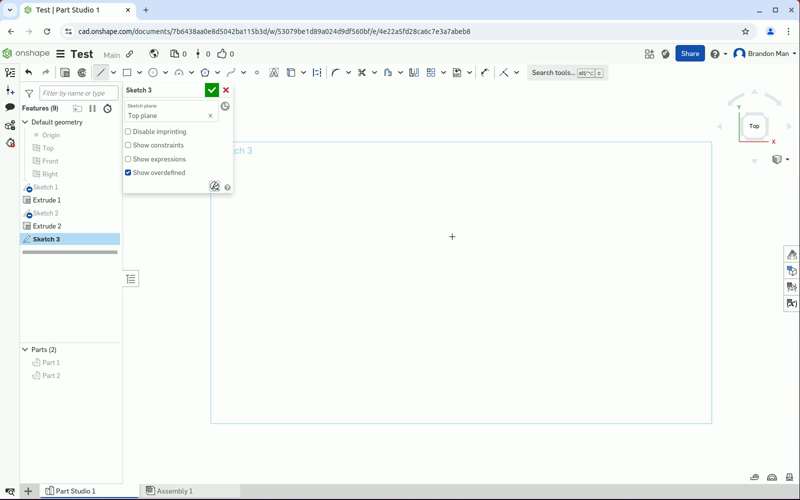
key_up(shift)
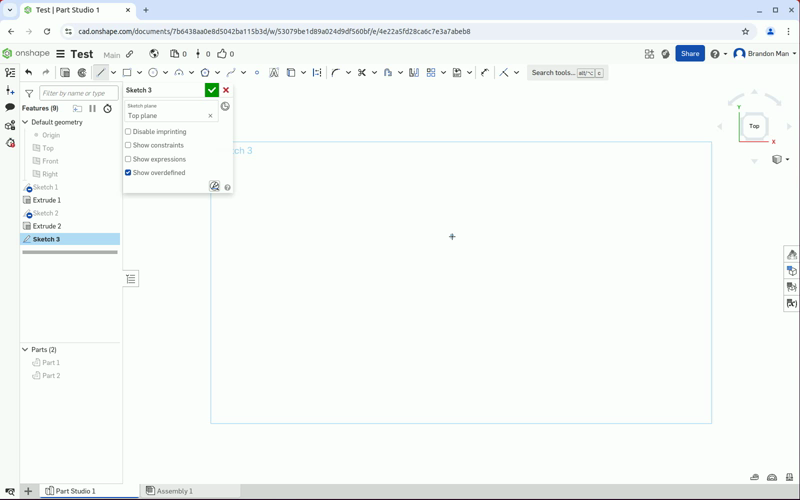
key_down(shift)
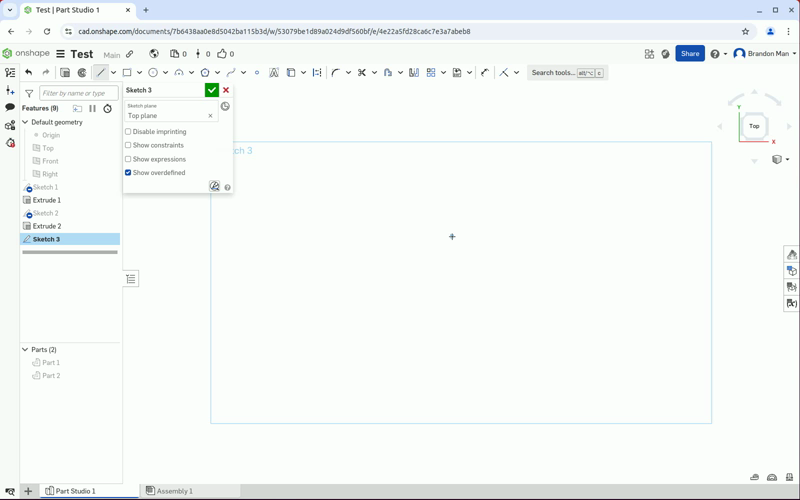
mouse_move(482, 236)
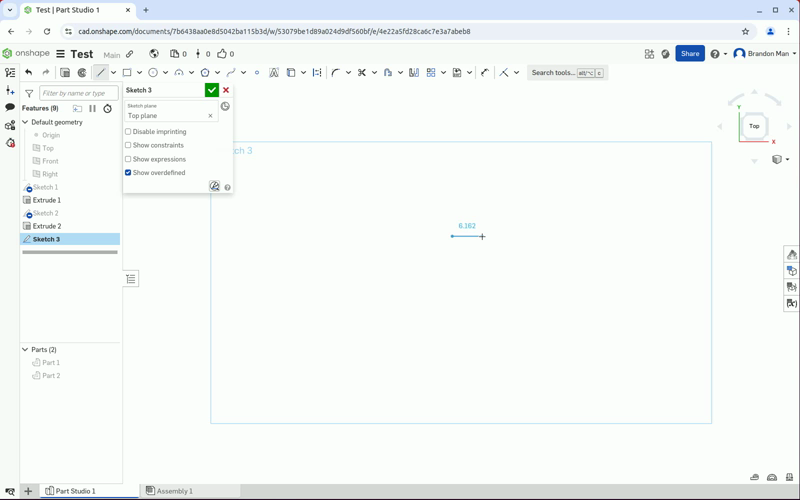
mouse_move(474, 236)
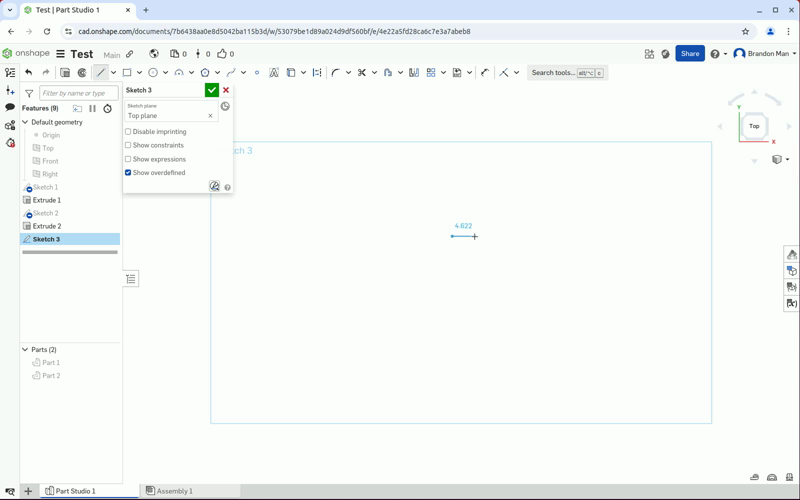
click(474, 236)
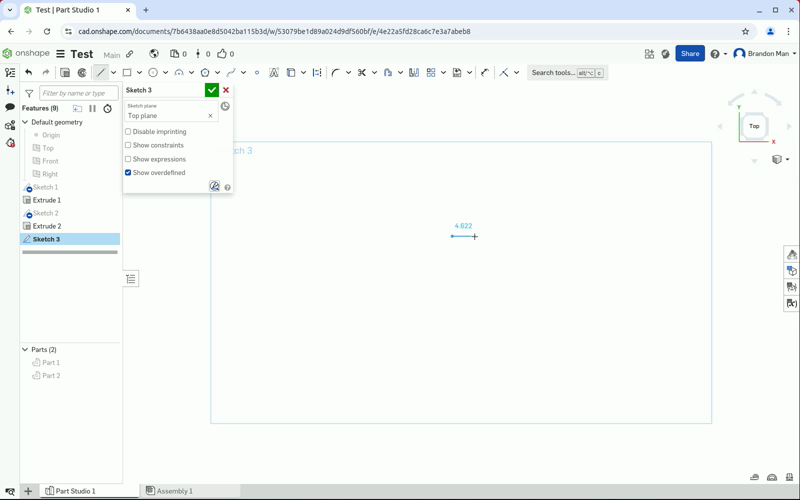
key_up(shift)
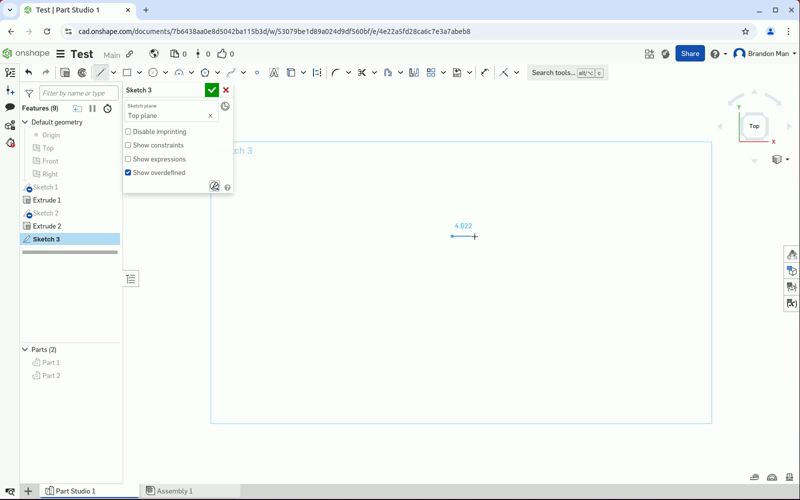
key_down(shift)
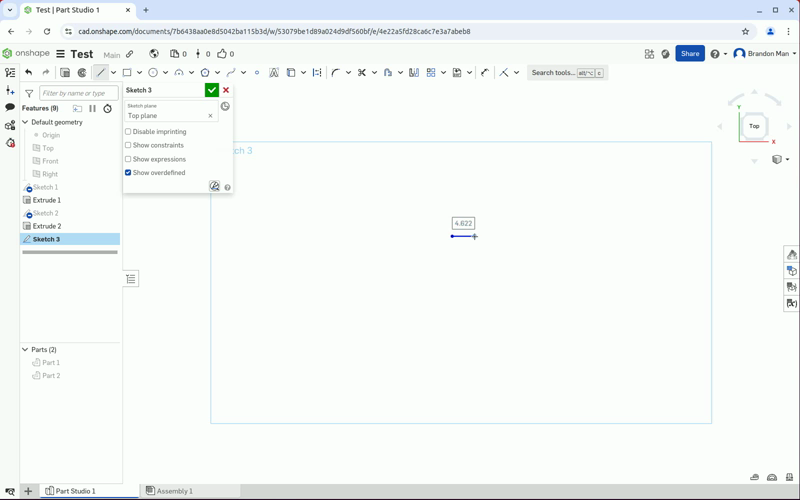
mouse_move(504, 236)
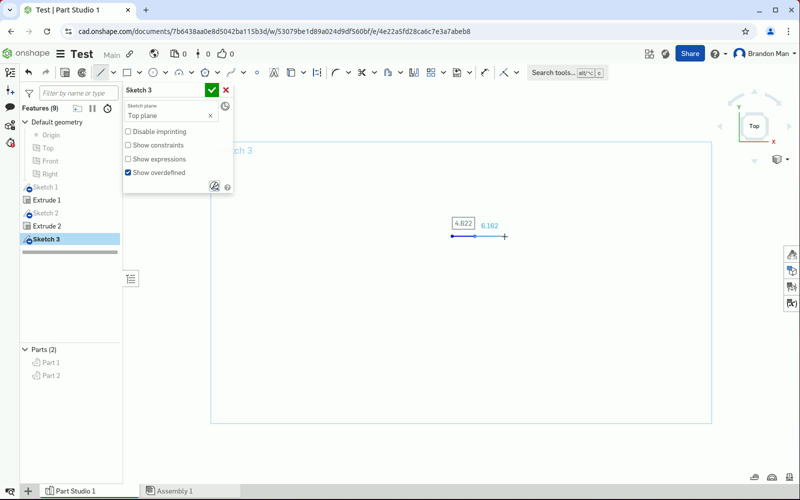
mouse_move(474, 204)
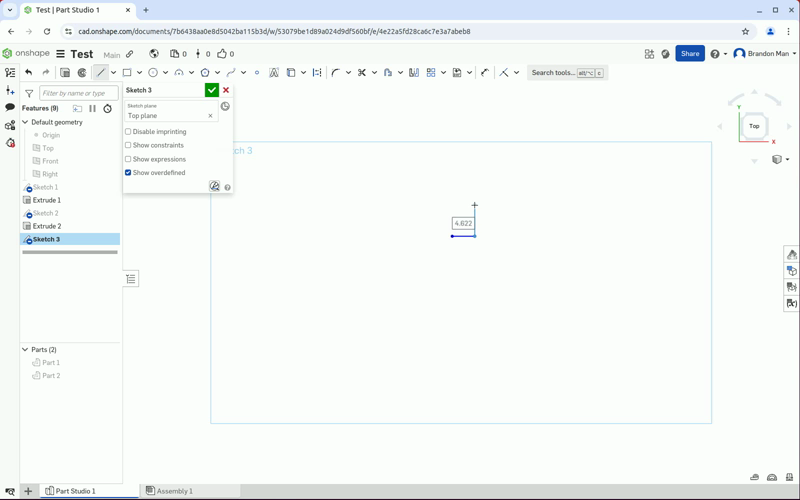
click(474, 204)
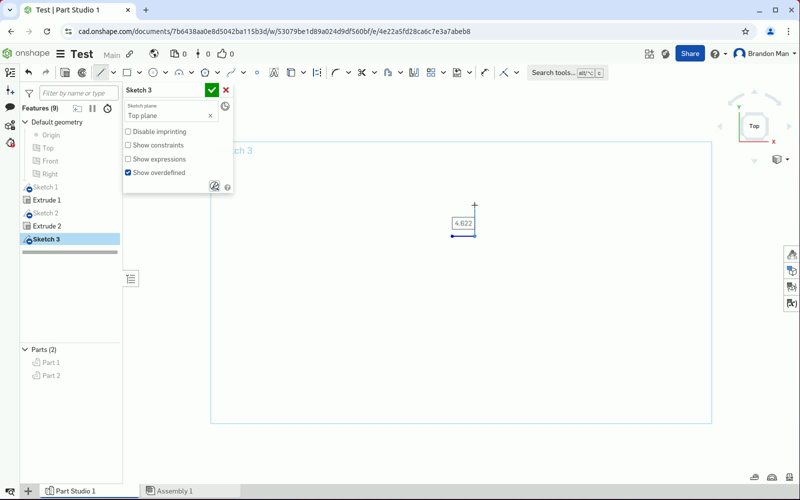
key_up(shift)
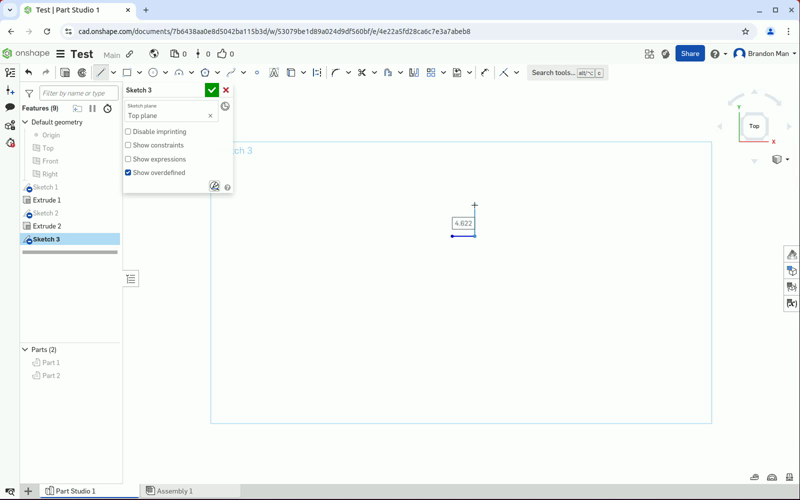
key_down(shift)
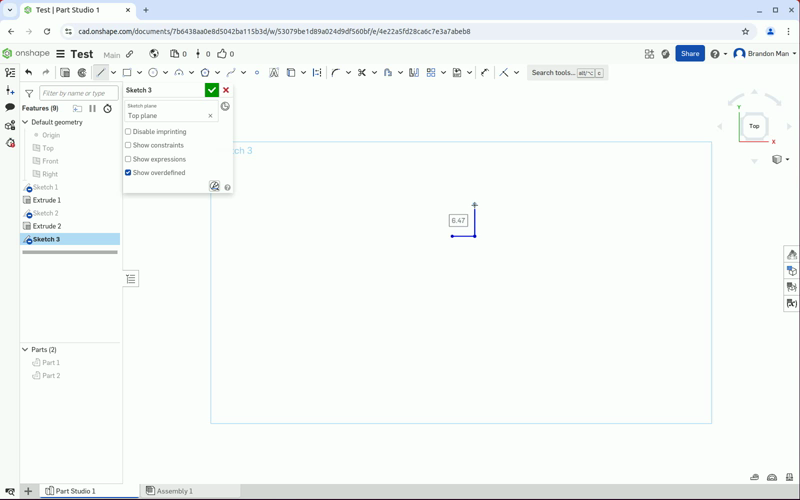
mouse_move(504, 204)
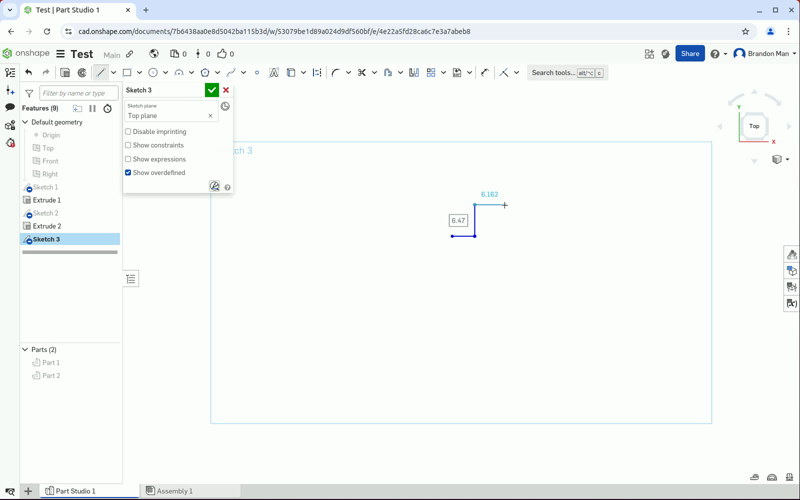
mouse_move(452, 204)
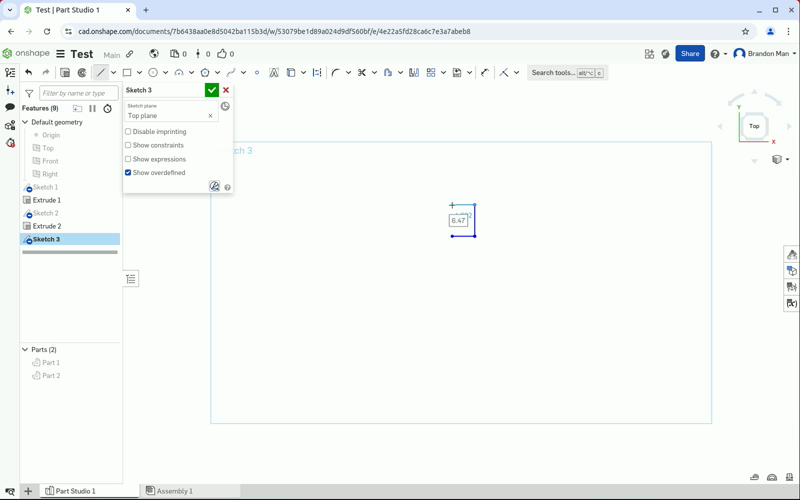
click(452, 204)
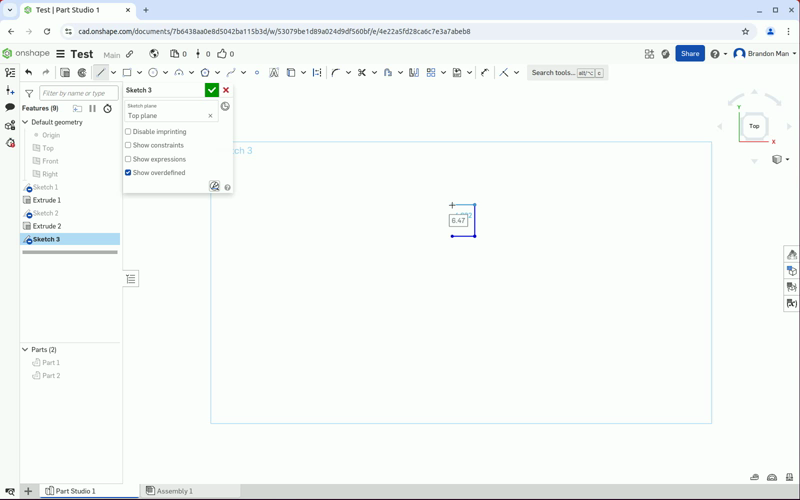
key_up(shift)
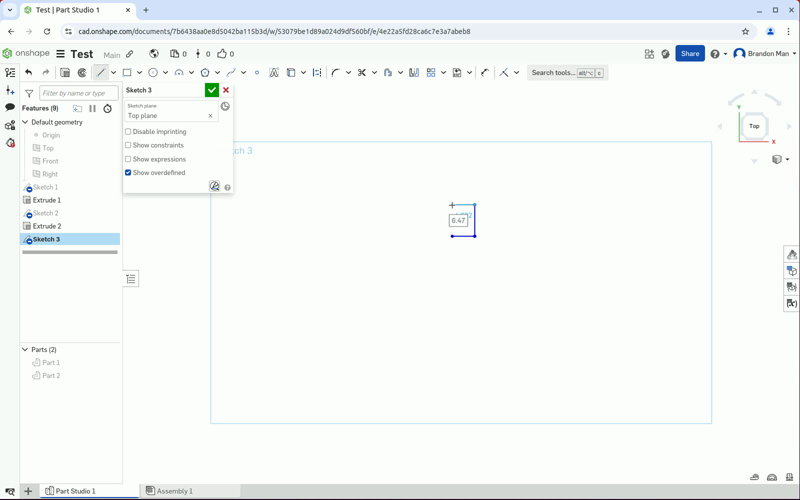
mouse_move(482, 204)
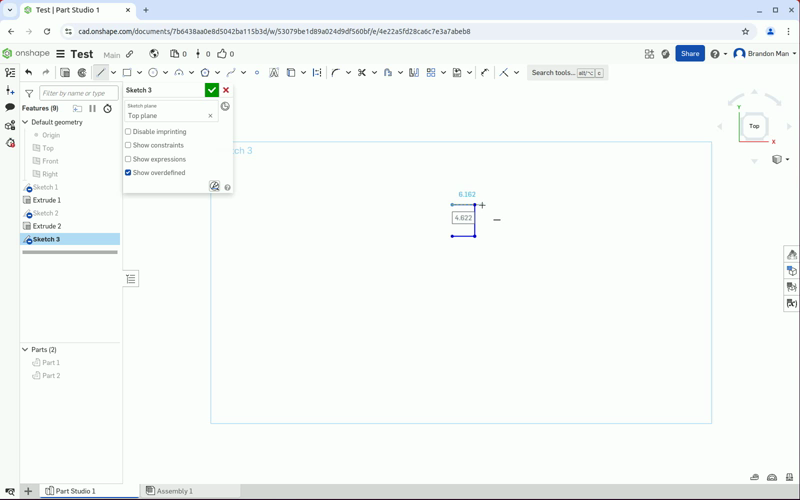
key_down(shift)
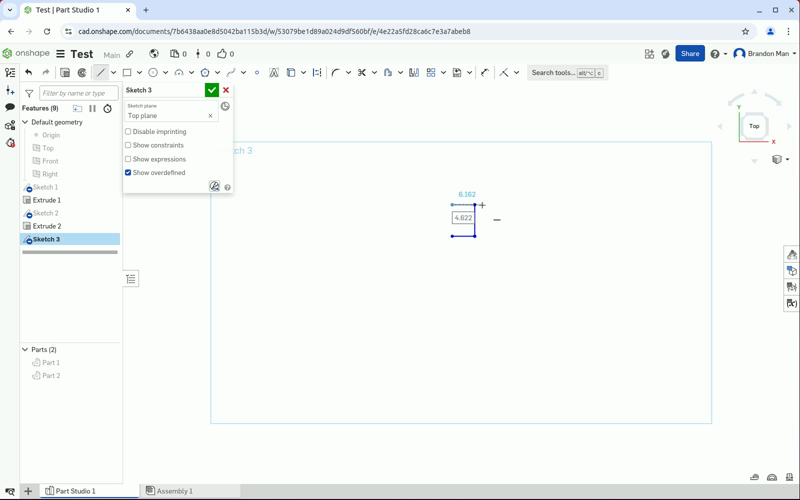
mouse_move(452, 236)
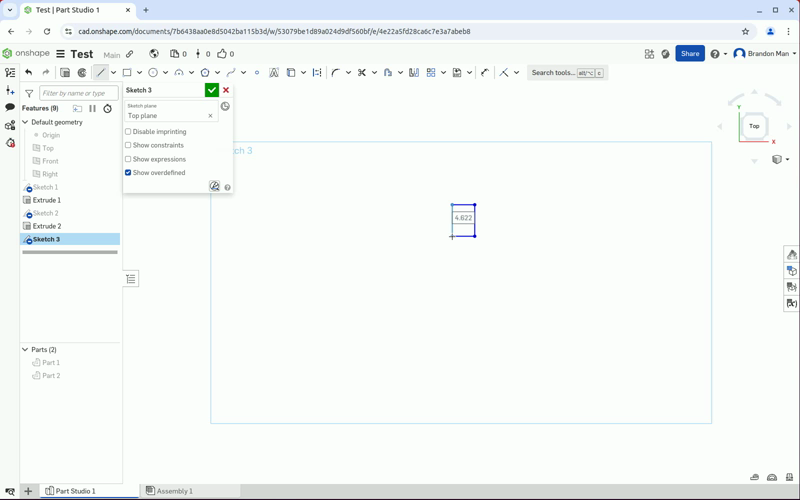
key_up(shift)
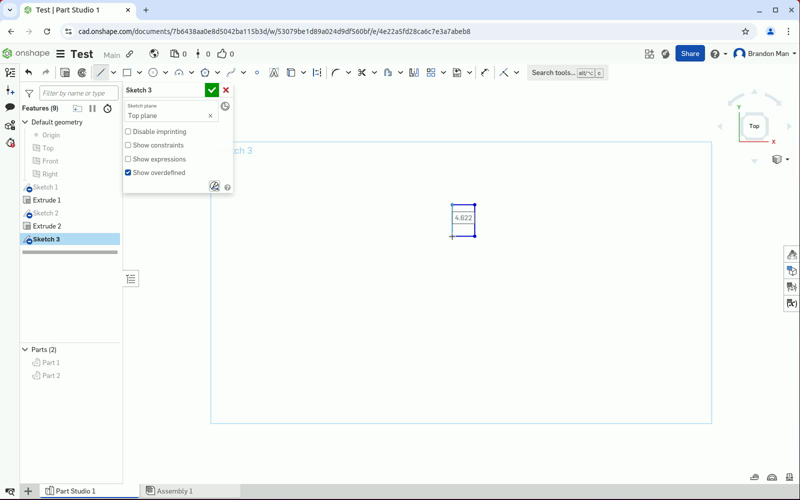
click(452, 236)
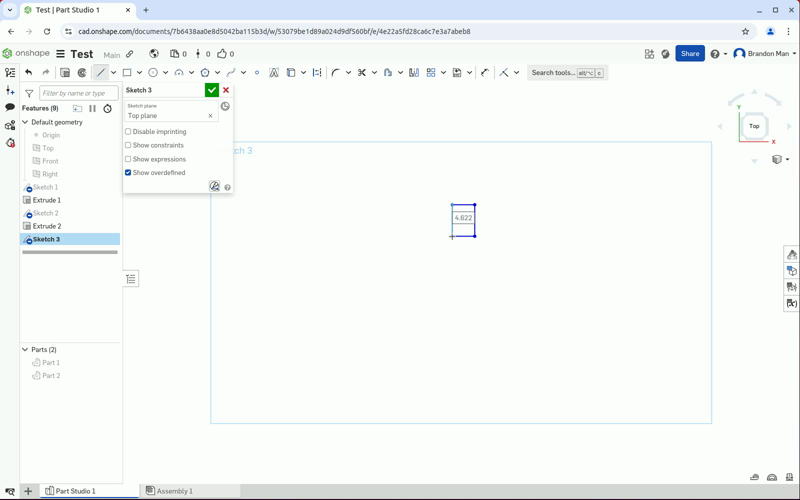
key(esc)
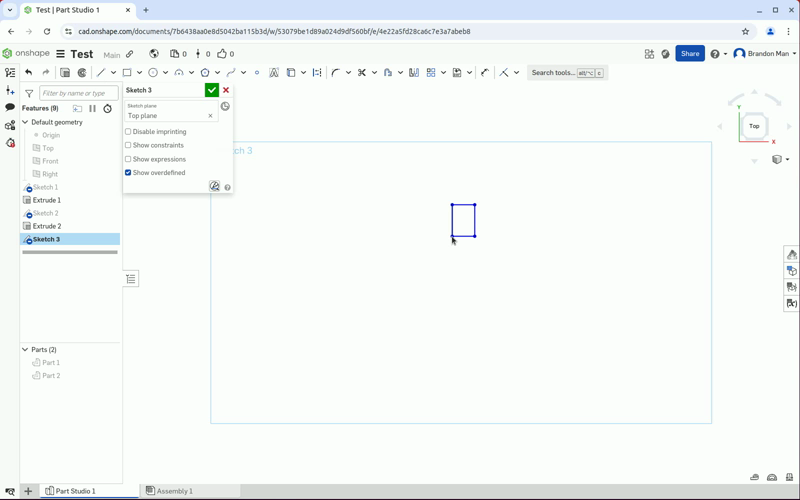
mouse_move(462, 215)
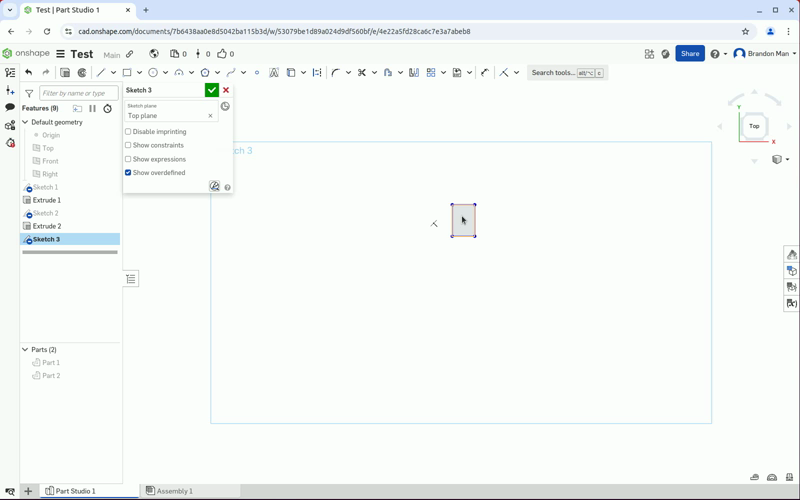
scroll(6)
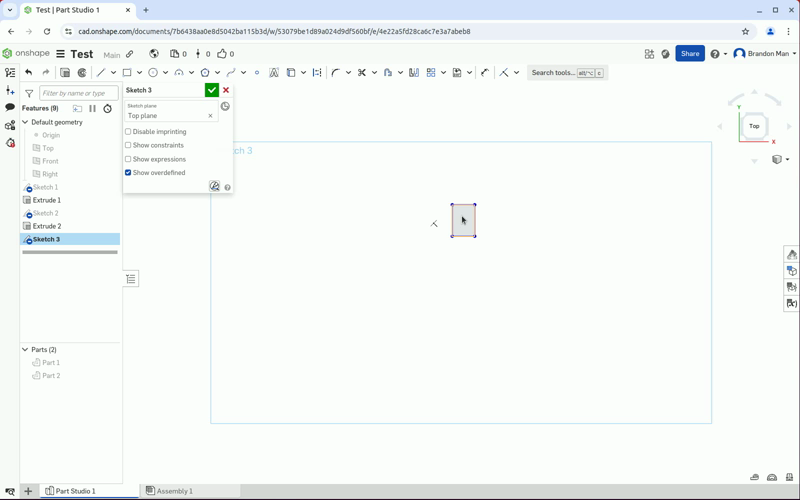
scroll(6)
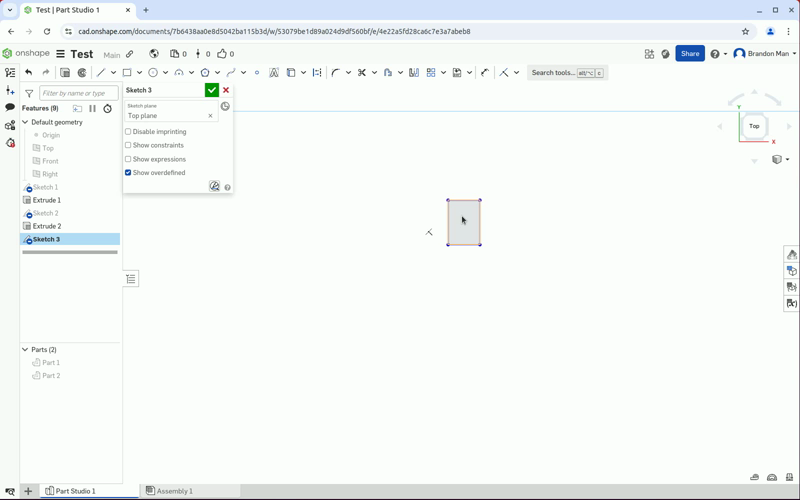
scroll(6)
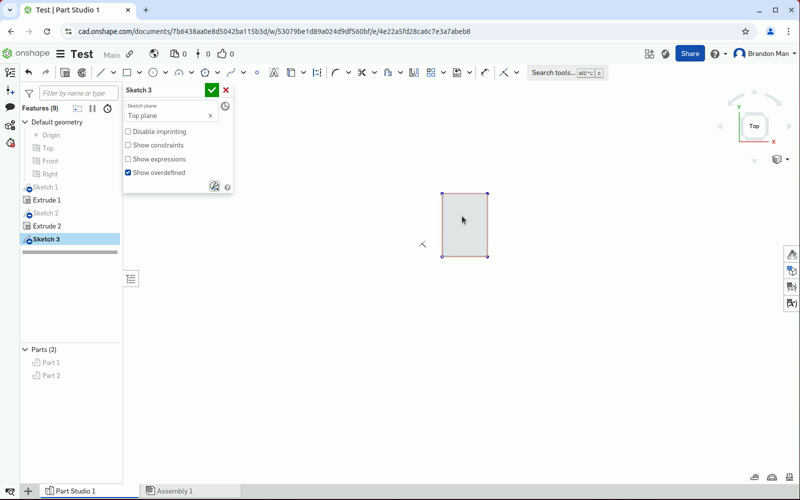
scroll(6)
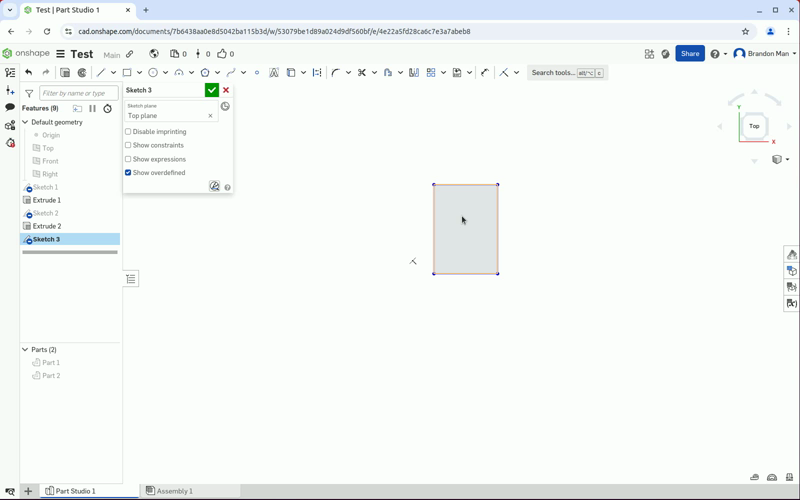
scroll(6)
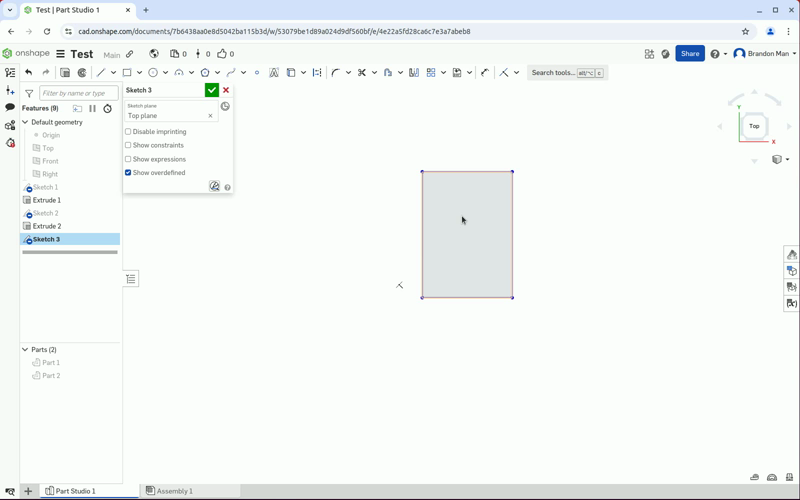
scroll(6)
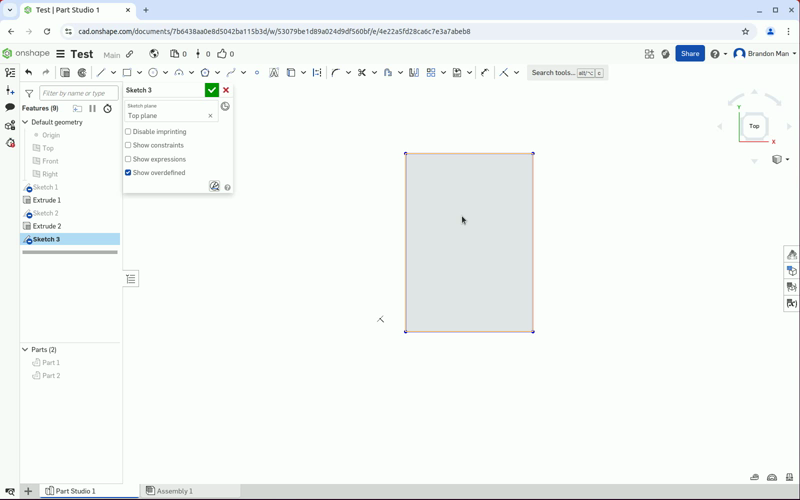
scroll(6)
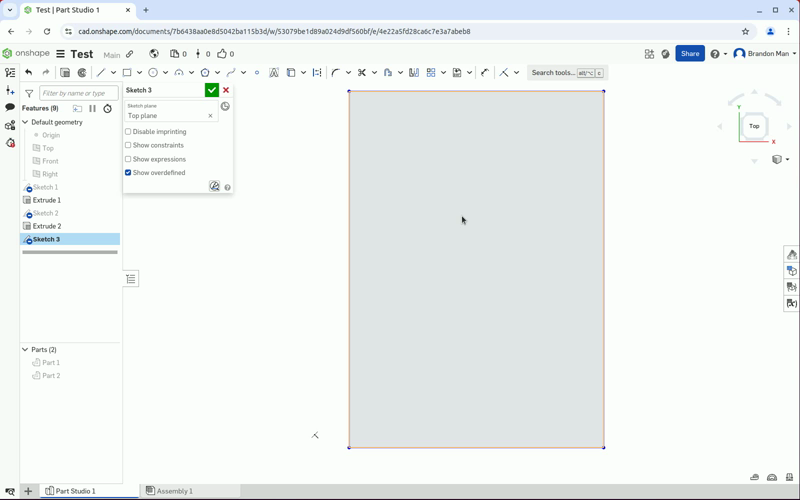
click(462, 215)
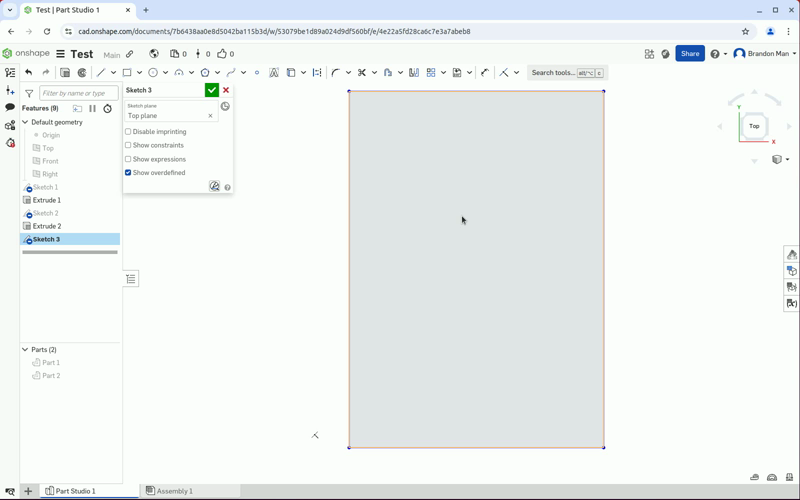
scroll(-6)
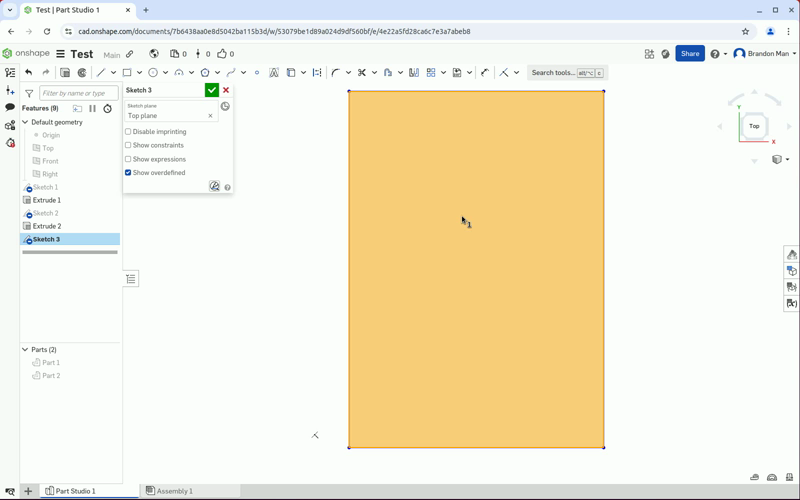
scroll(-6)
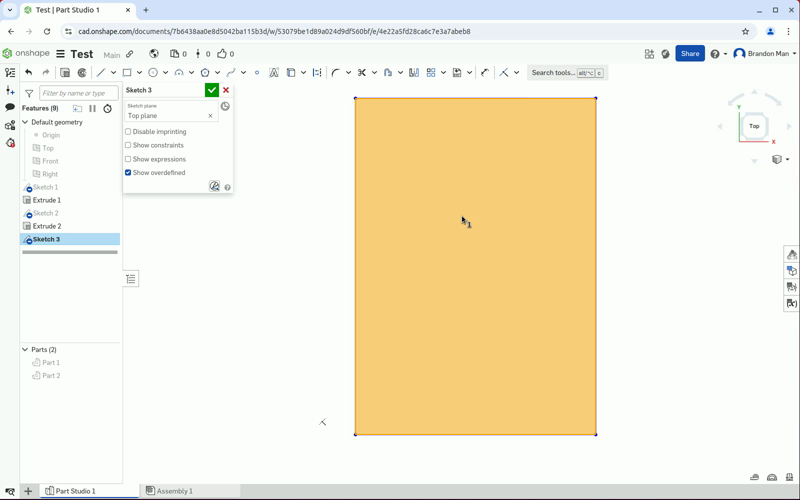
scroll(-6)
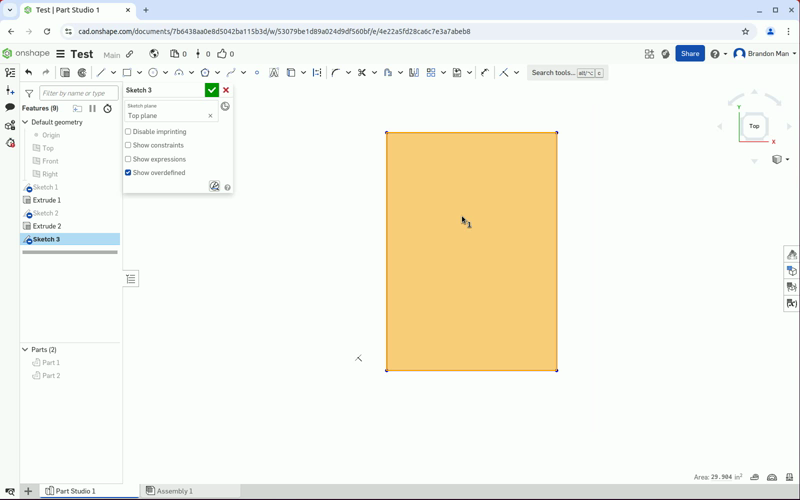
scroll(-6)
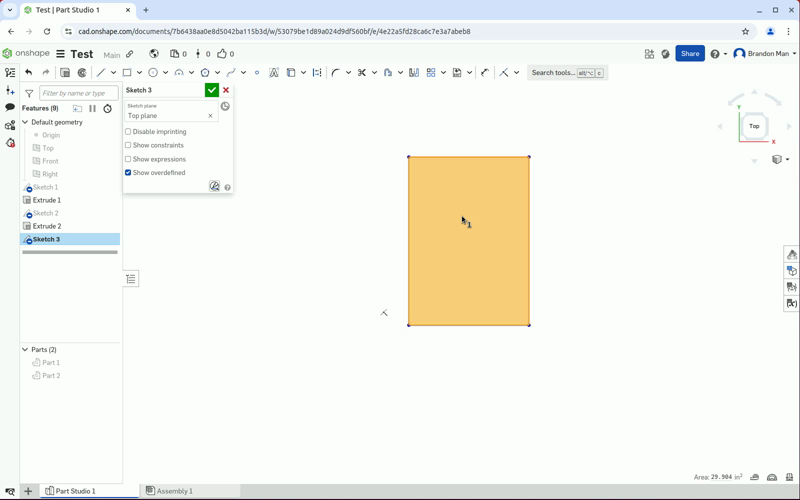
scroll(-6)
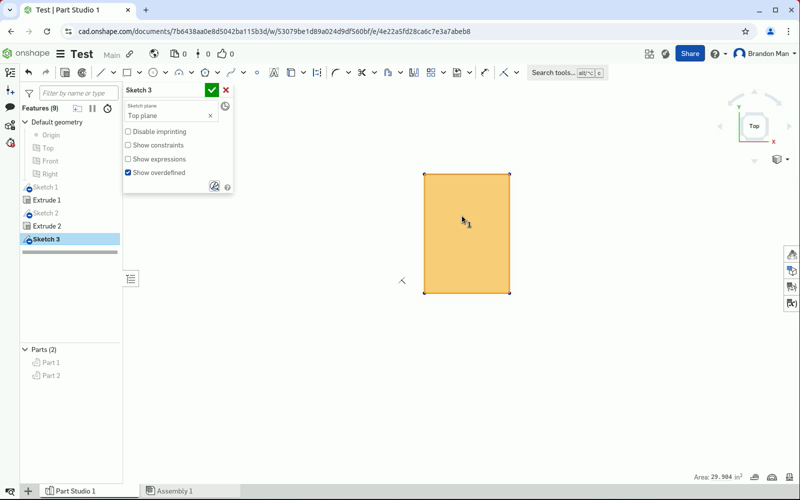
scroll(-6)
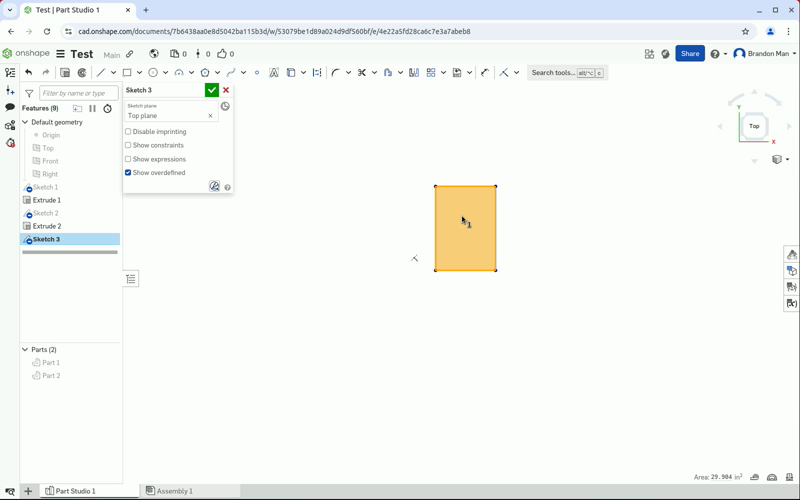
scroll(-6)
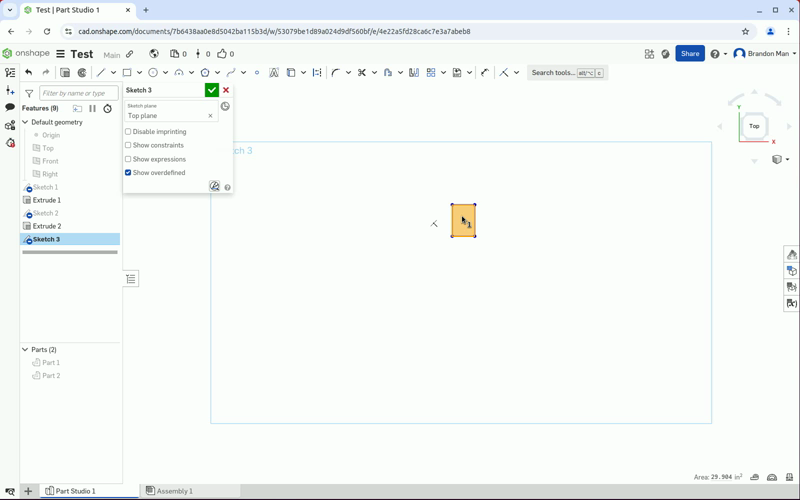
mouse_move(73, 352)
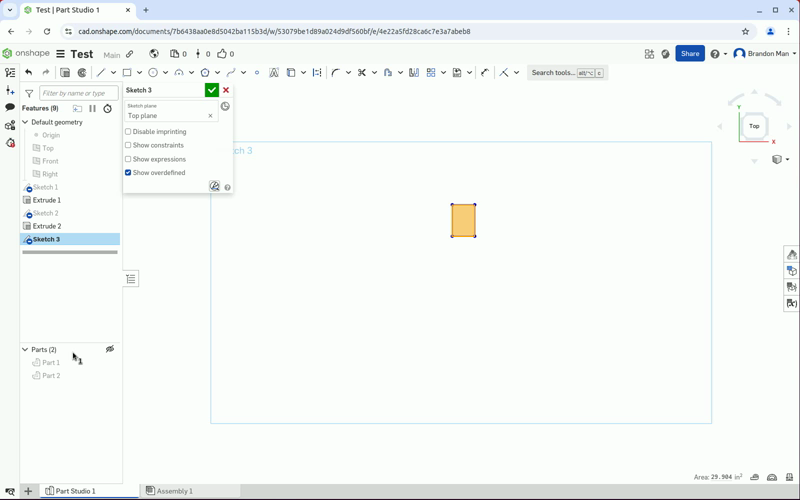
key(shift+y)
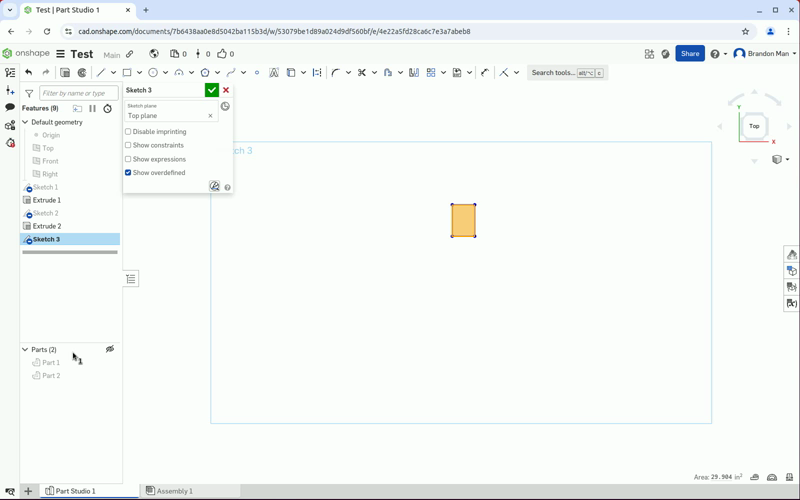
key(shift+e)
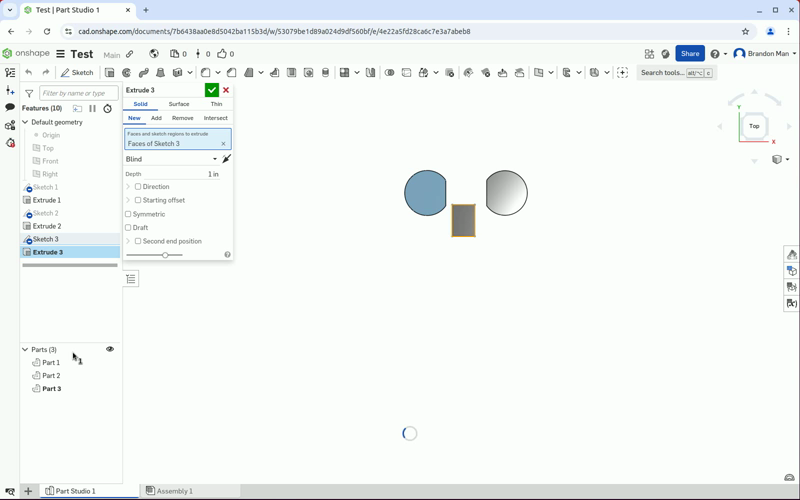
mouse_move(143, 106)
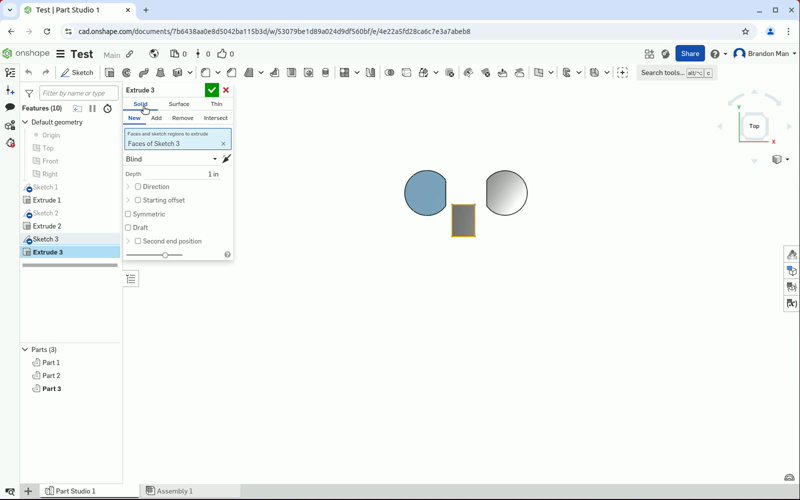
click(143, 106)
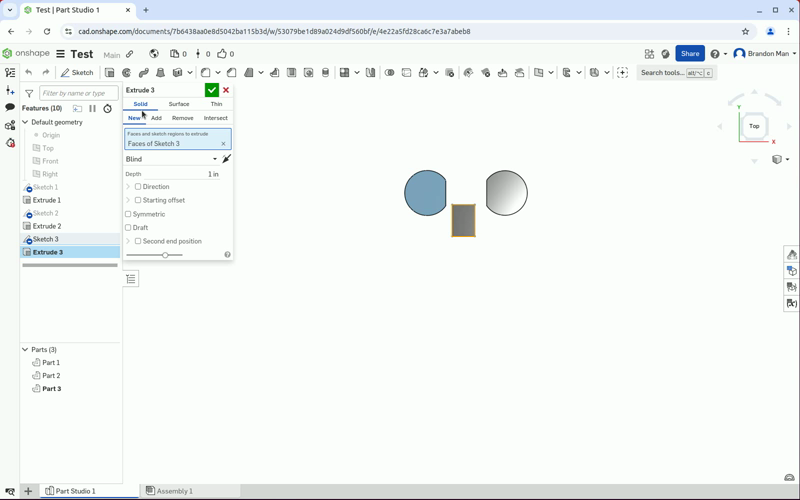
mouse_move(137, 120)
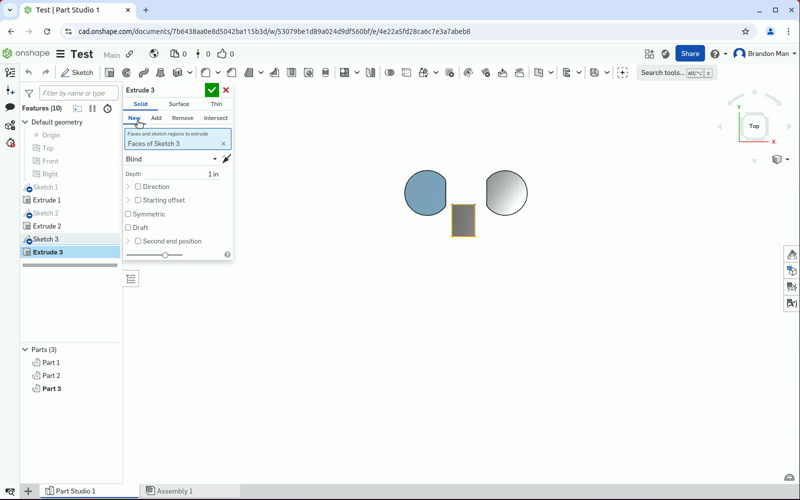
click(137, 120)
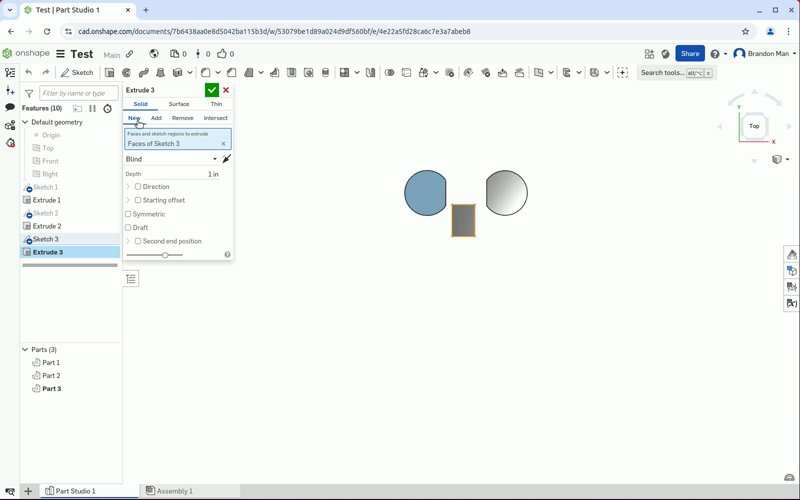
key(tab, 4)
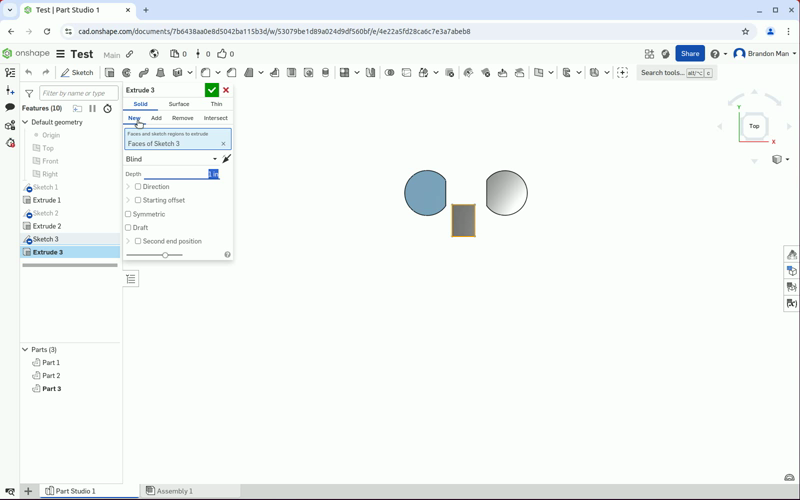
text(4.574)
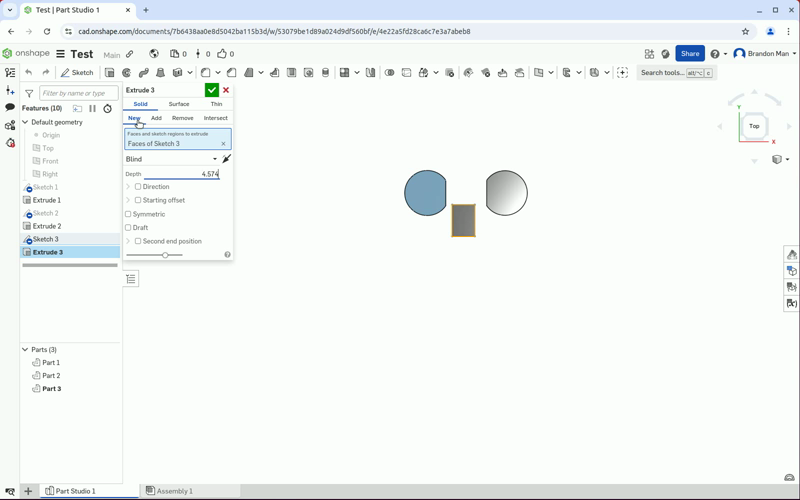
key(enter)
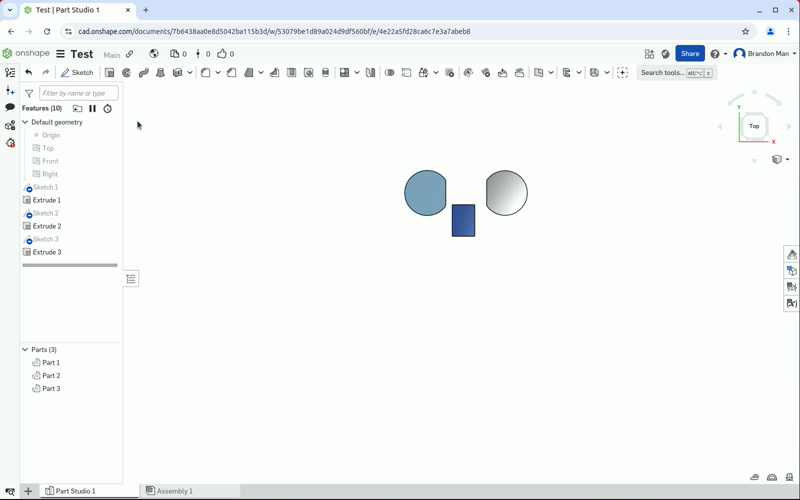
key(shift+h)
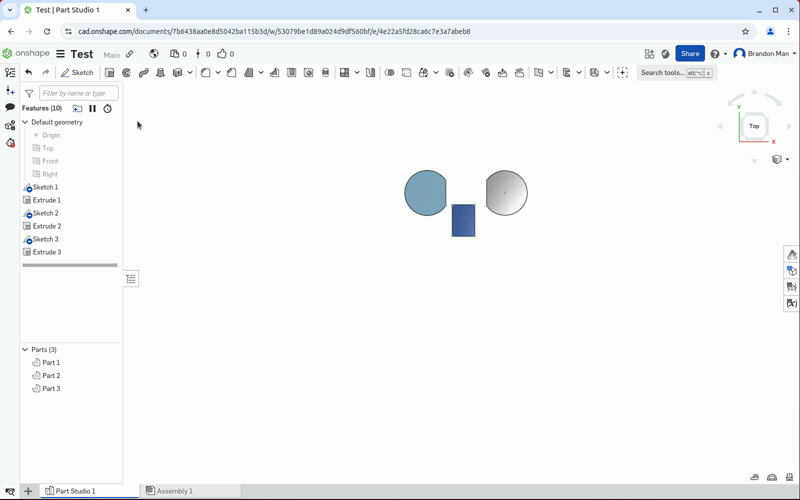
key(shift+h)
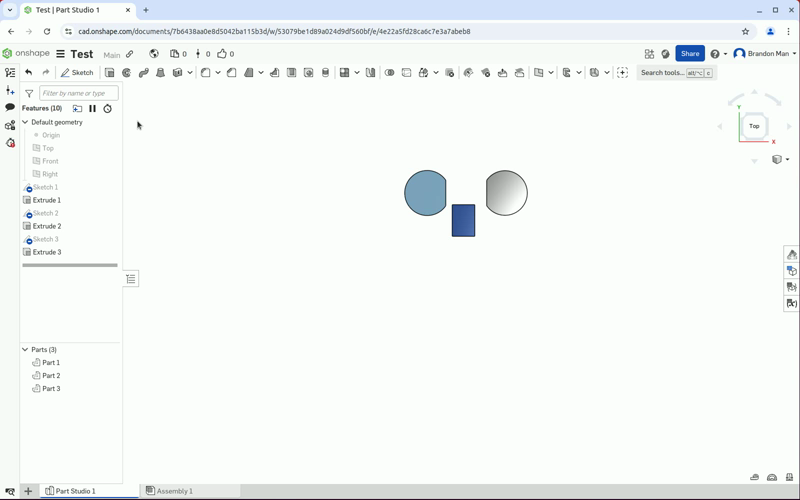
mouse_move(73, 189)
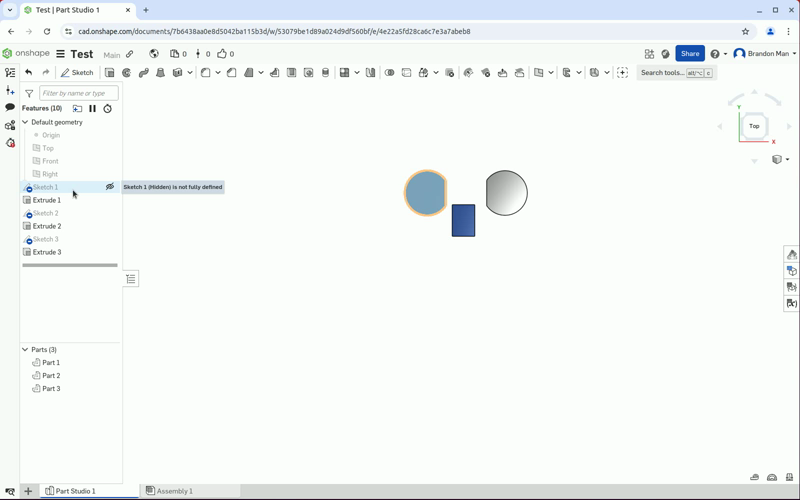
click(73, 189)
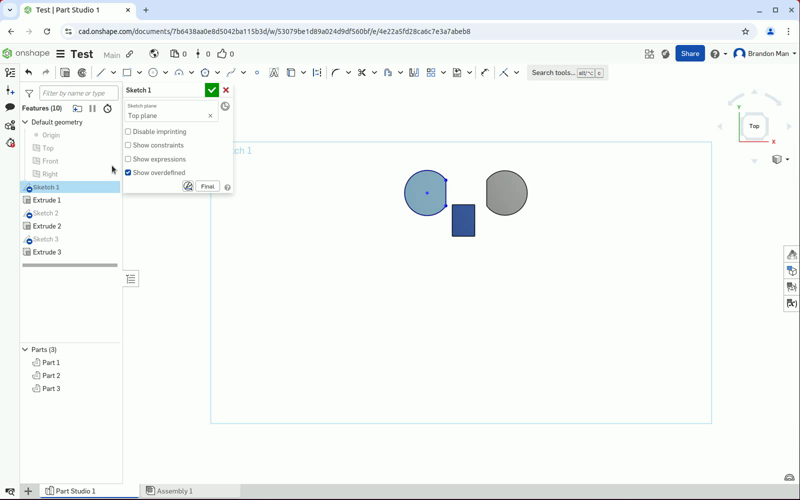
mouse_move(229, 92)
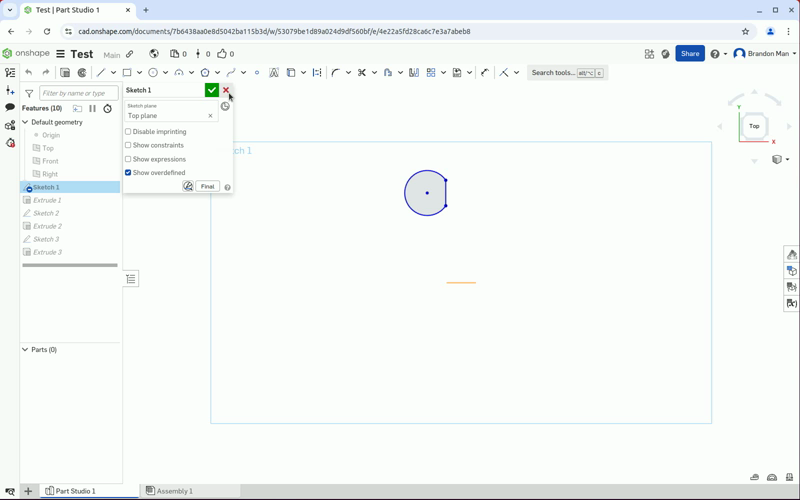
click(229, 92)
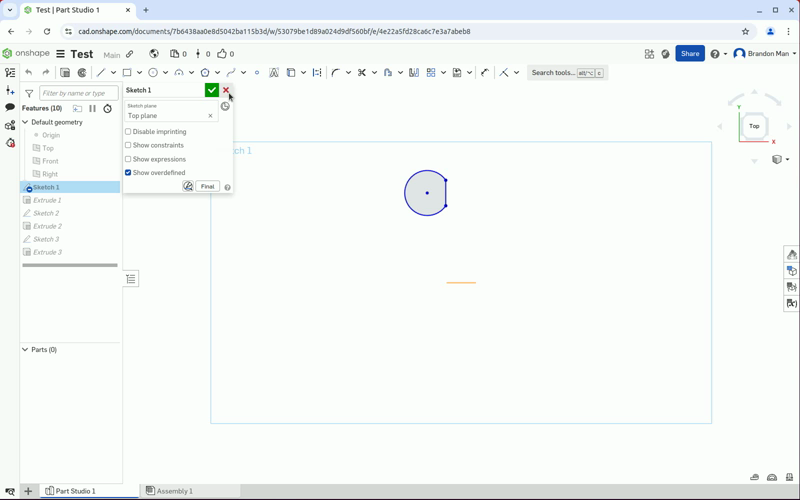
key(shift+s)
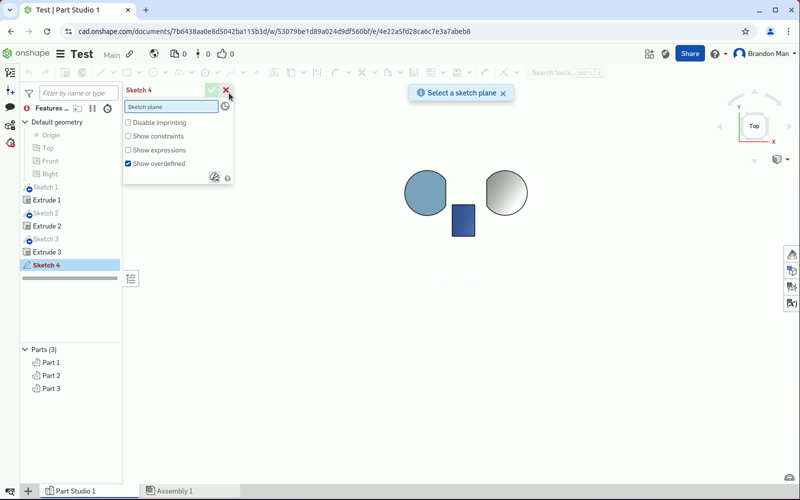
mouse_move(73, 150)
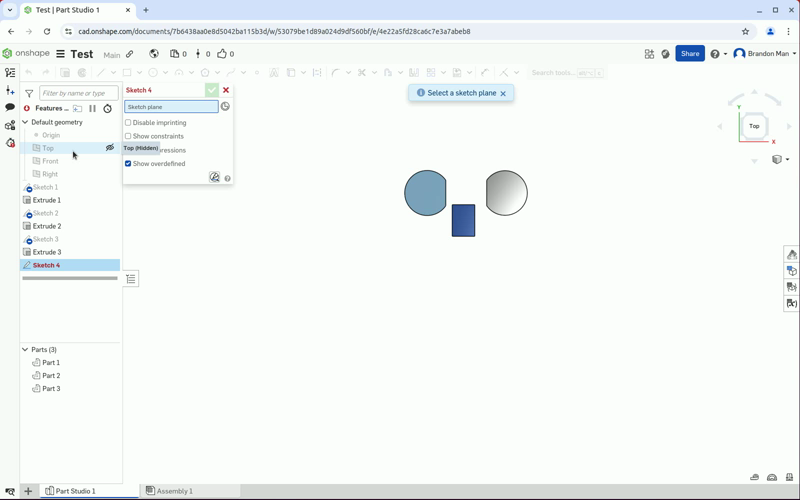
click(73, 150)
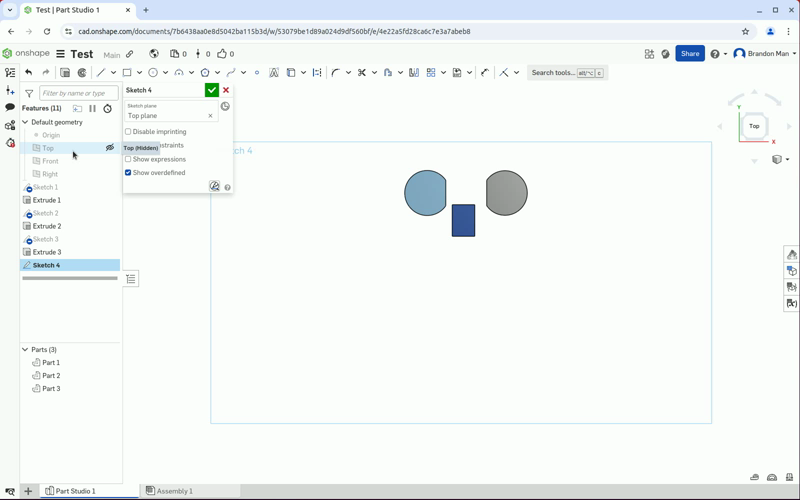
mouse_move(73, 352)
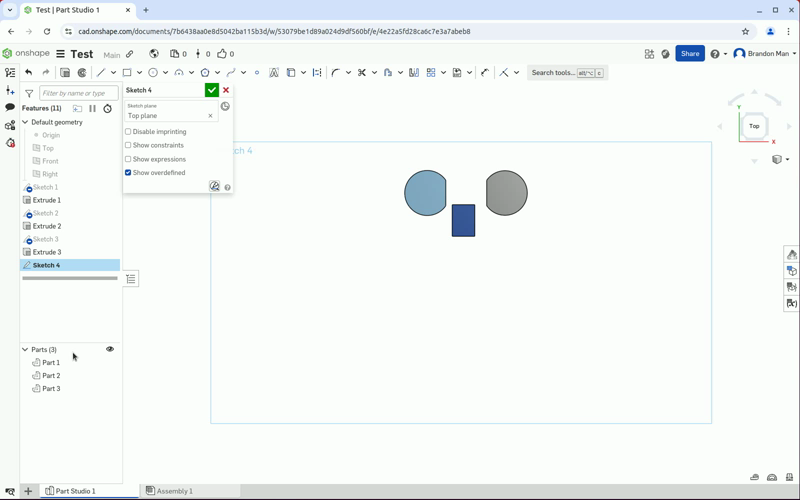
key(y)
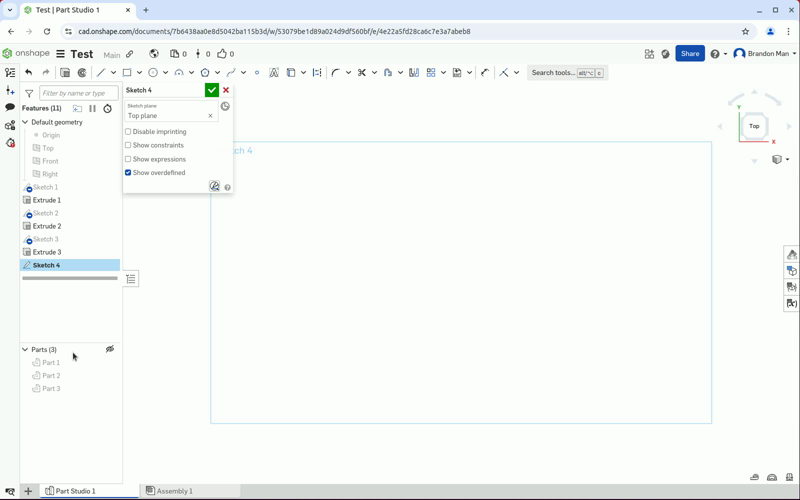
key(l)
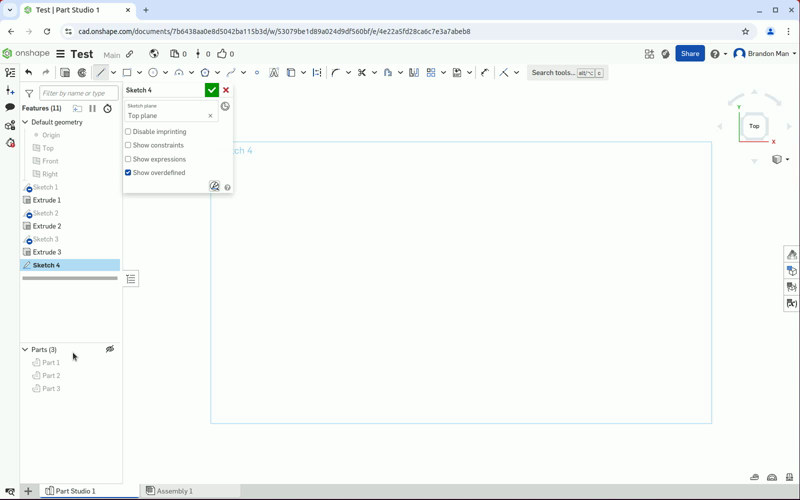
key_down(shift)
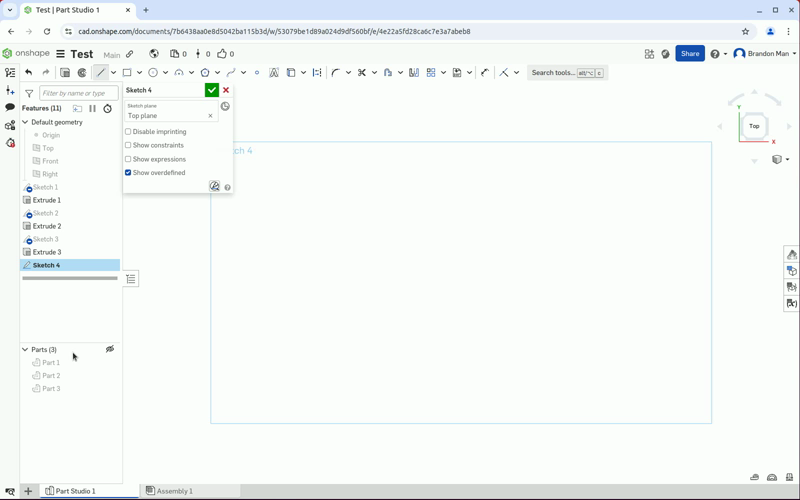
mouse_move(445, 205)
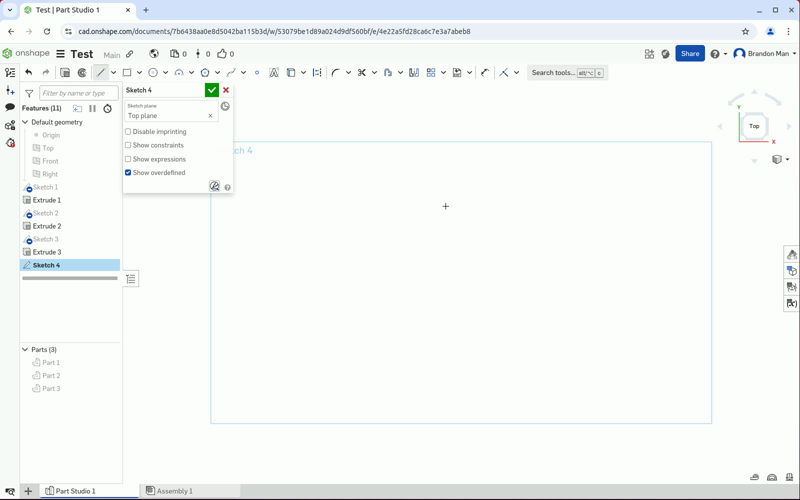
click(445, 205)
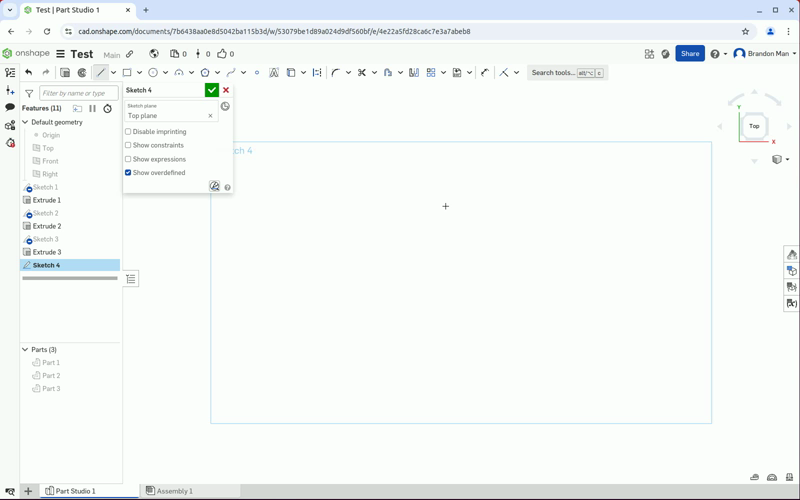
key_up(shift)
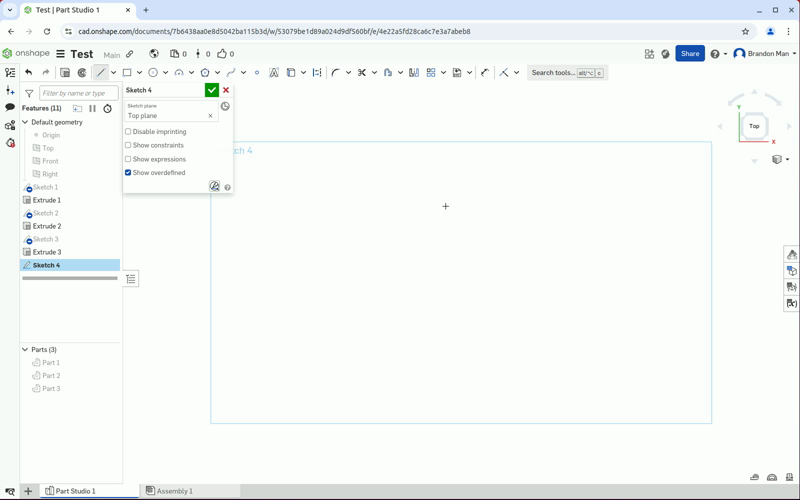
key_down(shift)
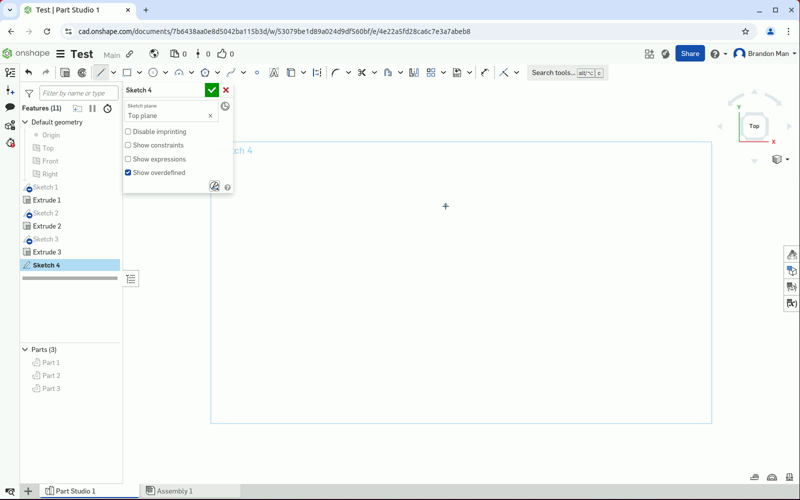
mouse_move(475, 205)
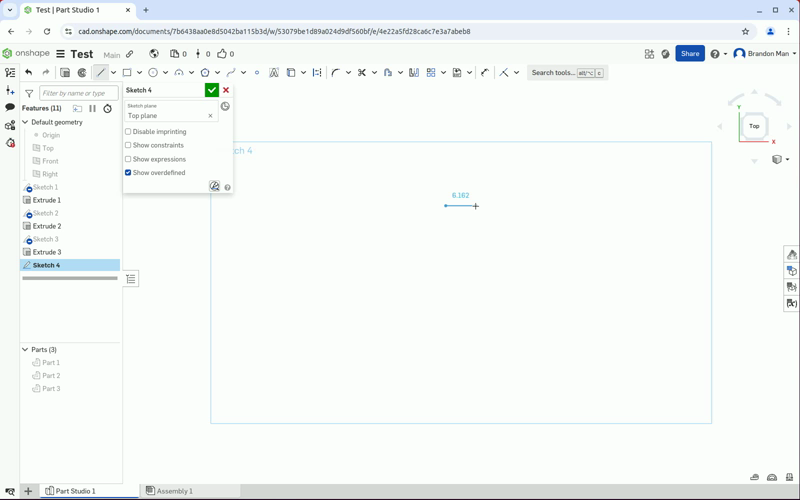
mouse_move(453, 205)
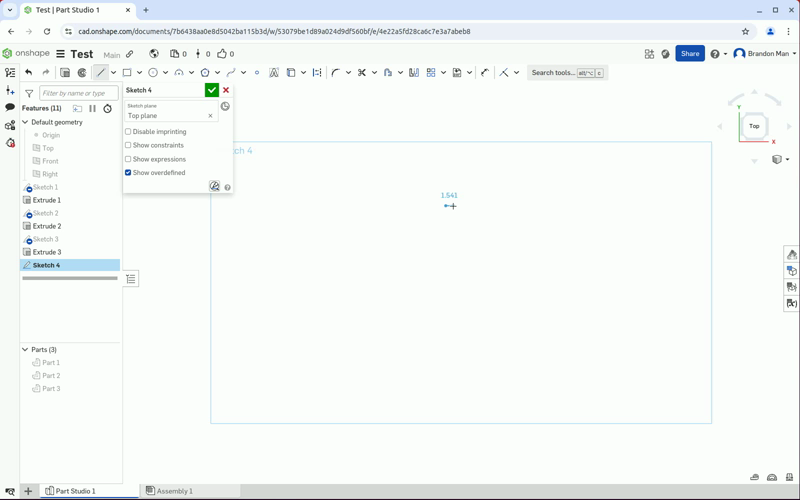
click(453, 205)
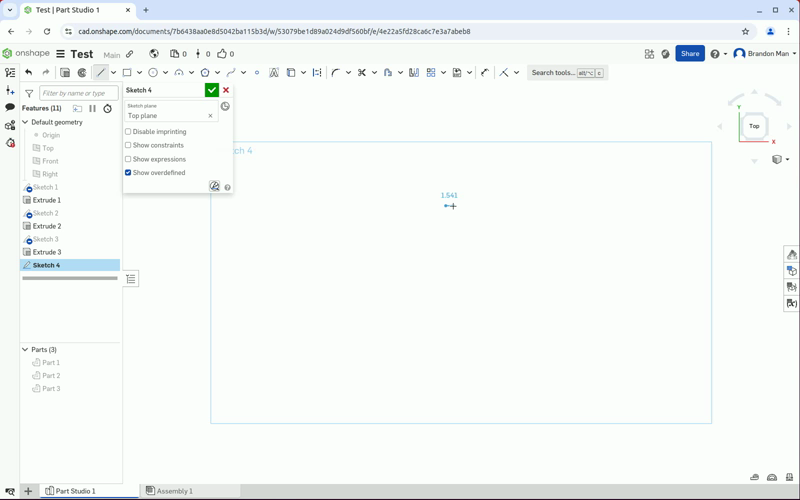
key_up(shift)
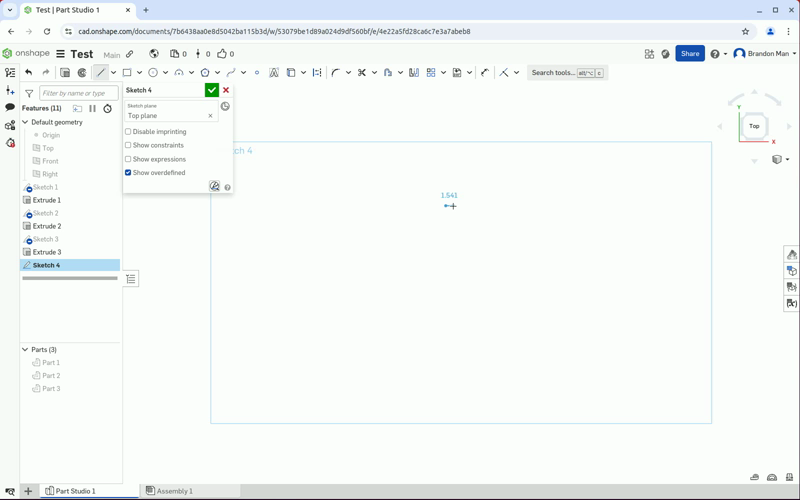
key_down(shift)
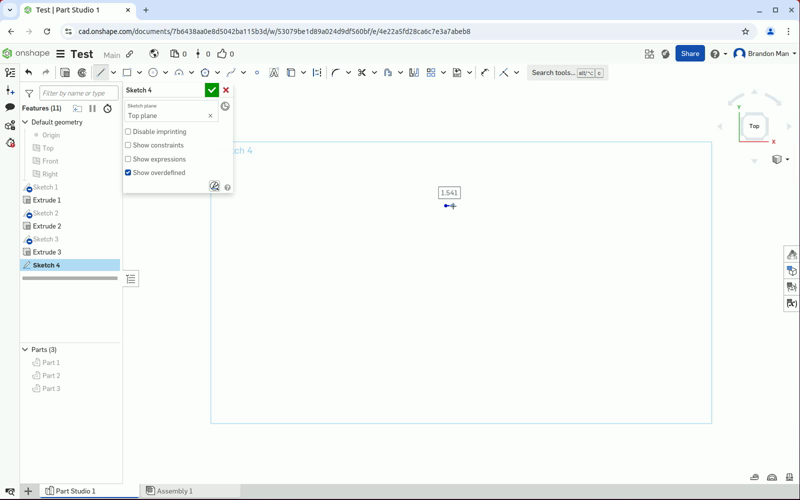
mouse_move(483, 205)
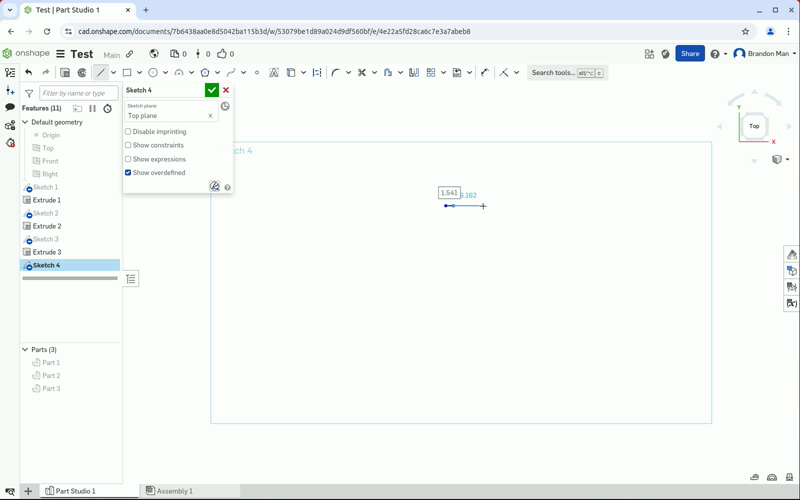
mouse_move(474, 205)
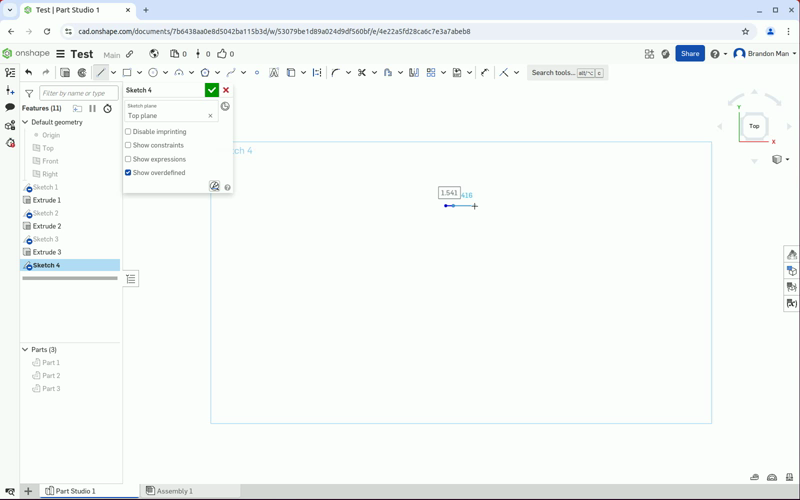
click(474, 205)
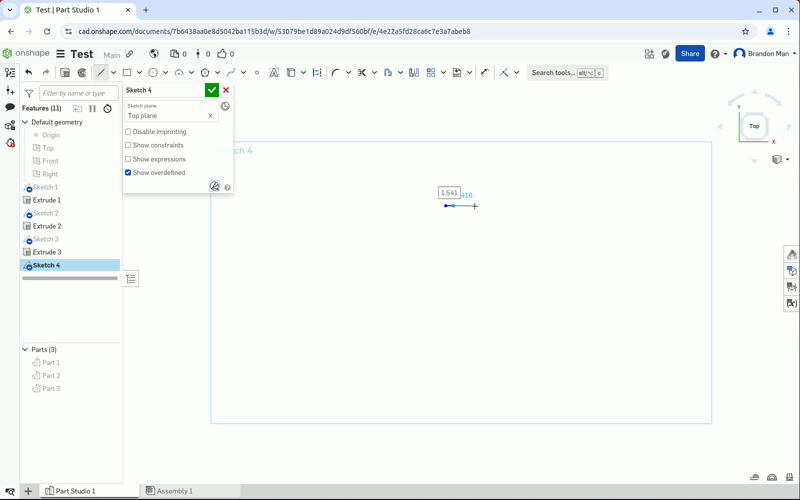
key_up(shift)
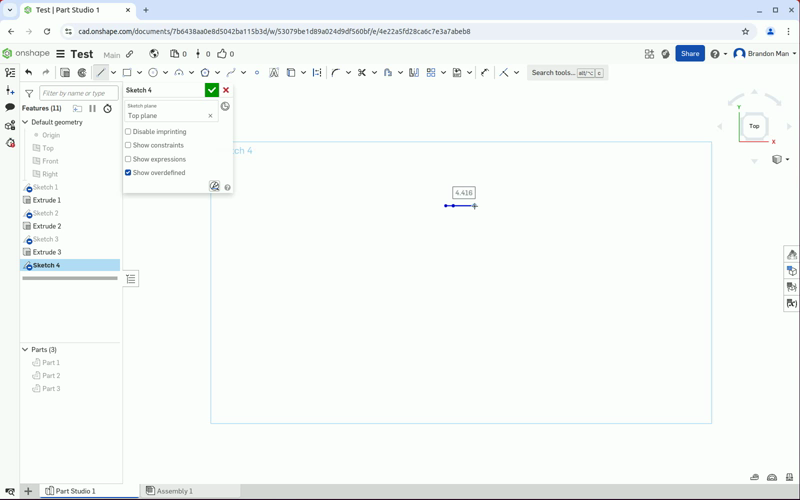
key_down(shift)
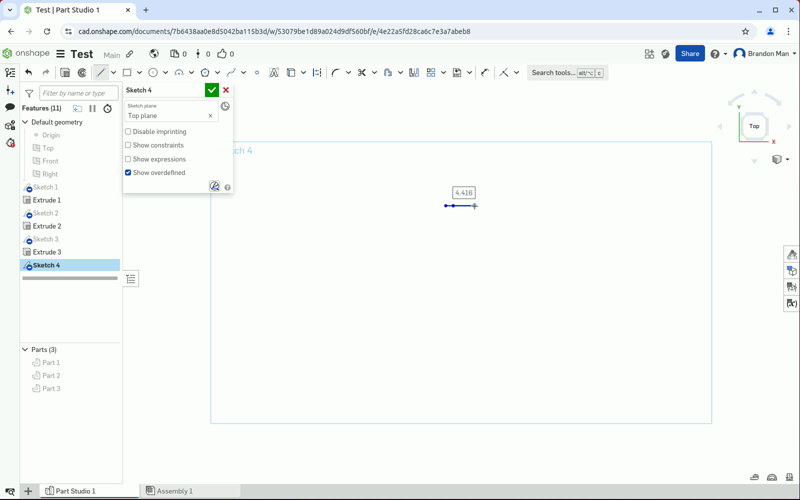
mouse_move(504, 205)
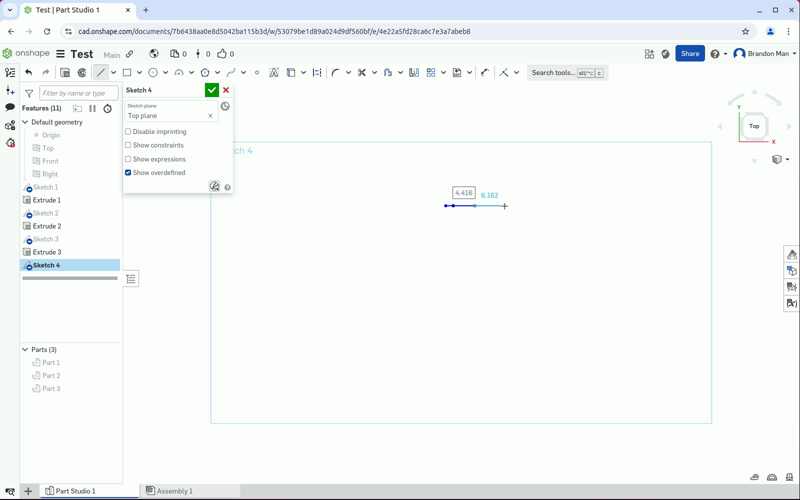
mouse_move(487, 205)
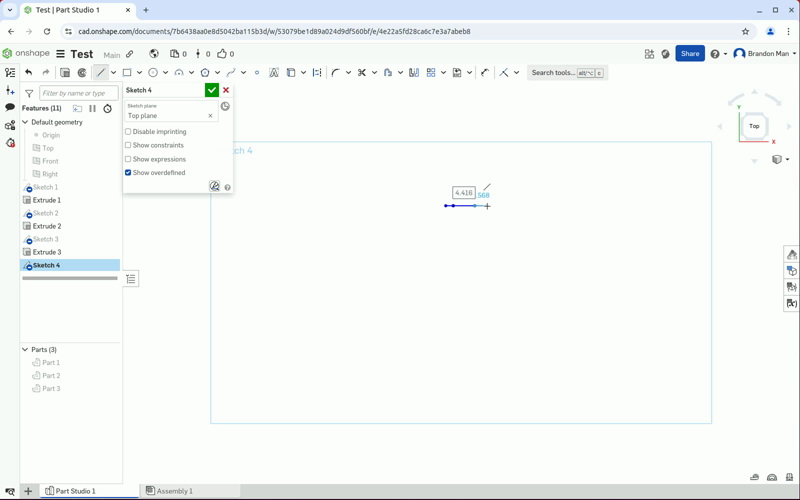
click(487, 205)
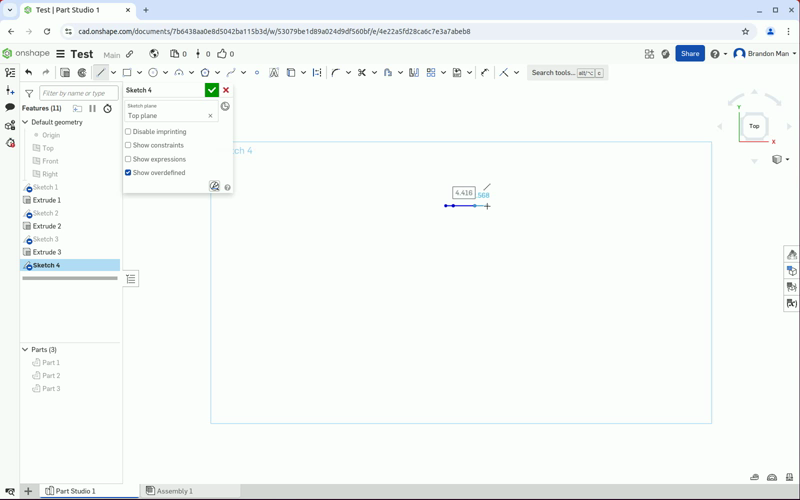
key_up(shift)
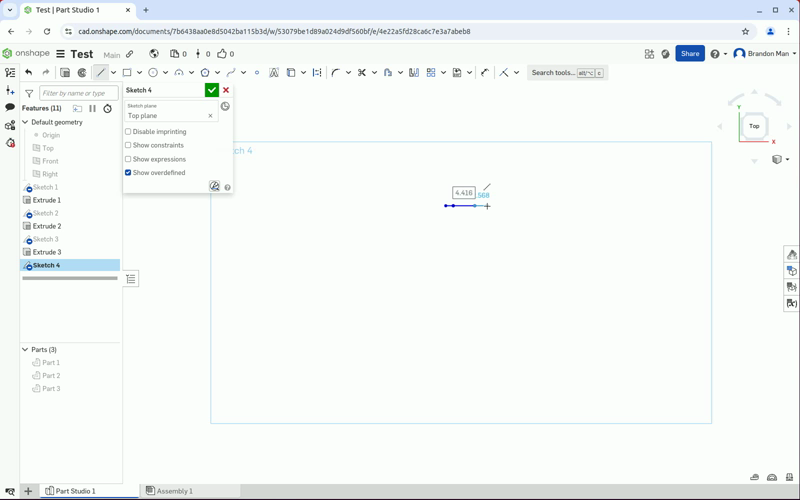
key_down(shift)
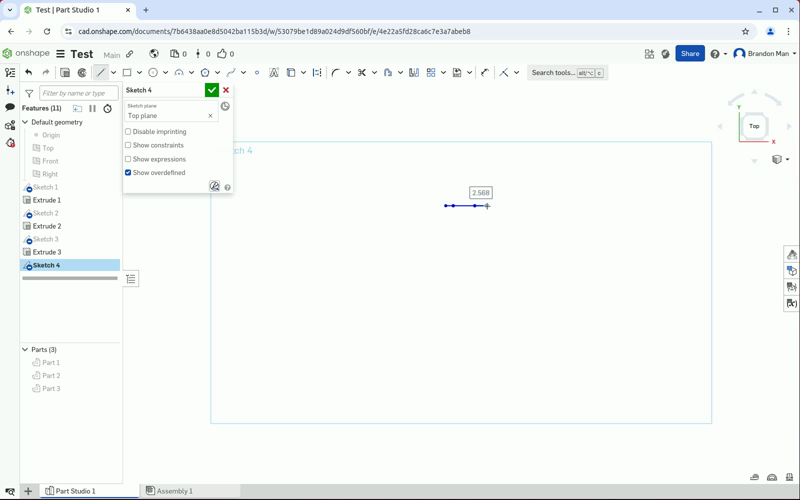
mouse_move(517, 205)
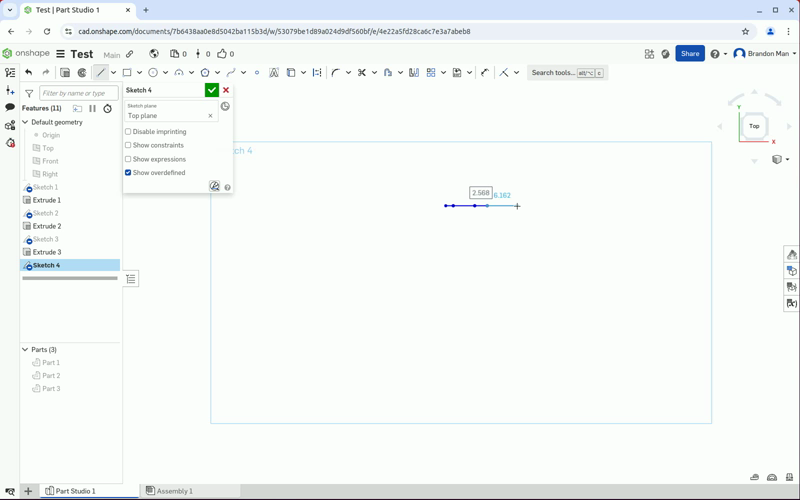
mouse_move(487, 179)
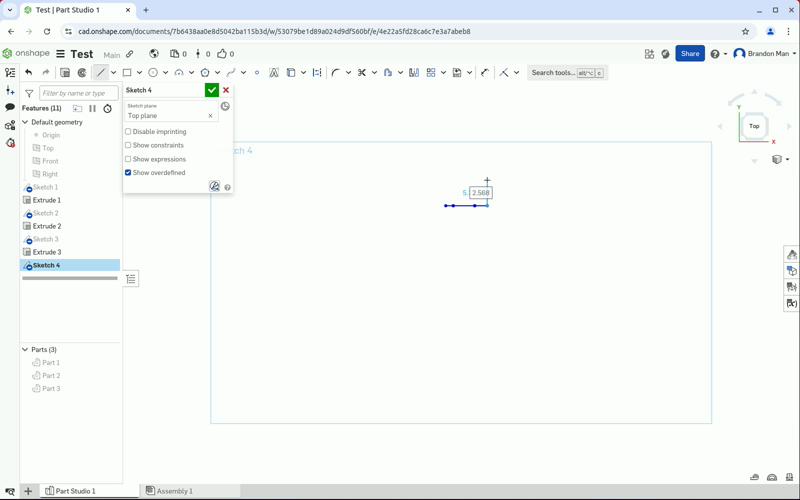
click(487, 179)
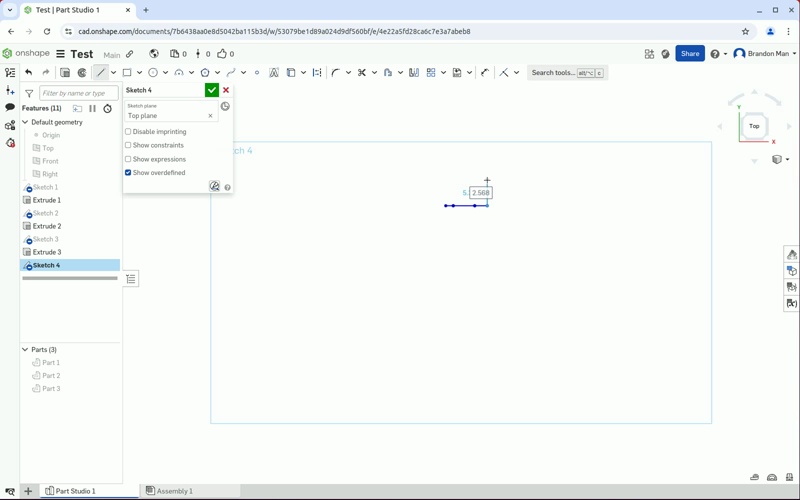
key_up(shift)
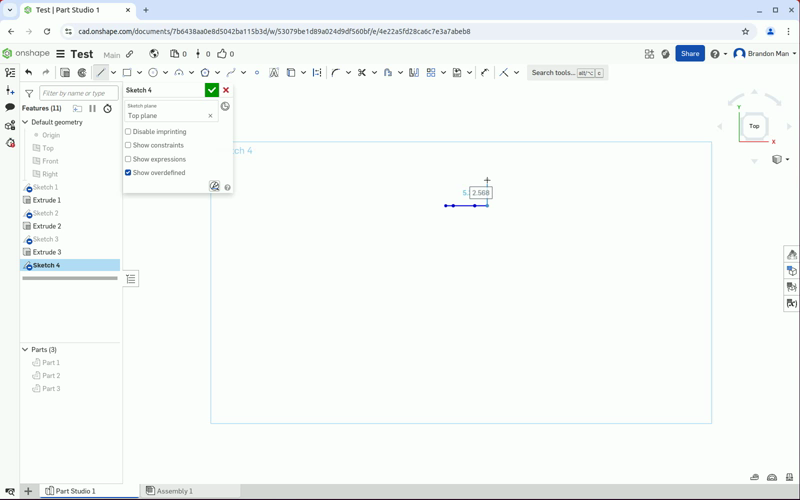
key_down(shift)
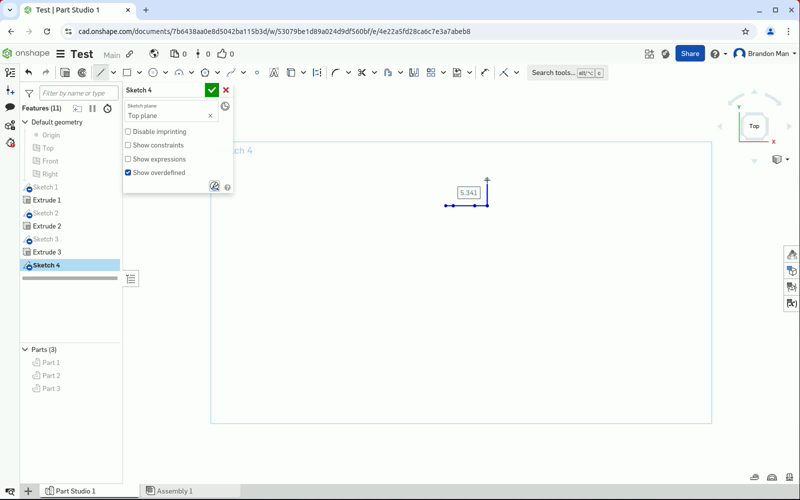
mouse_move(517, 179)
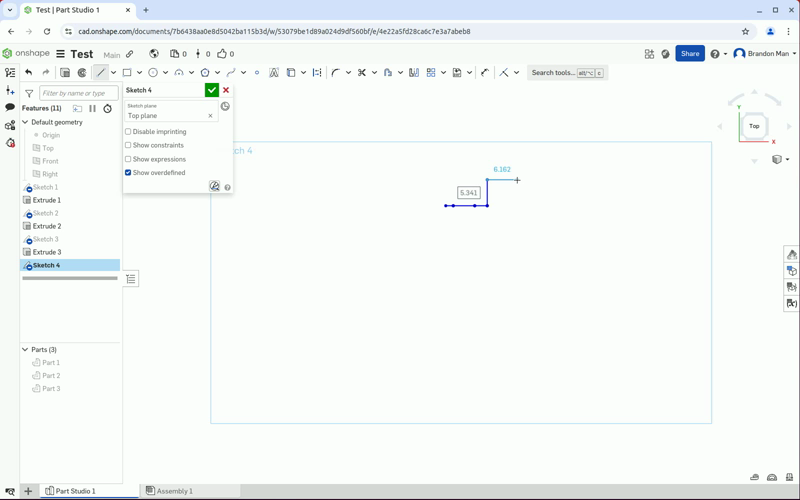
mouse_move(445, 179)
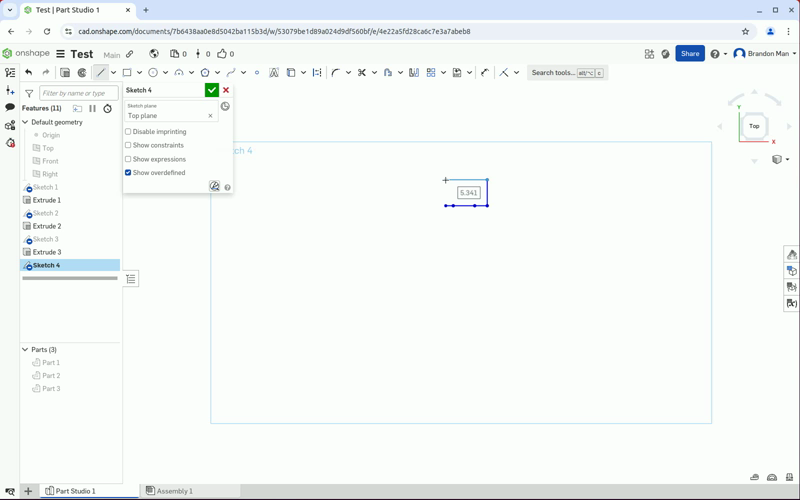
click(445, 179)
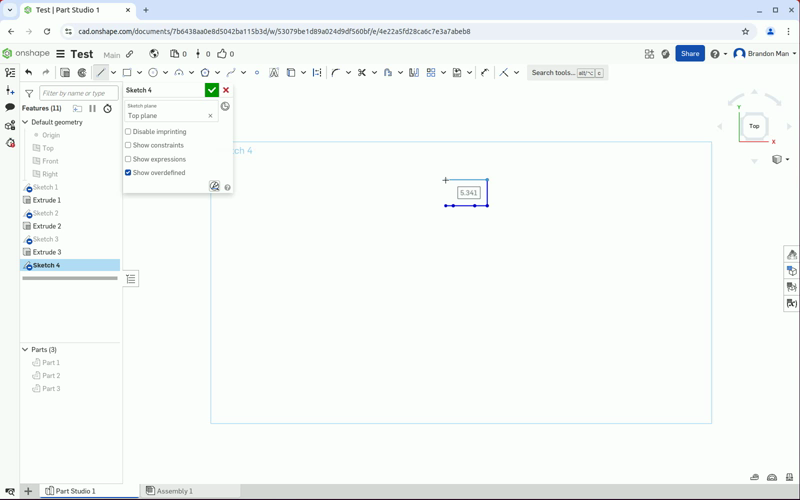
key_up(shift)
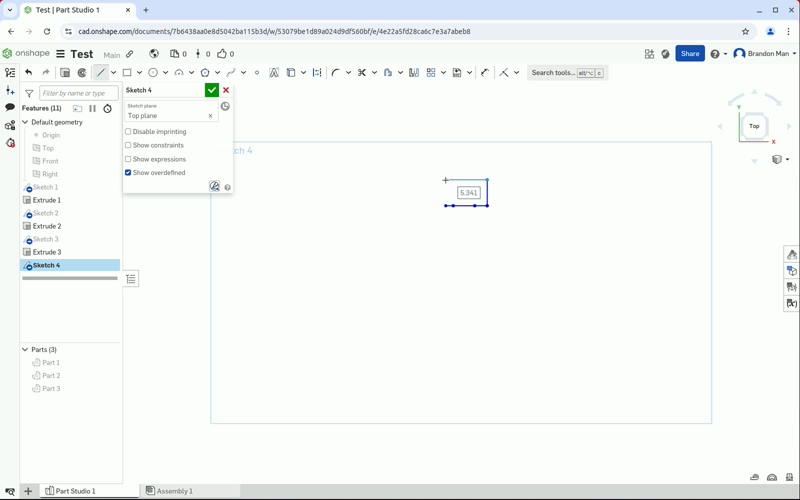
mouse_move(475, 179)
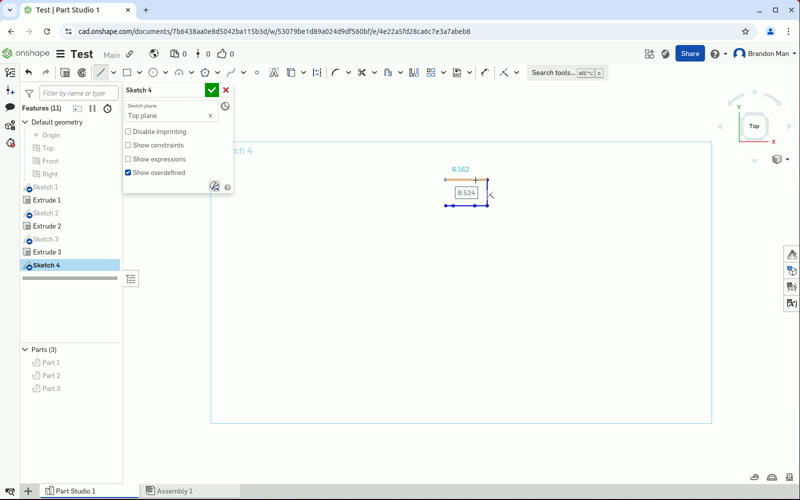
key_down(shift)
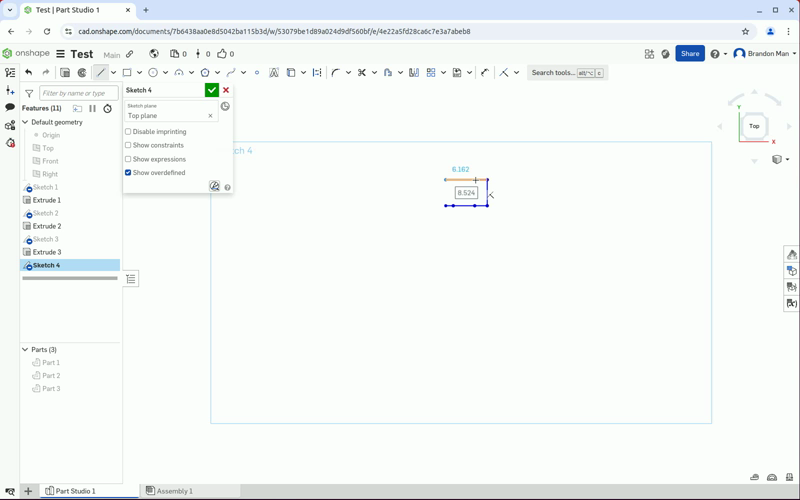
mouse_move(445, 205)
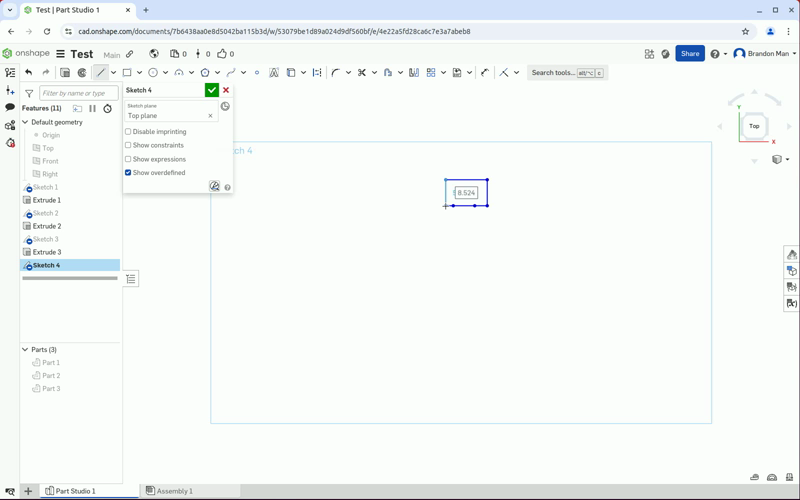
key_up(shift)
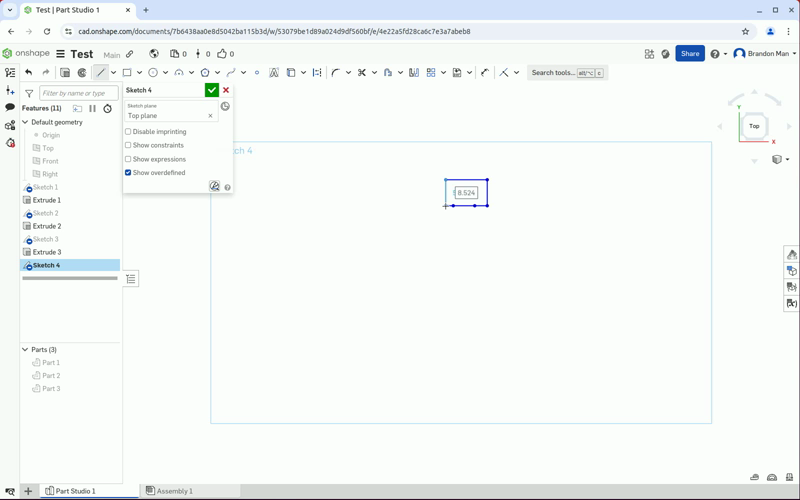
click(445, 205)
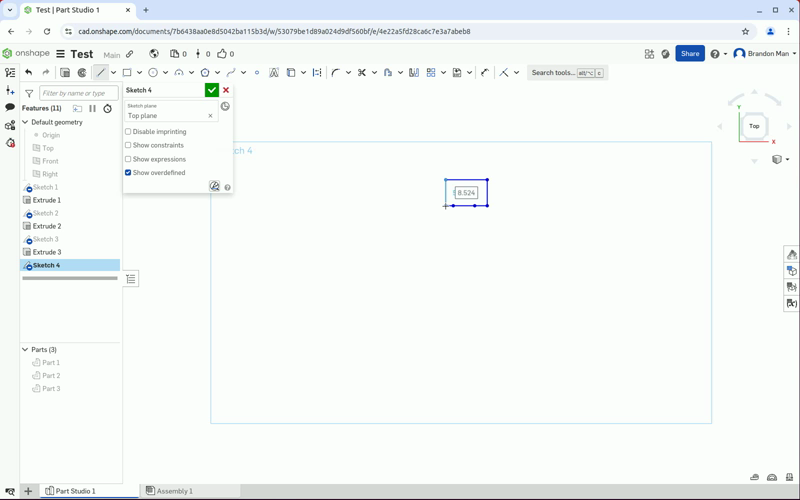
key(esc)
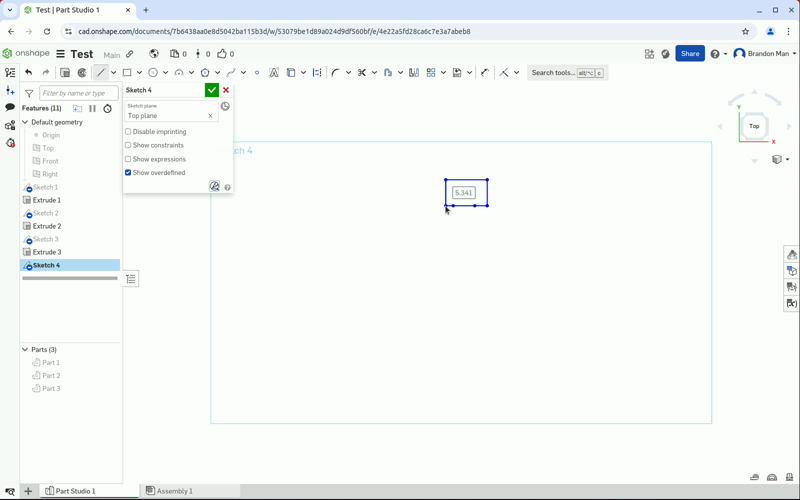
mouse_move(462, 195)
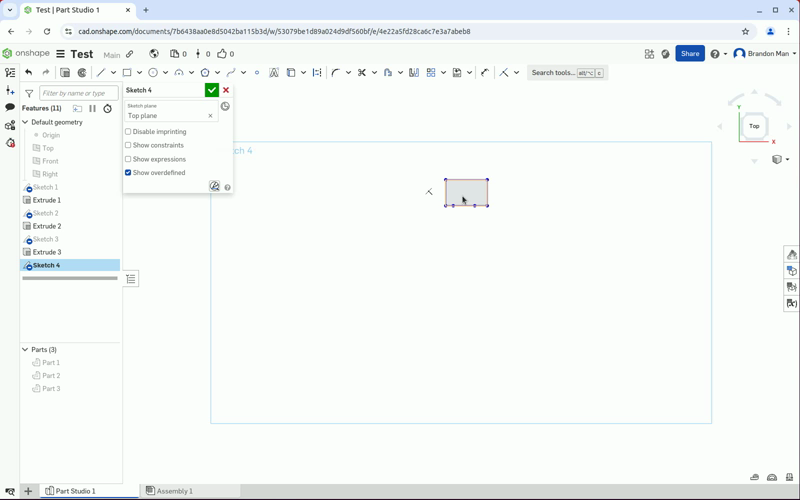
scroll(6)
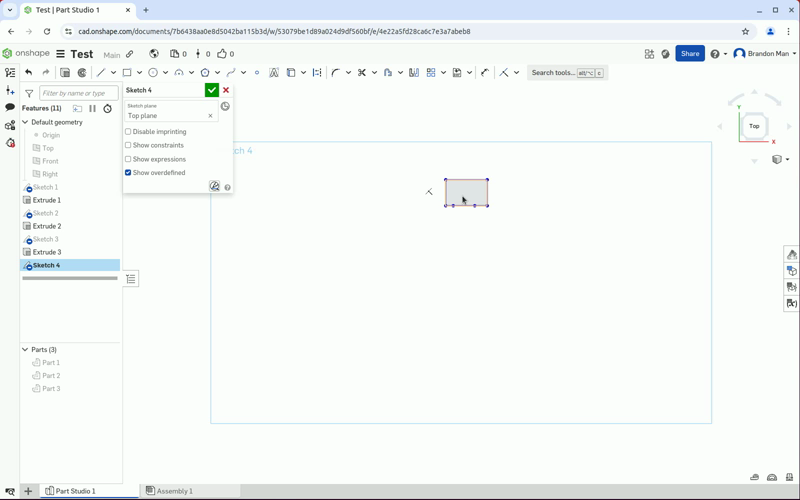
scroll(6)
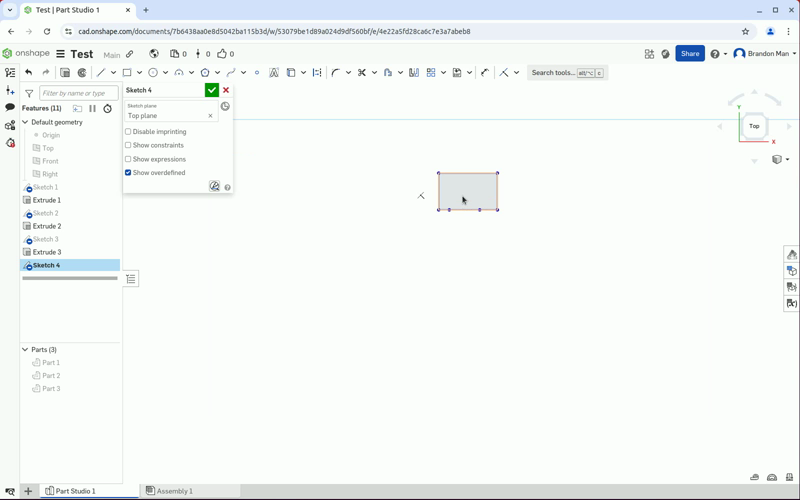
scroll(6)
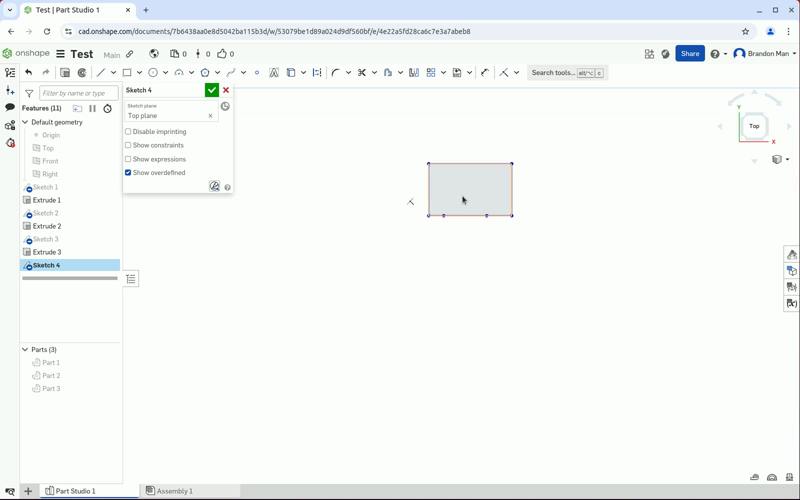
scroll(6)
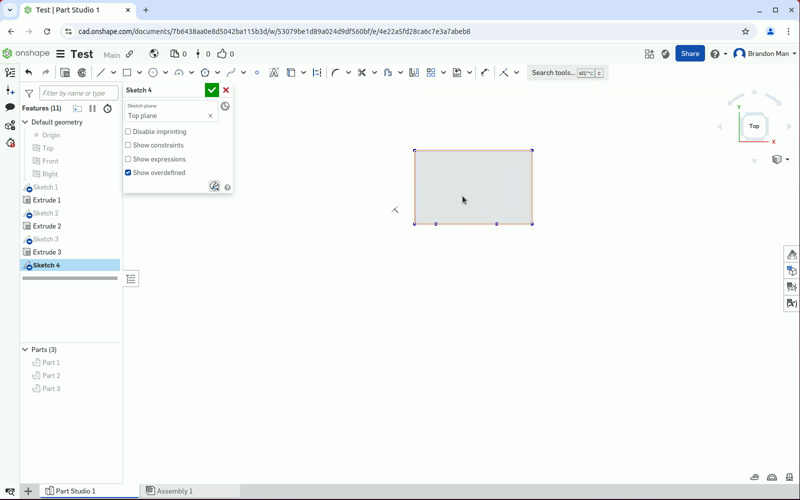
scroll(6)
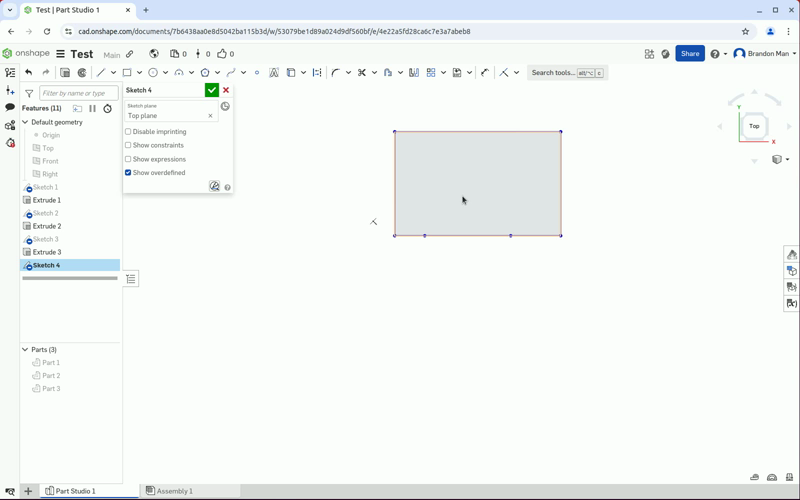
scroll(6)
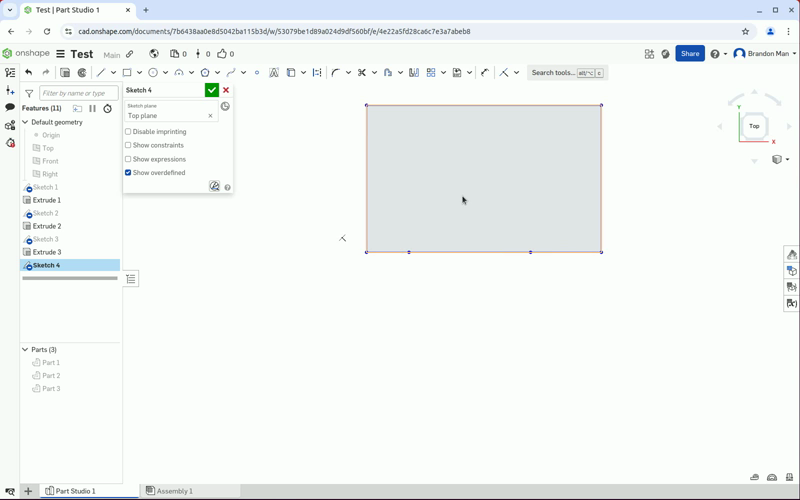
scroll(6)
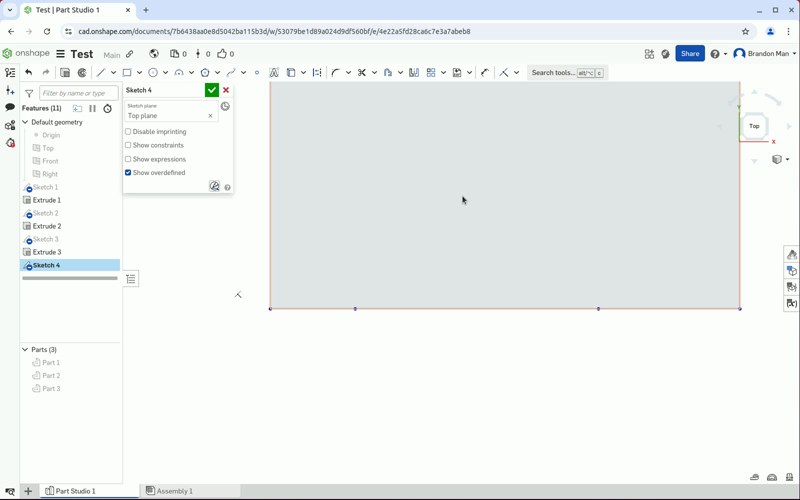
click(462, 195)
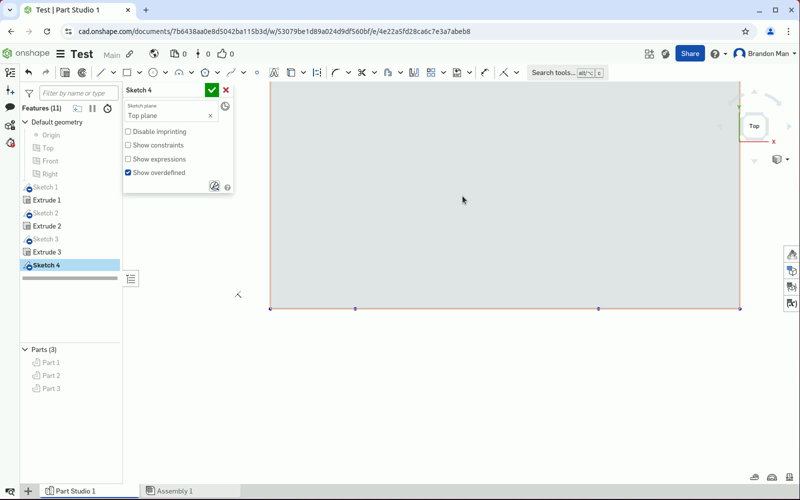
scroll(-6)
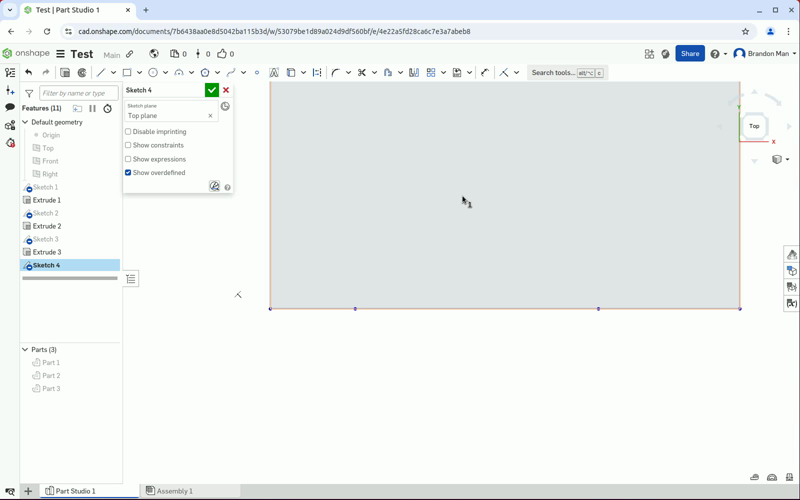
scroll(-6)
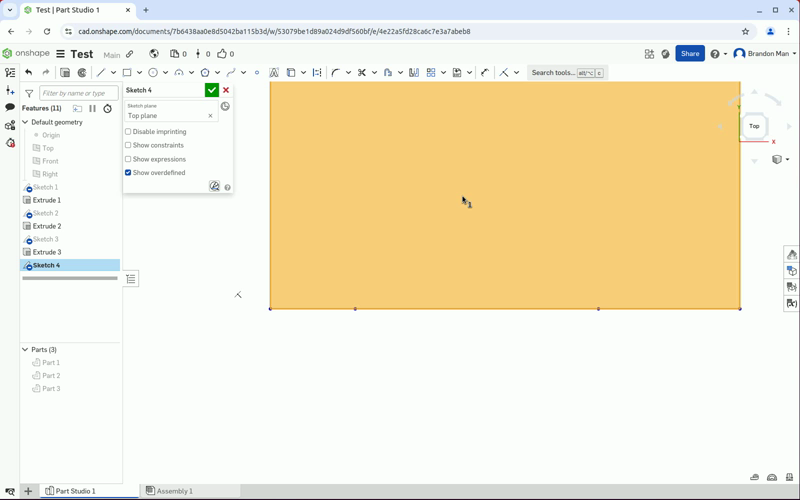
scroll(-6)
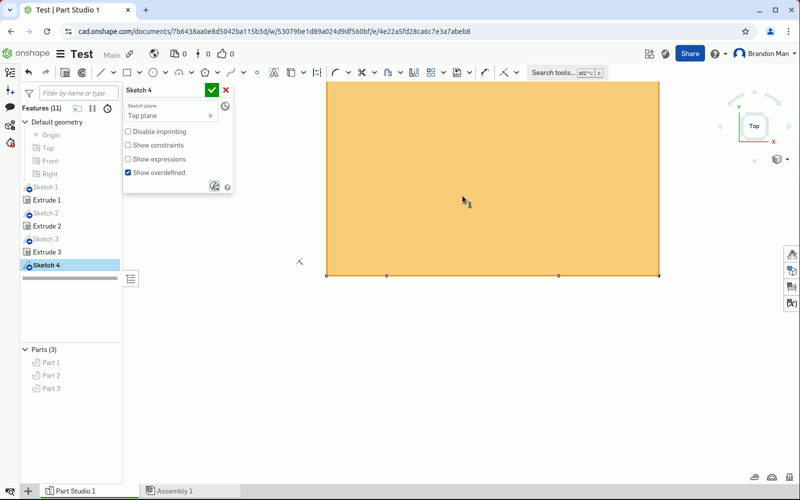
scroll(-6)
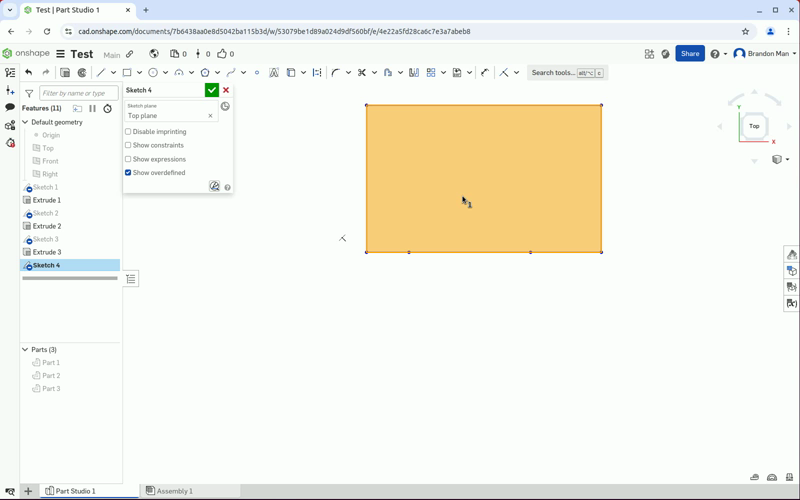
scroll(-6)
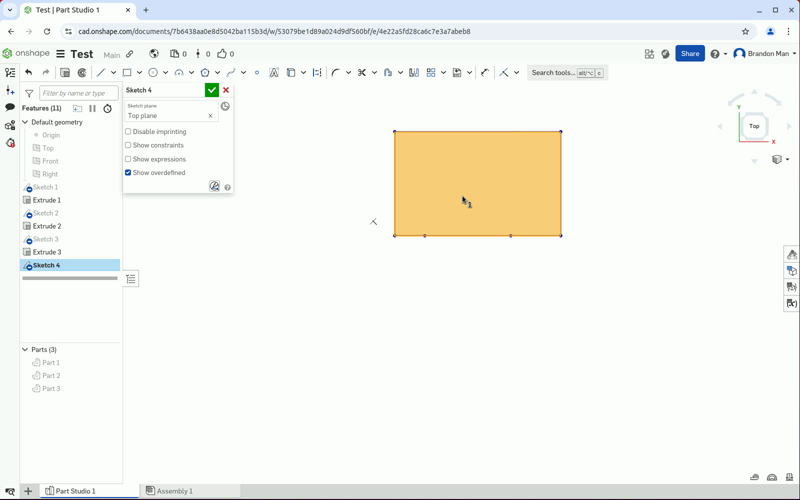
scroll(-6)
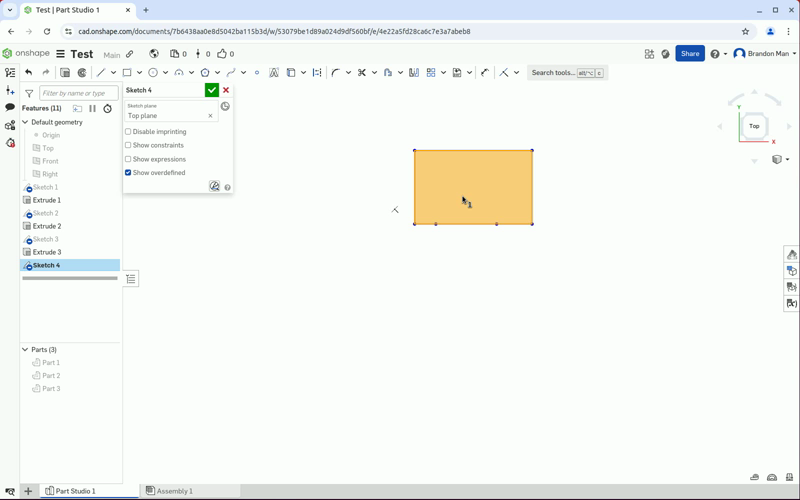
scroll(-6)
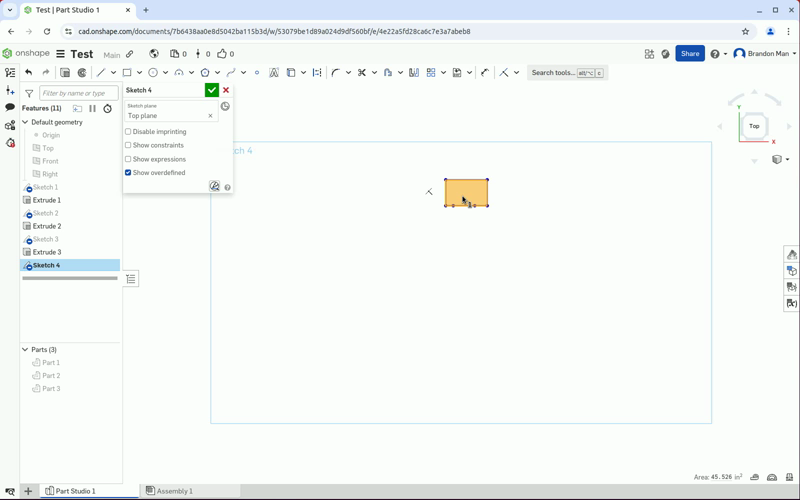
mouse_move(73, 352)
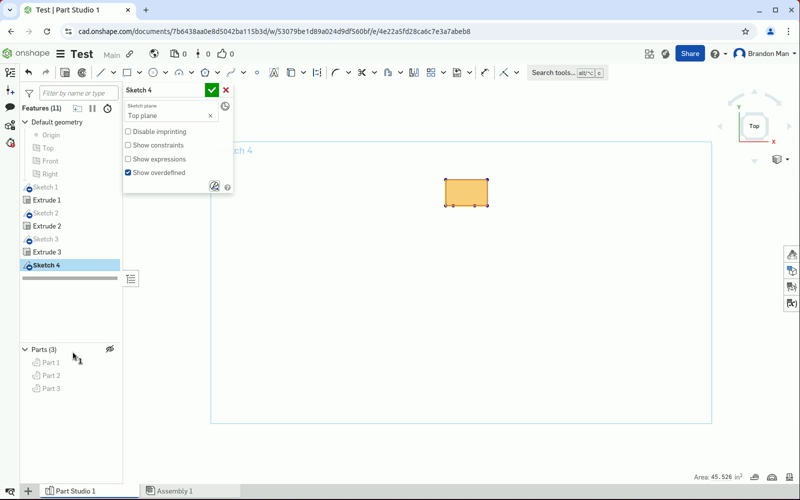
key(shift+y)
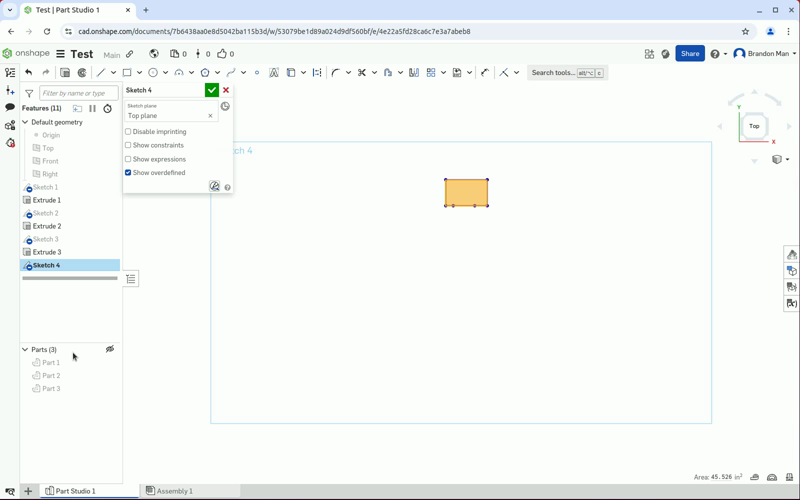
key(shift+e)
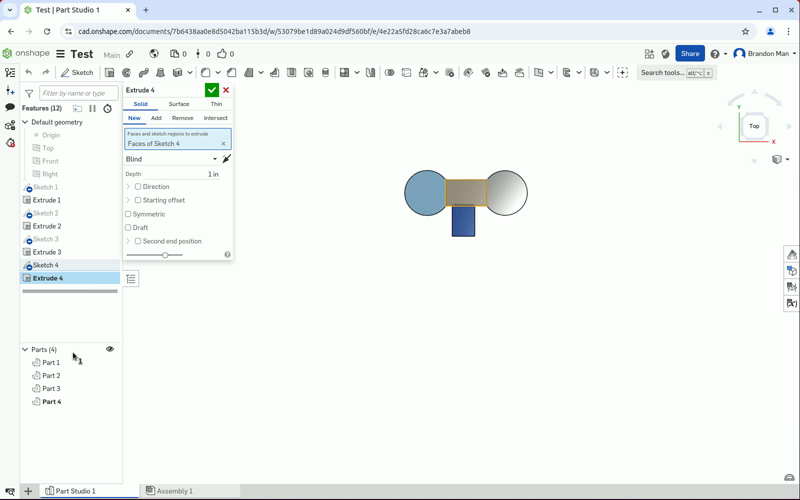
mouse_move(143, 106)
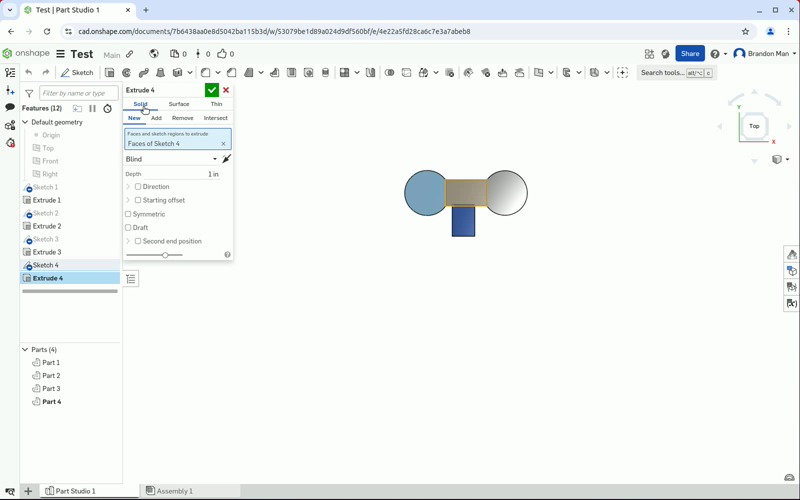
click(143, 106)
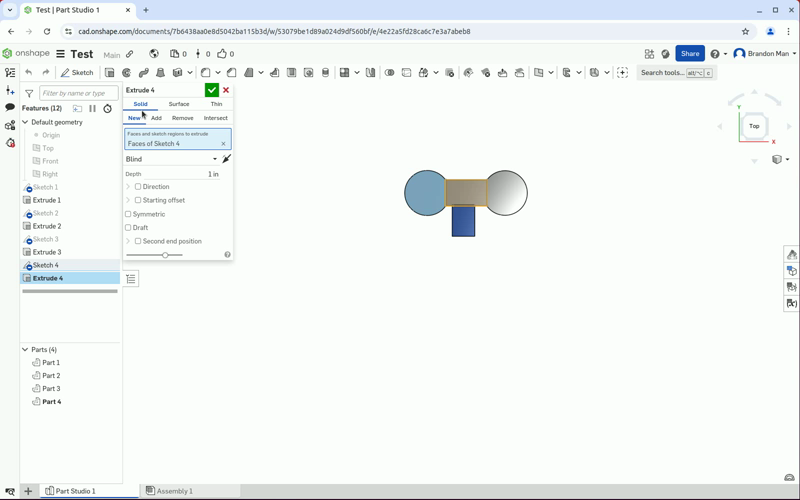
mouse_move(137, 120)
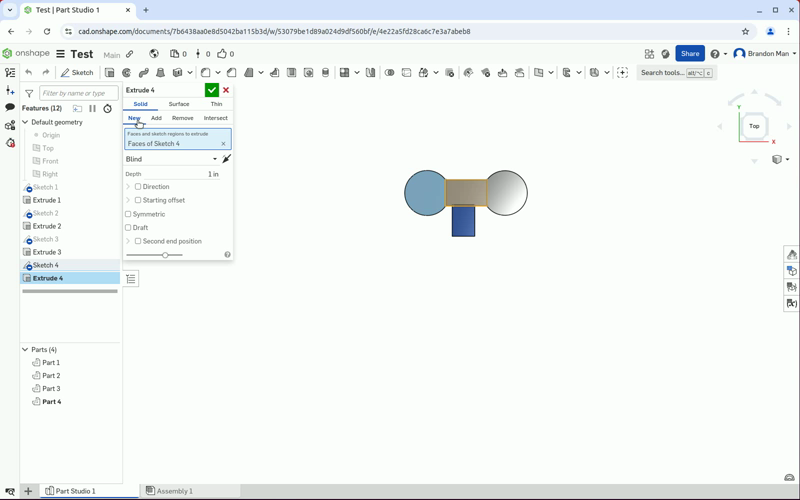
click(137, 120)
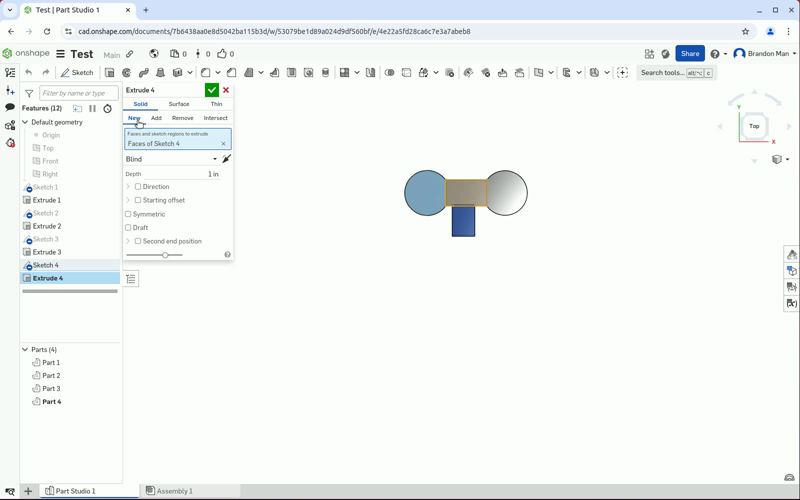
key(tab, 4)
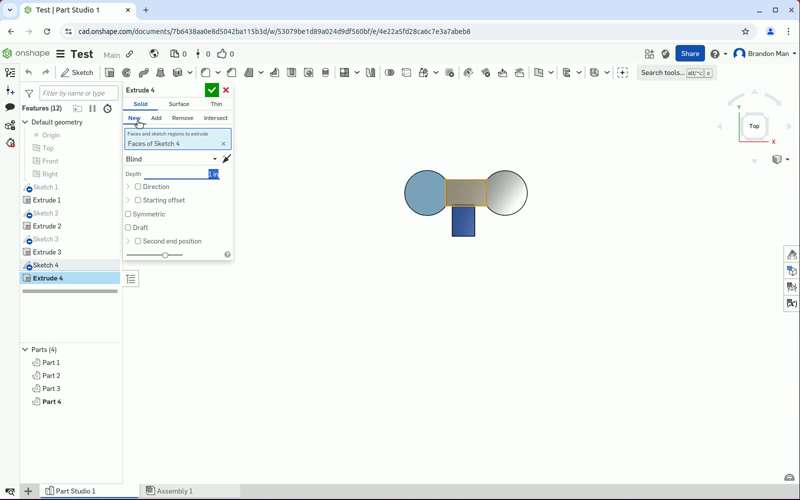
text(4.574)
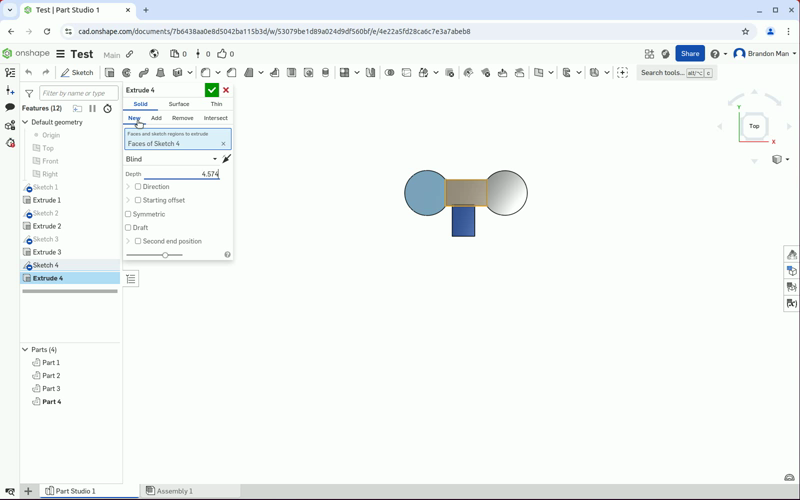
key(enter)
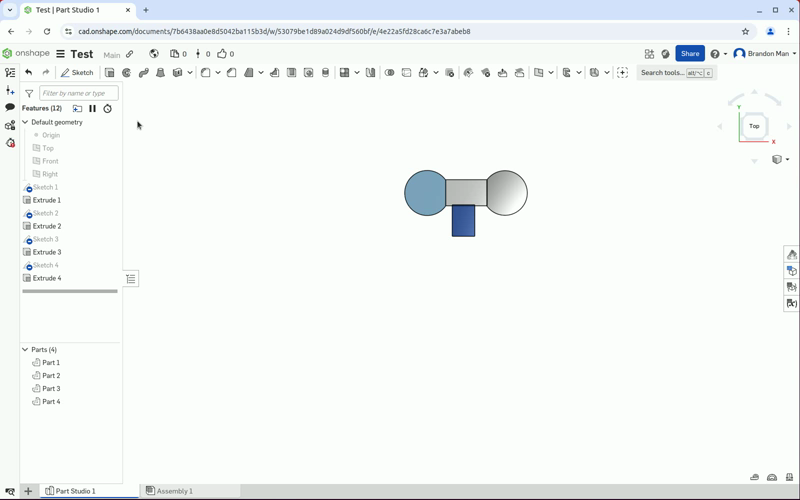
key(shift+h)
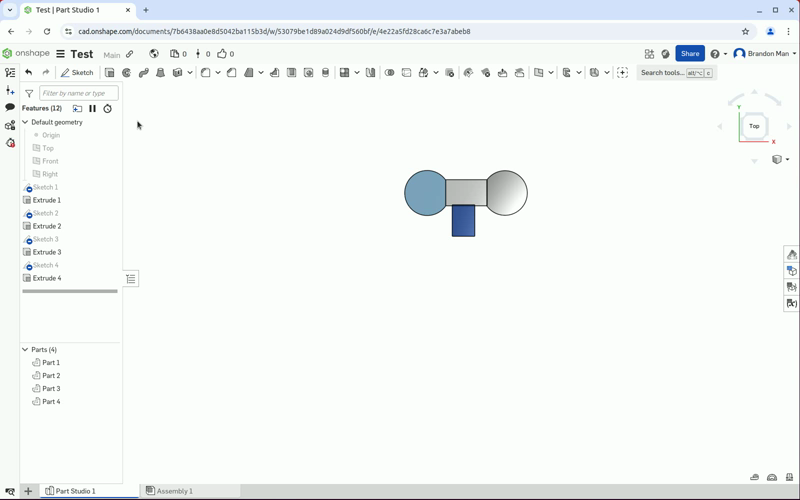
key(shift+h)
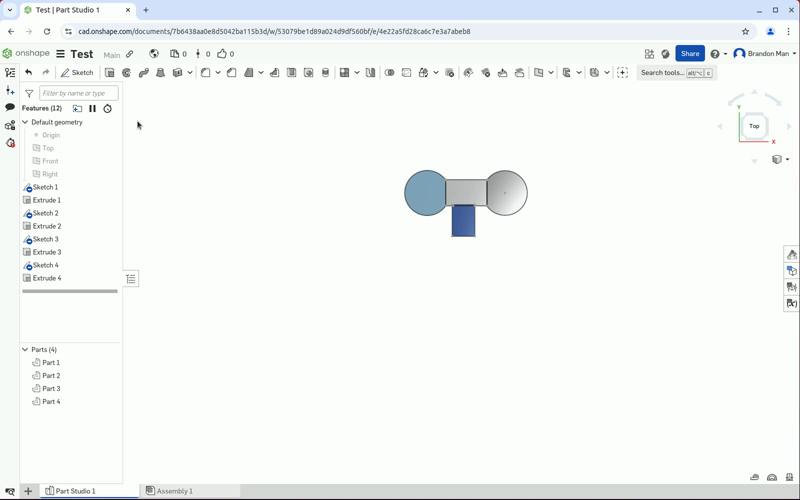
key(shift+7)
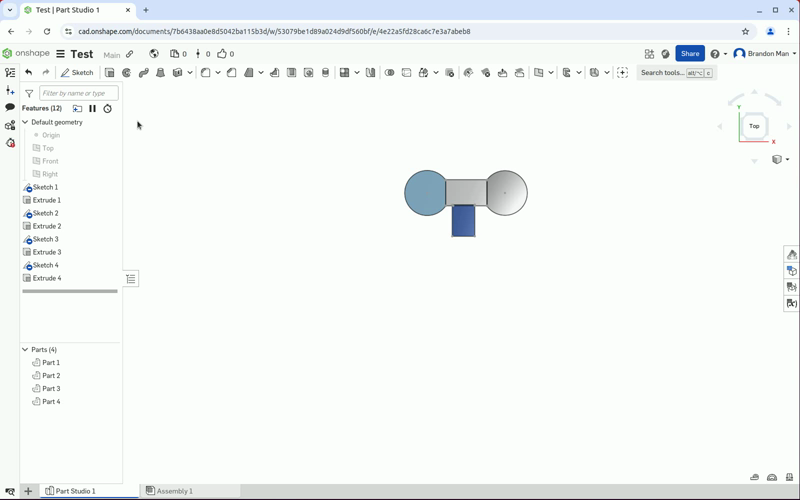
key(up, 3)
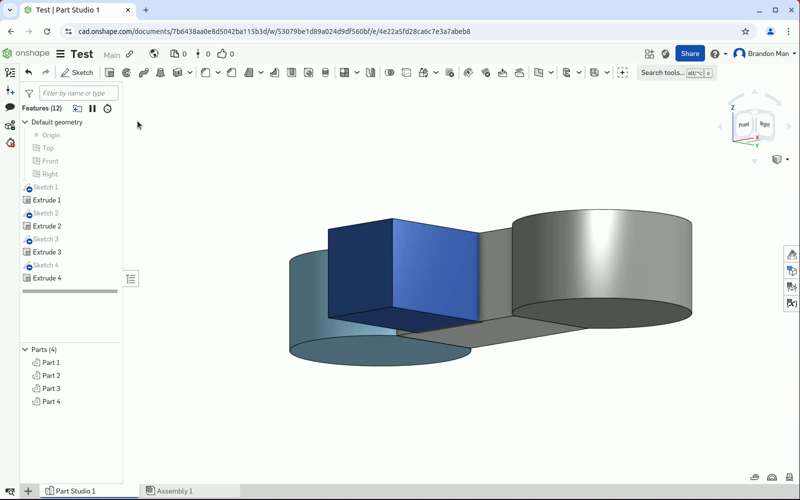
key(left, 3)
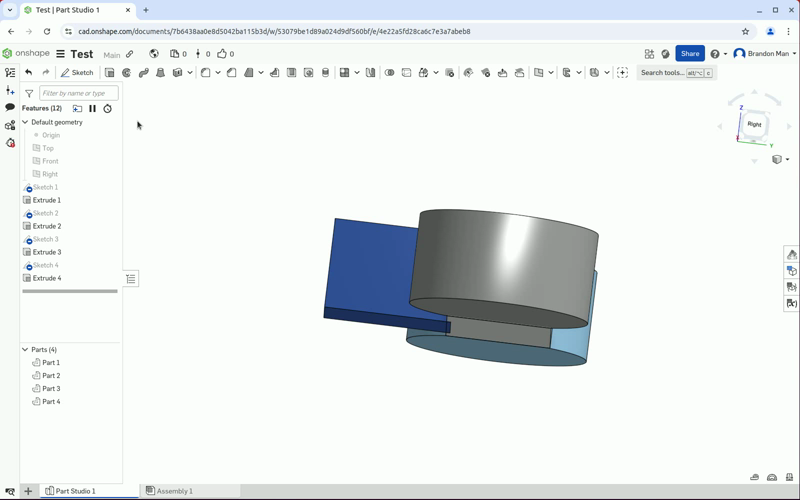
key(right, 3)
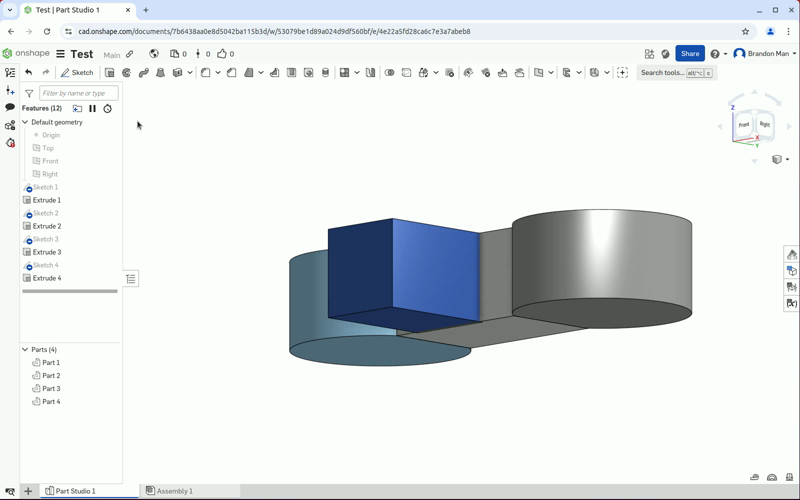
key(down, 3)
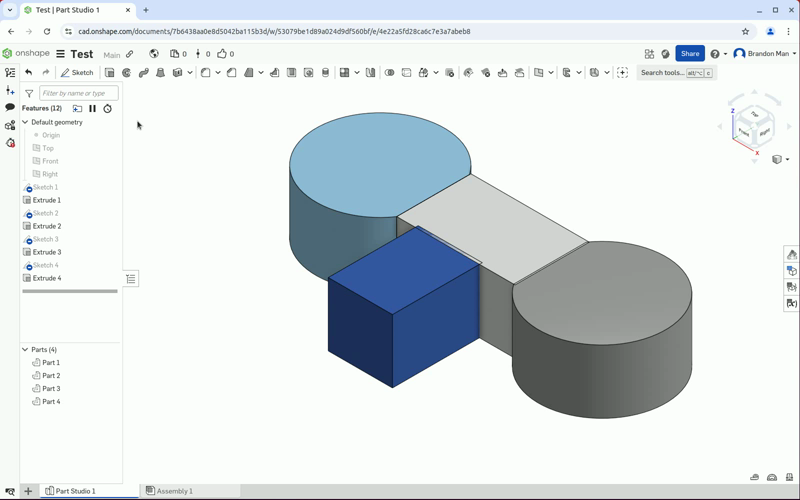
mouse_move(73, 189)
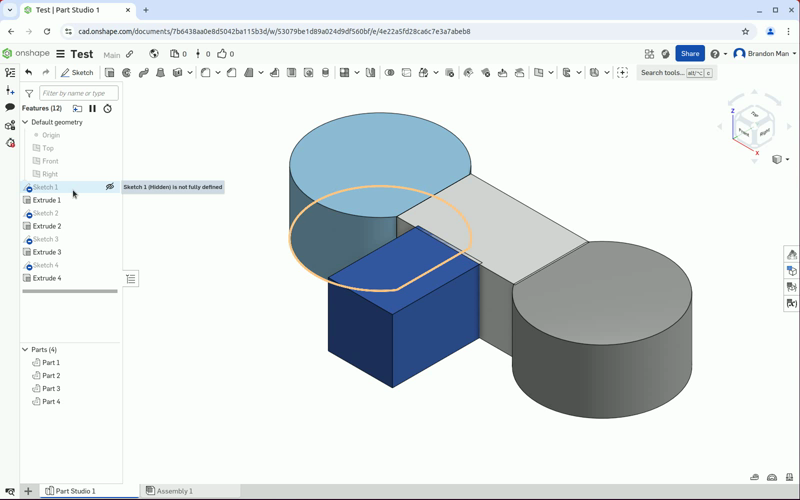
click(73, 189)